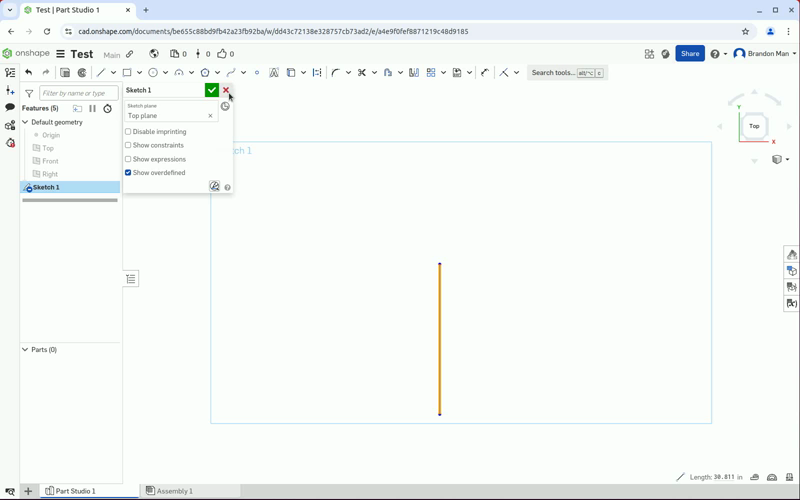
key(shift+h)
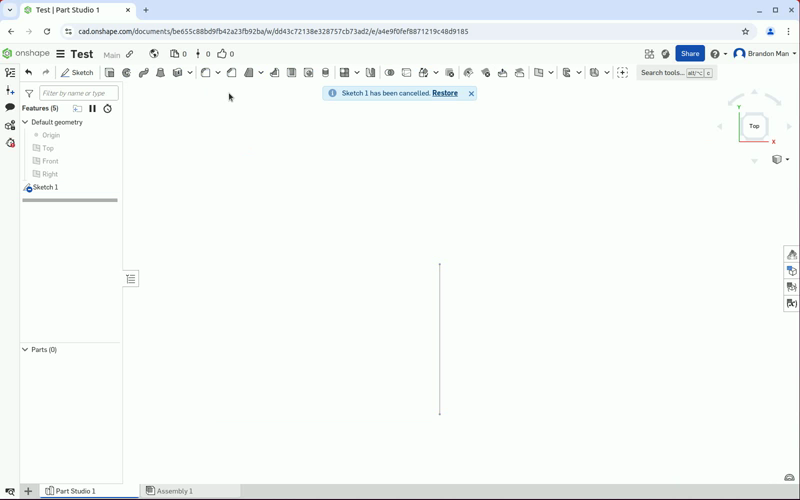
key(shift+s)
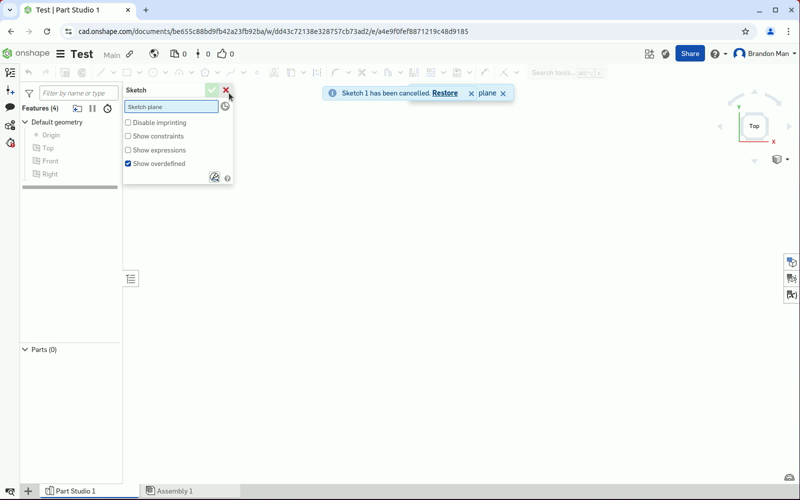
mouse_move(73, 150)
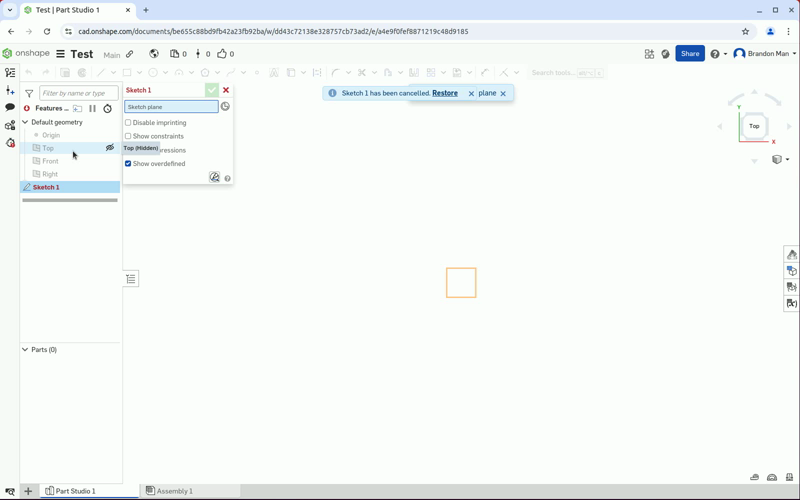
click(73, 150)
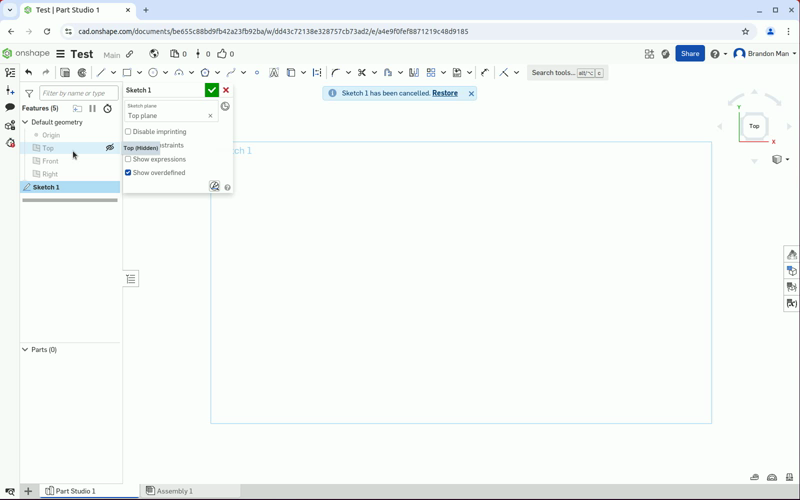
mouse_move(73, 352)
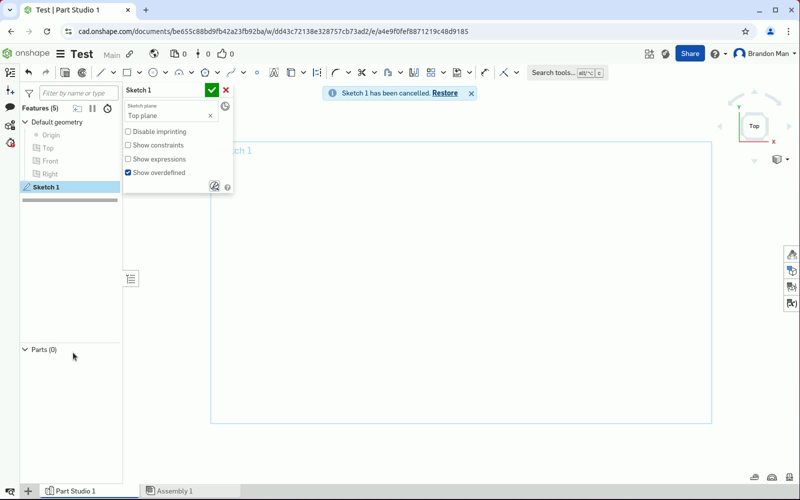
key(y)
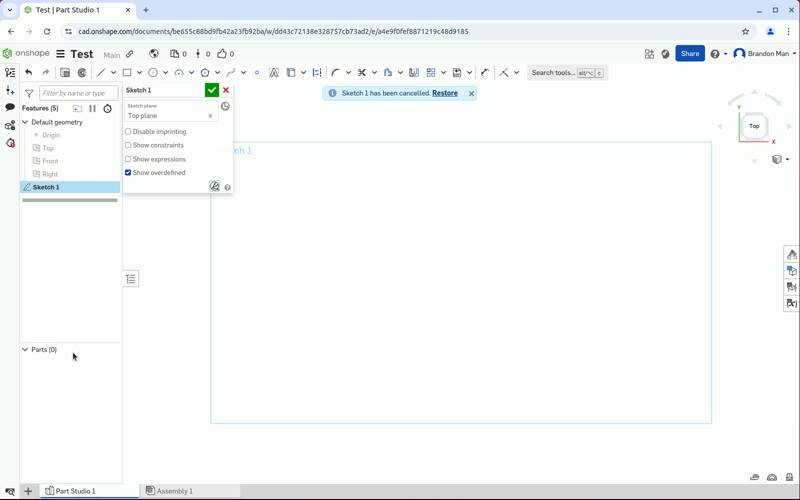
key(l)
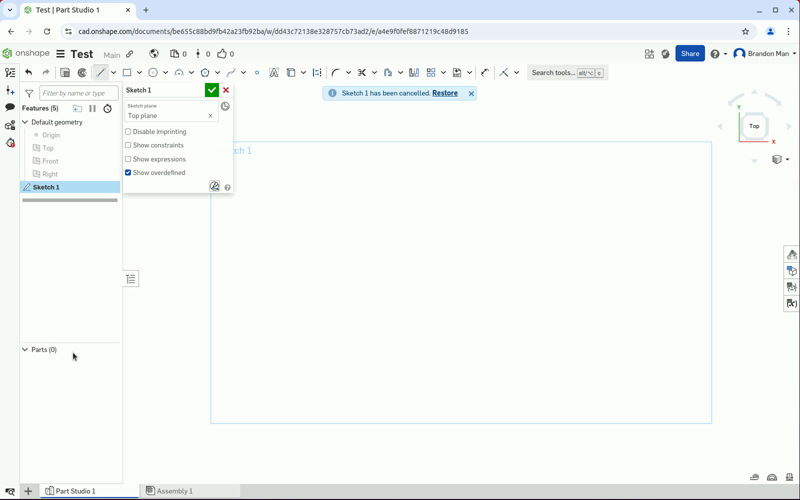
key_down(shift)
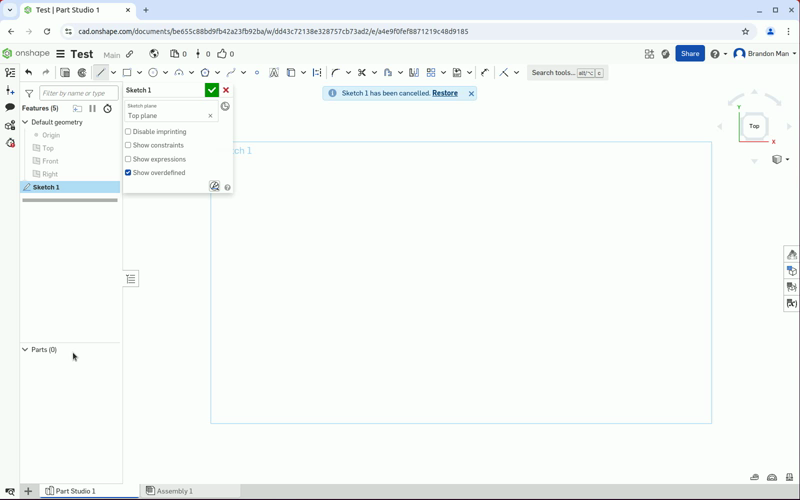
mouse_move(348, 395)
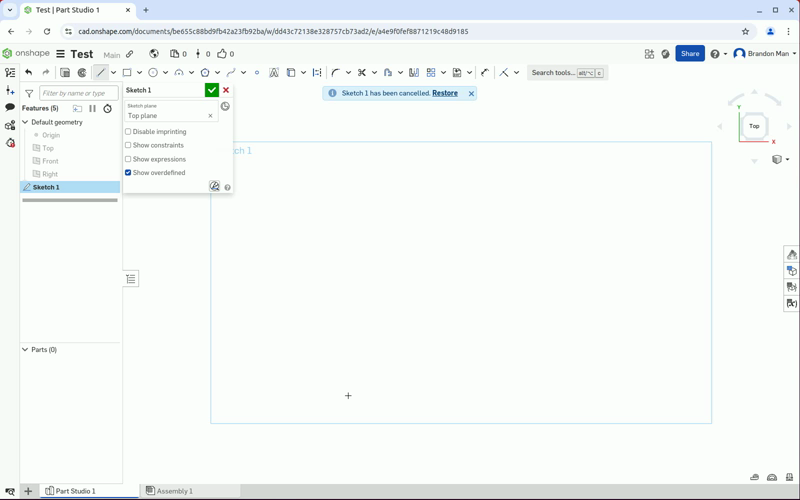
click(348, 395)
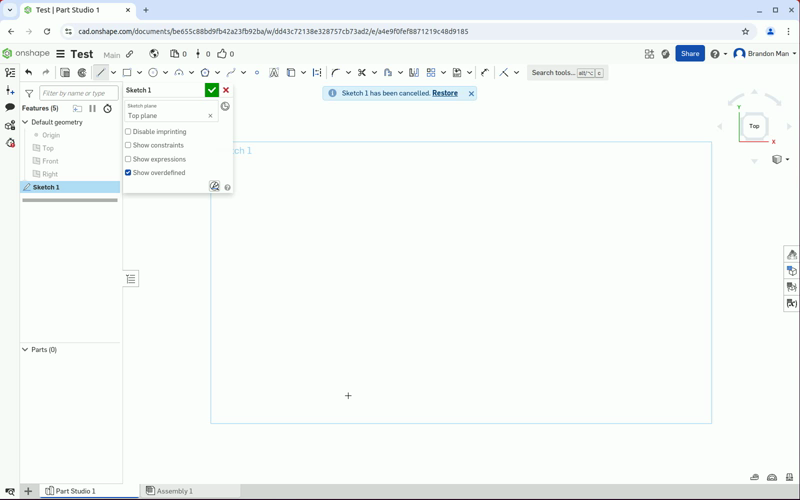
key_up(shift)
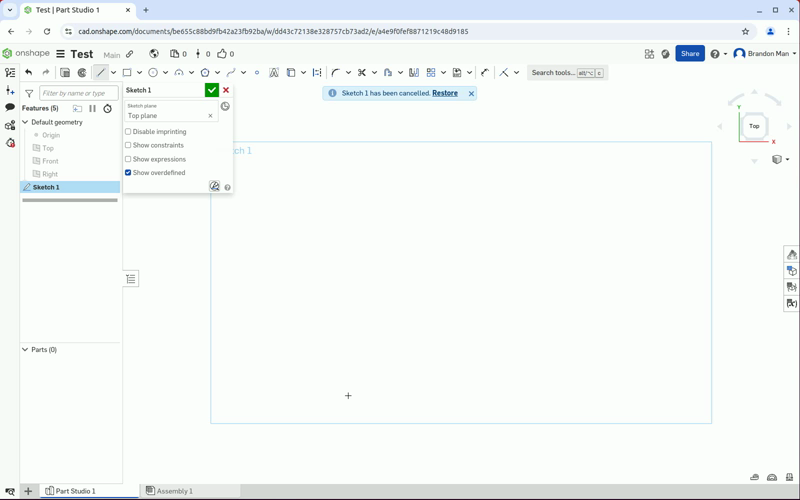
key_down(shift)
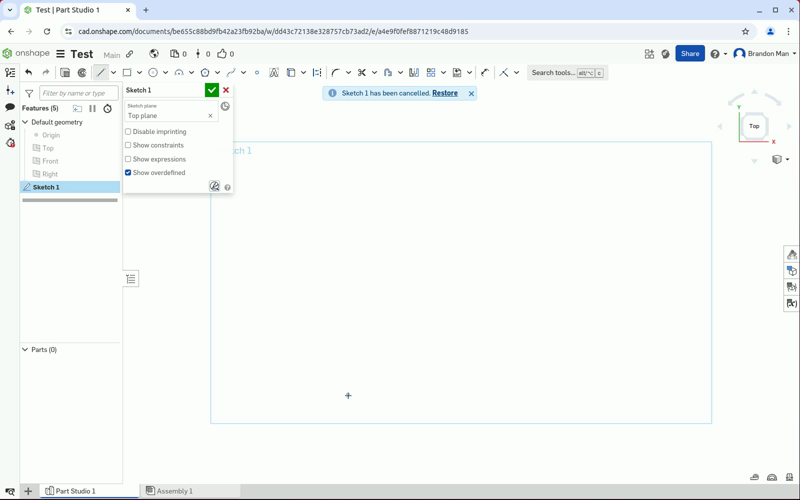
mouse_move(572, 395)
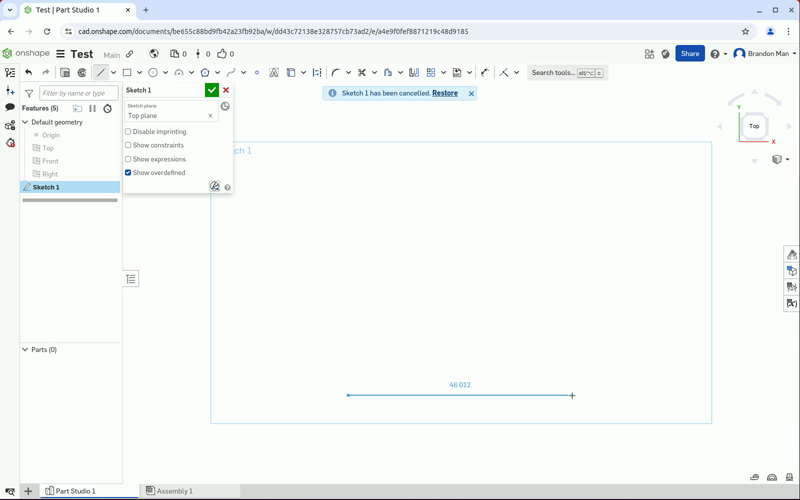
click(572, 395)
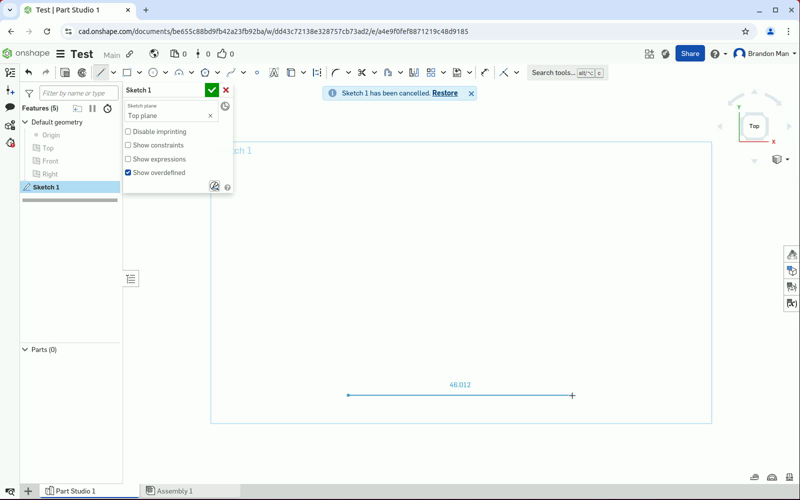
key_up(shift)
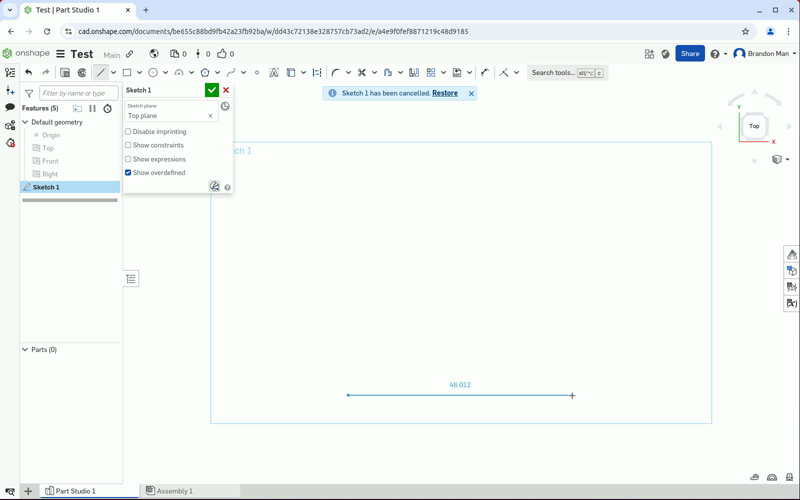
key_down(shift)
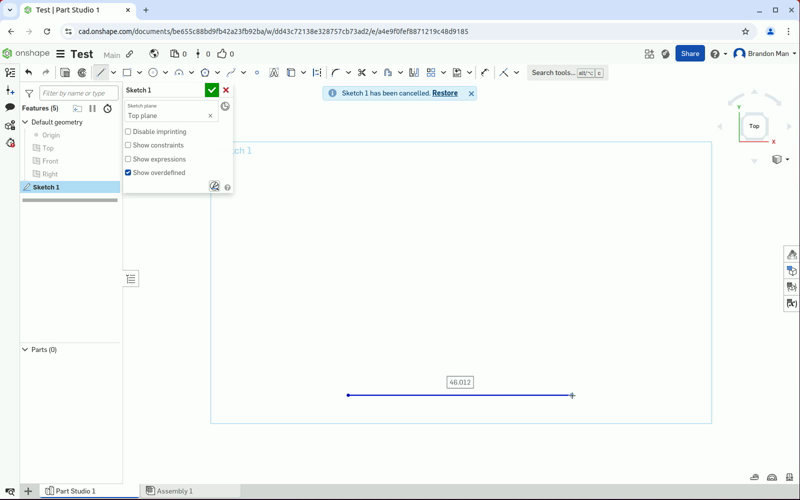
mouse_move(572, 171)
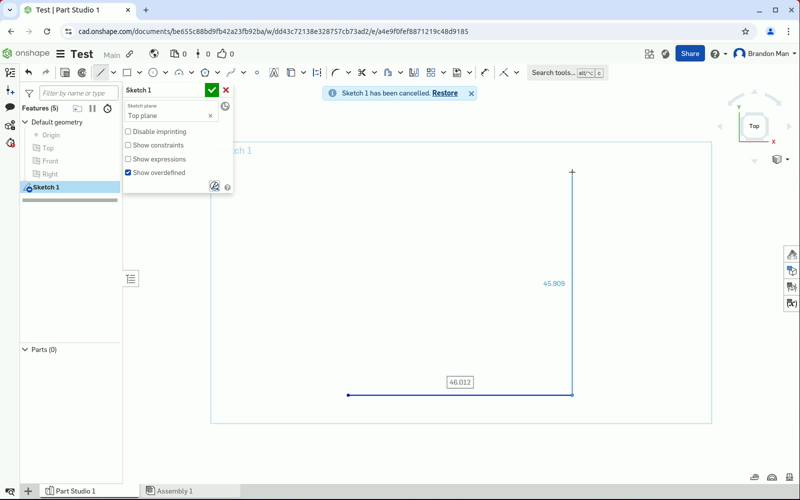
click(572, 171)
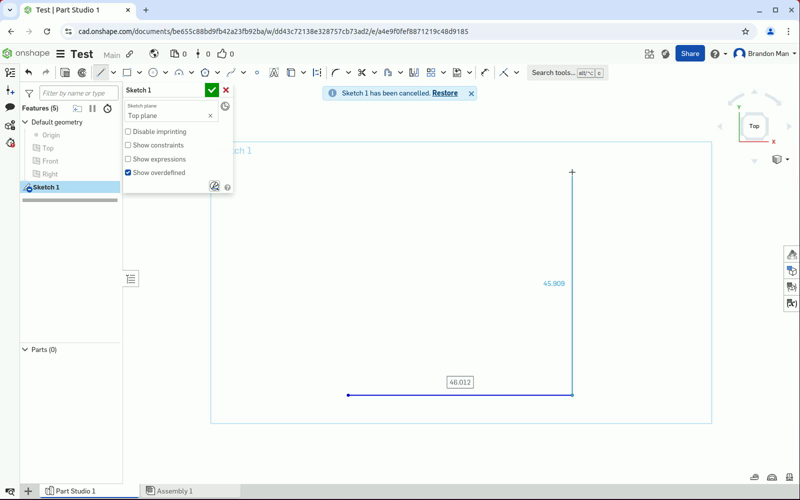
key_up(shift)
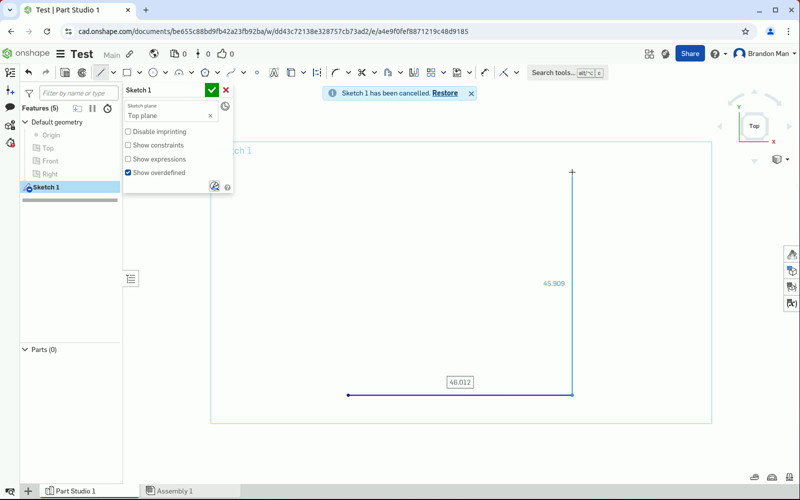
key_down(shift)
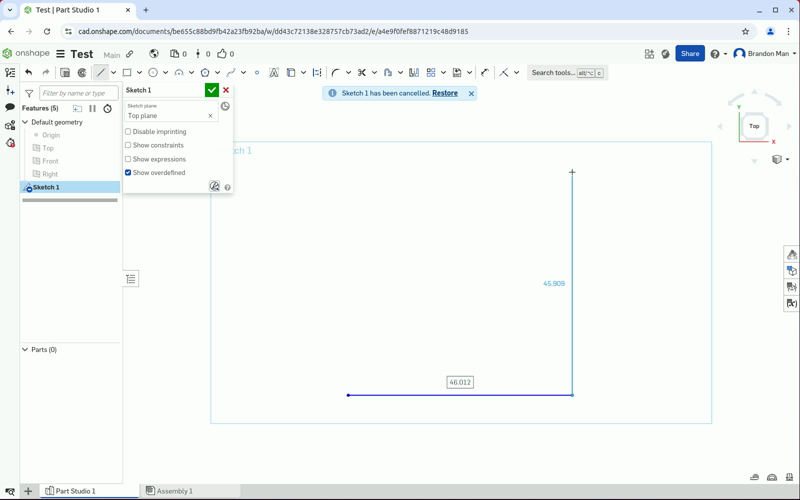
mouse_move(348, 171)
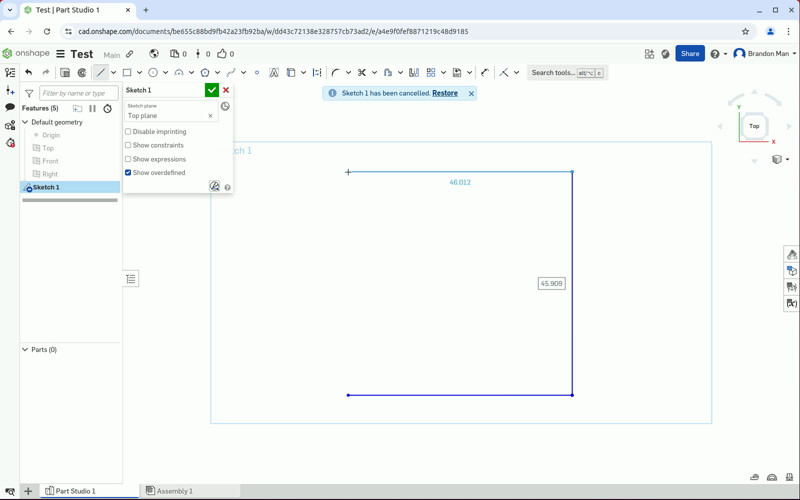
click(348, 171)
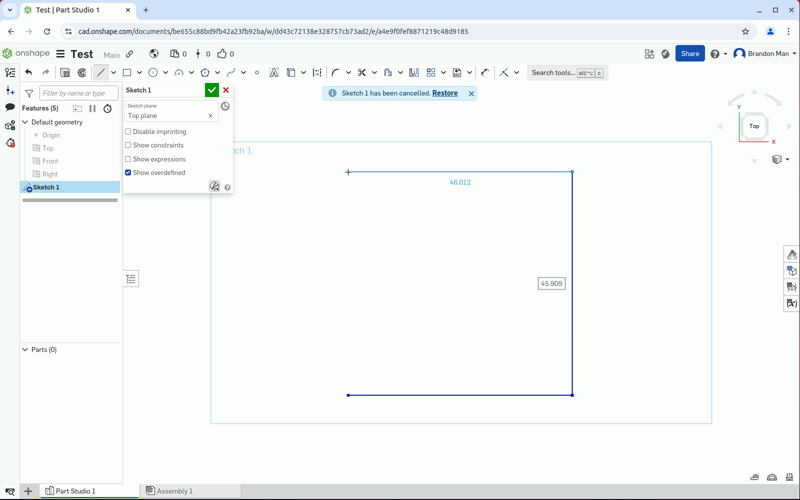
key_up(shift)
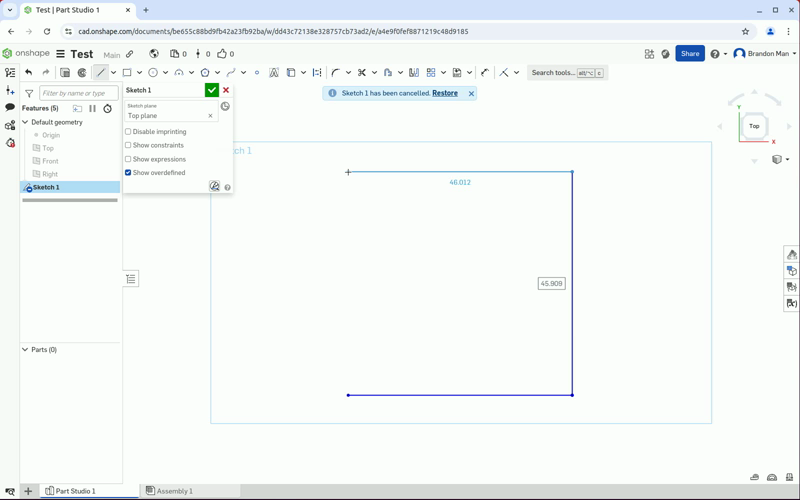
key_down(shift)
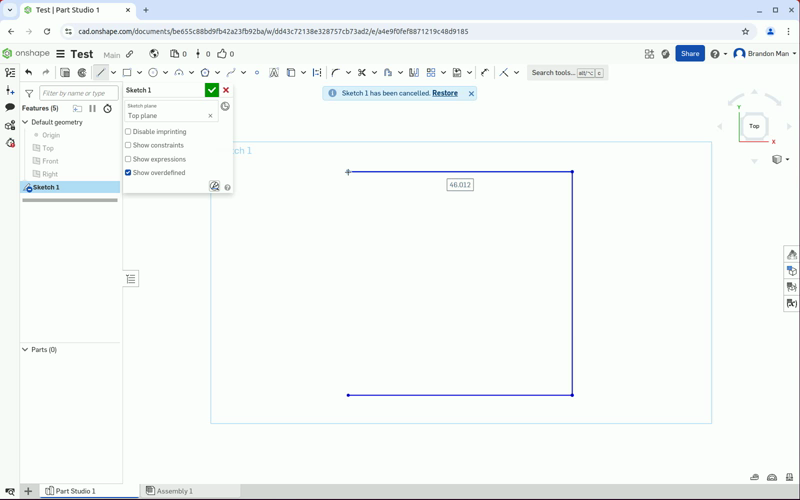
mouse_move(348, 395)
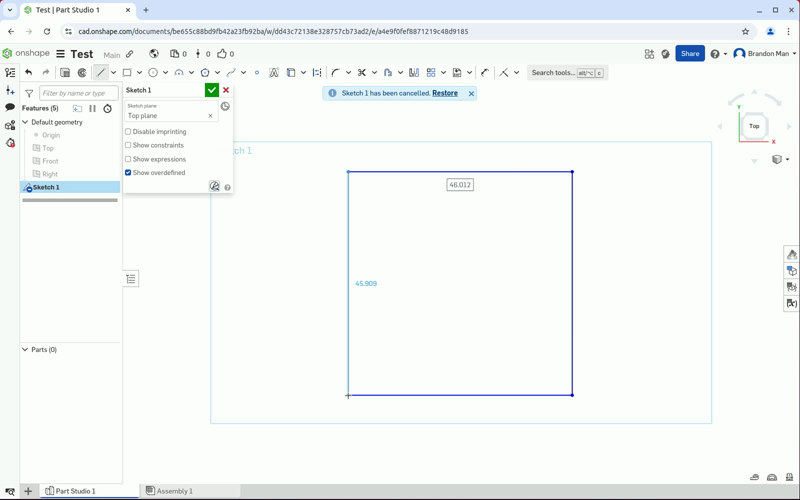
key_up(shift)
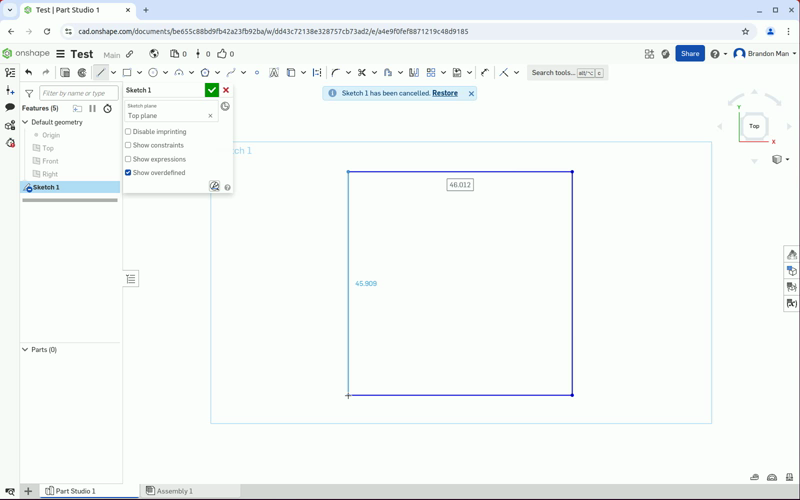
click(348, 395)
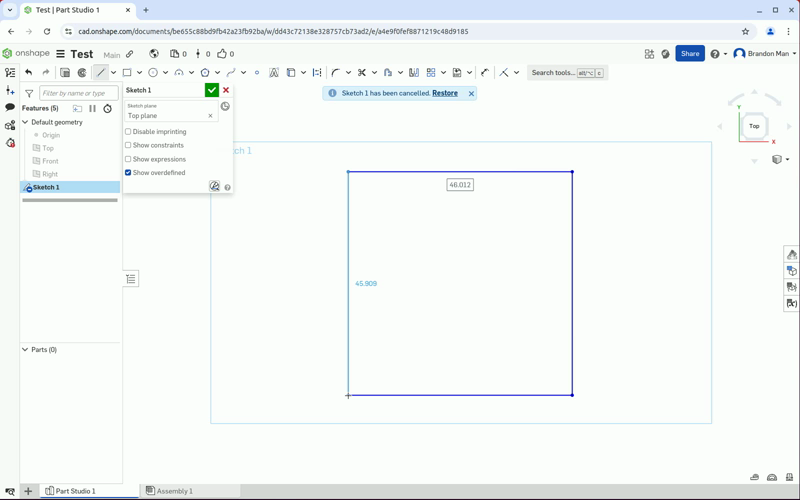
key(esc)
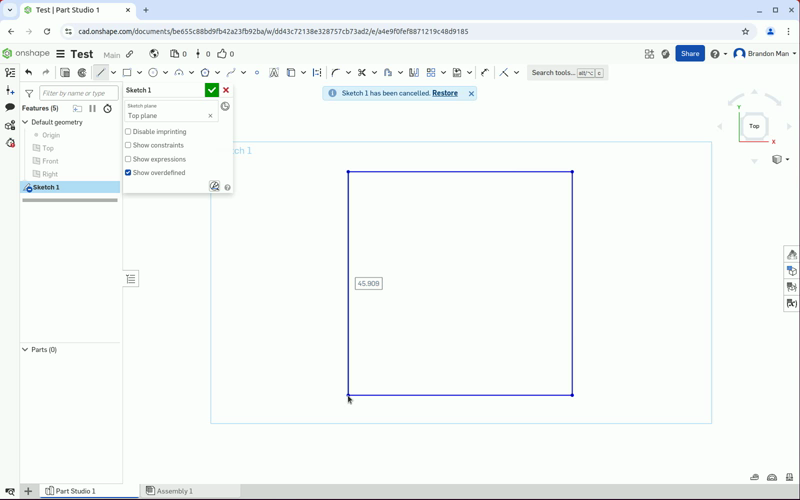
mouse_move(426, 220)
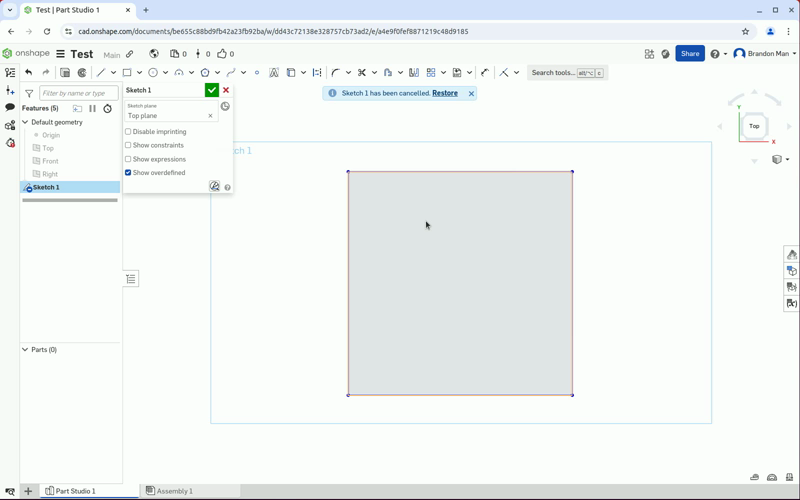
click(426, 220)
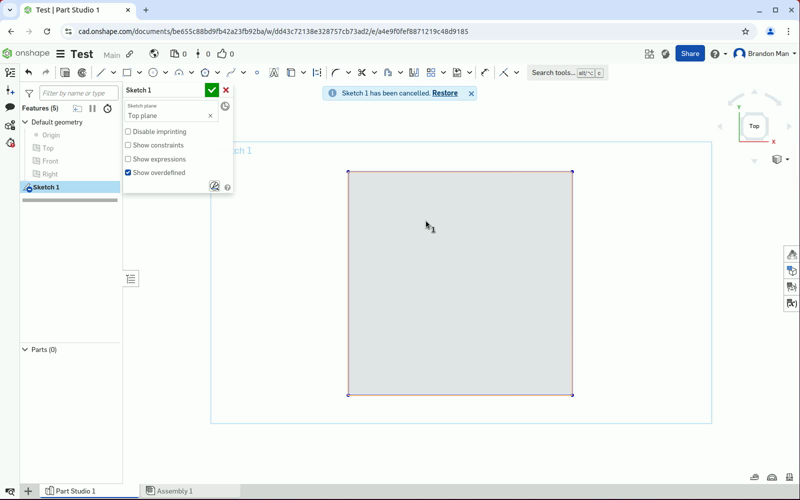
mouse_move(73, 352)
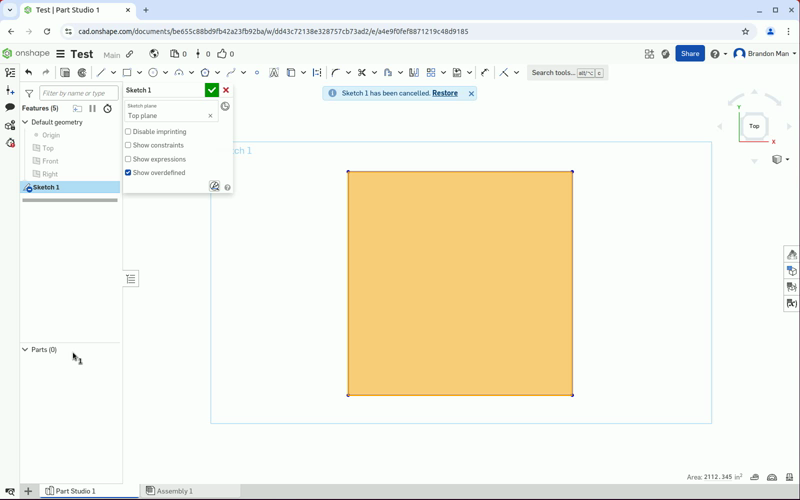
key(shift+y)
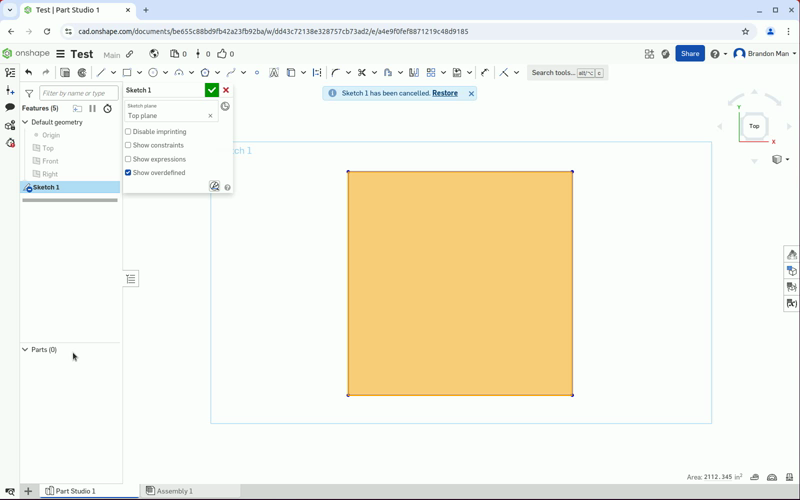
key(shift+e)
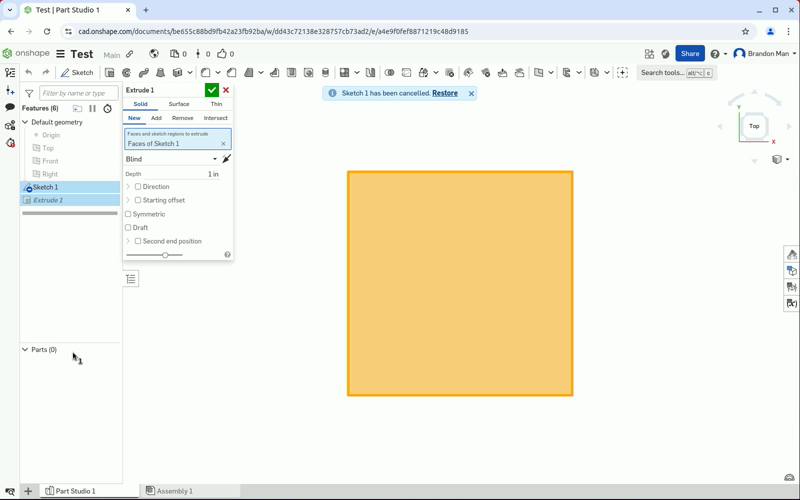
mouse_move(143, 106)
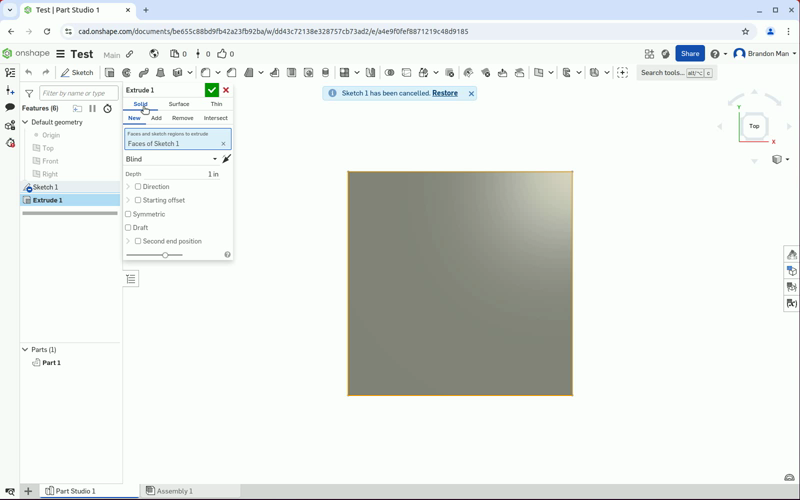
click(143, 106)
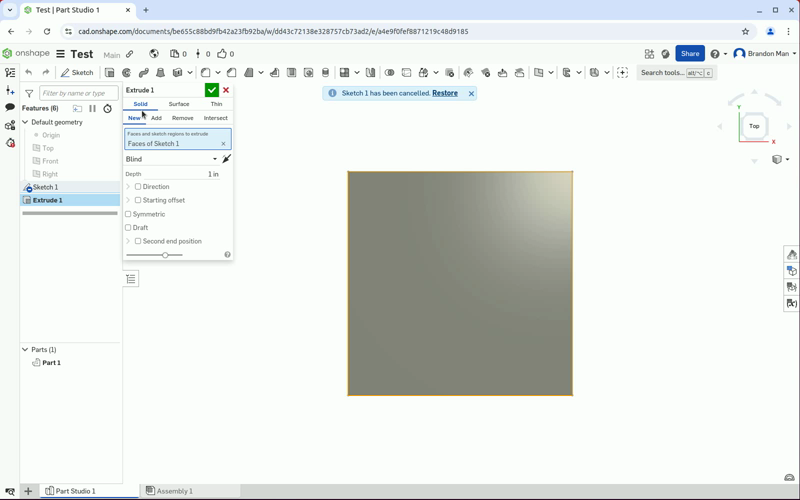
mouse_move(137, 120)
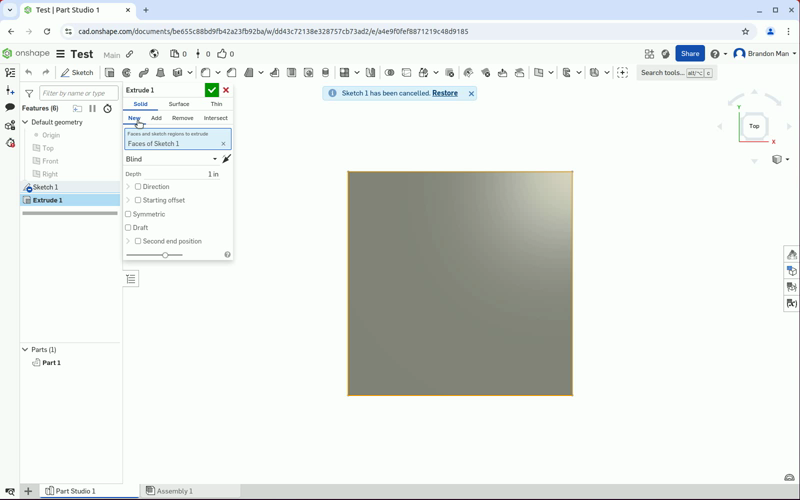
click(137, 120)
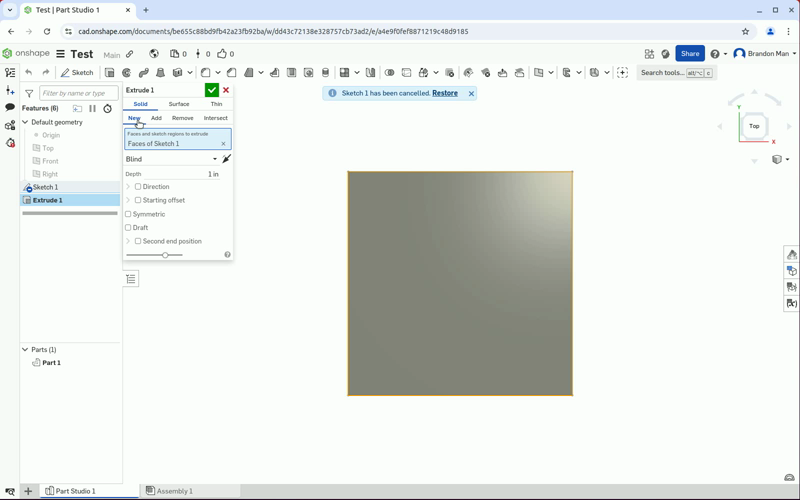
key(tab, 4)
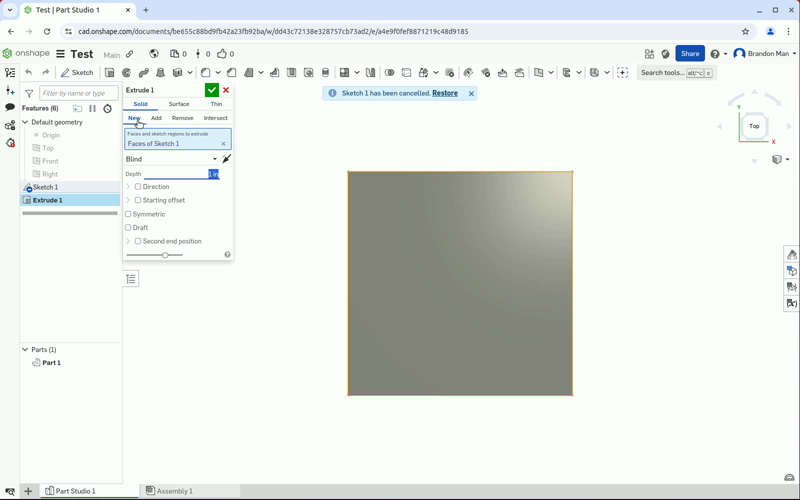
text(1.204)
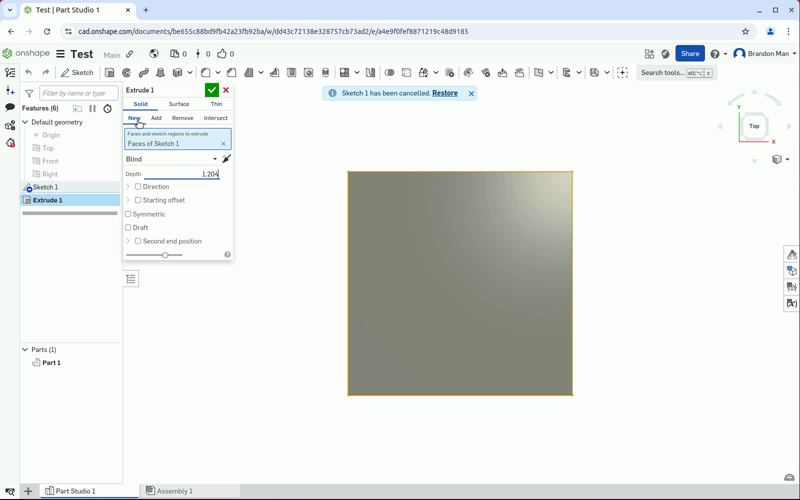
key(enter)
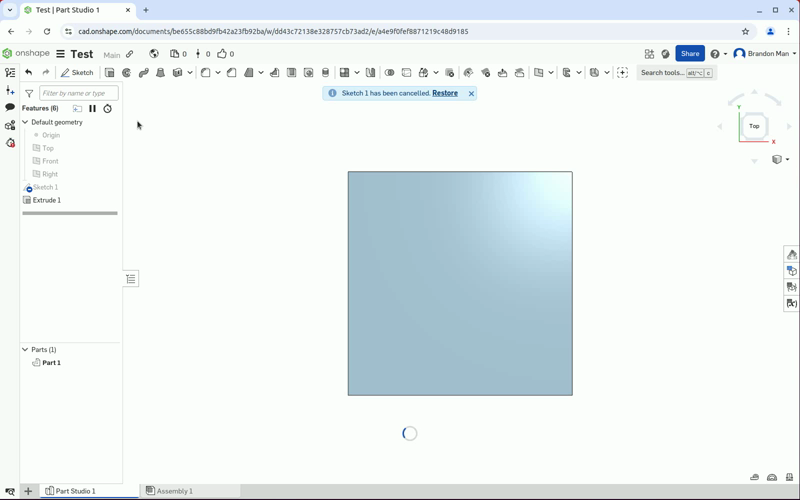
key(shift+h)
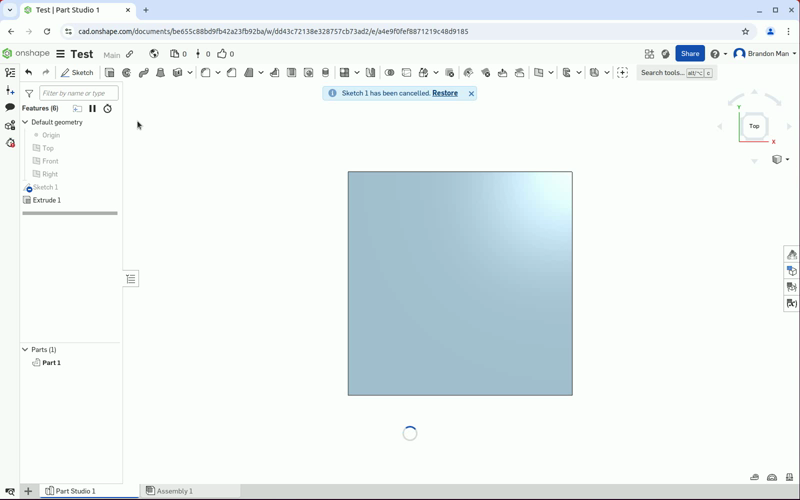
key(shift+h)
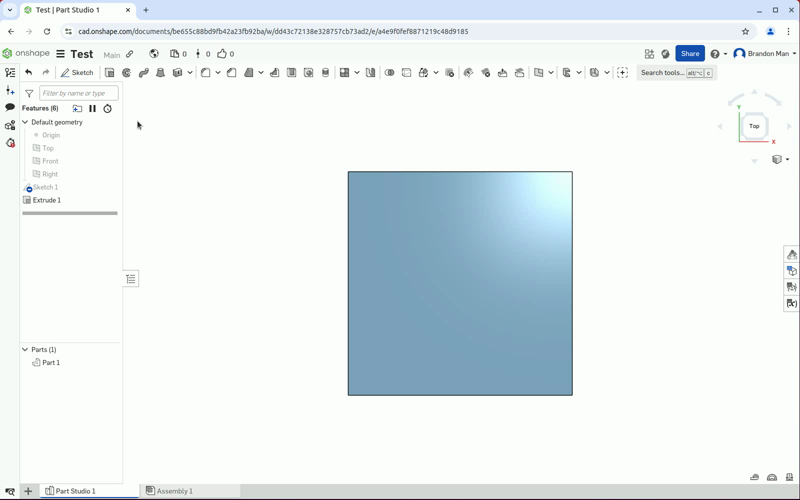
mouse_move(73, 189)
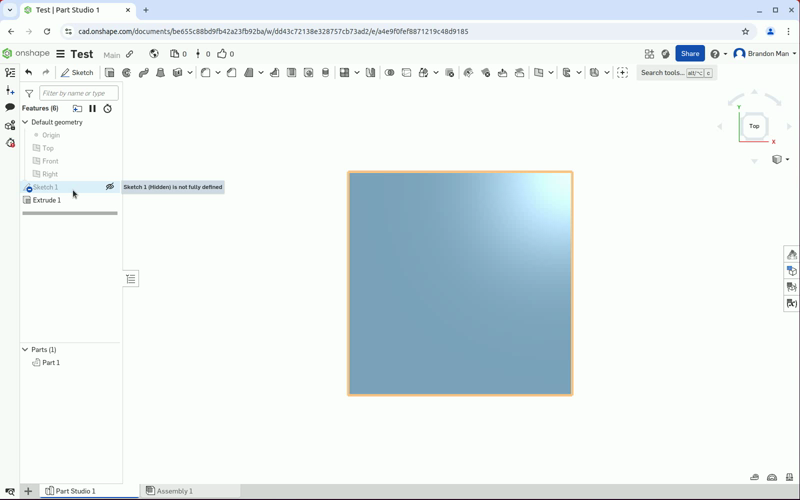
click(73, 189)
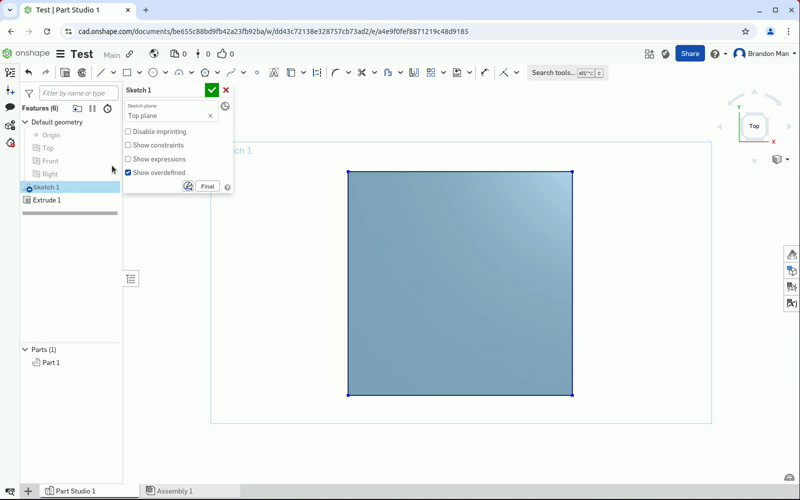
mouse_move(229, 92)
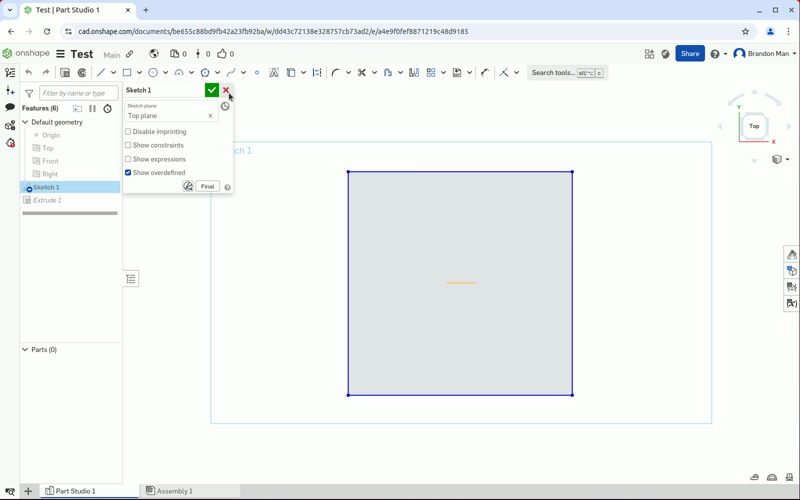
click(229, 92)
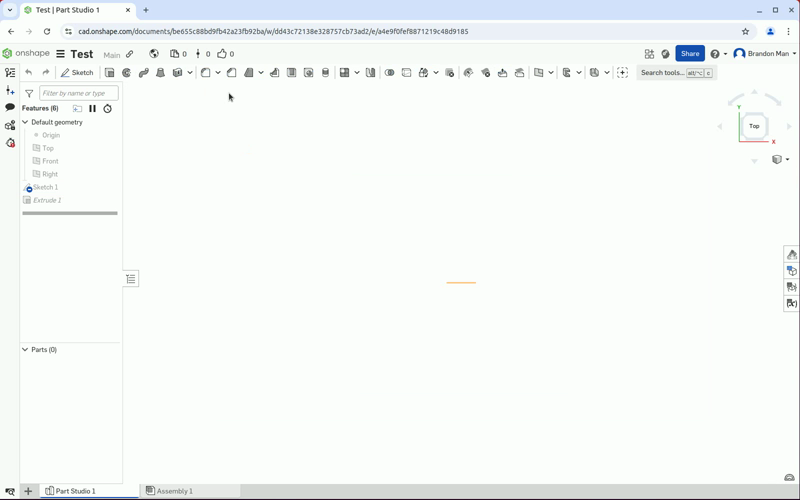
mouse_move(541, 75)
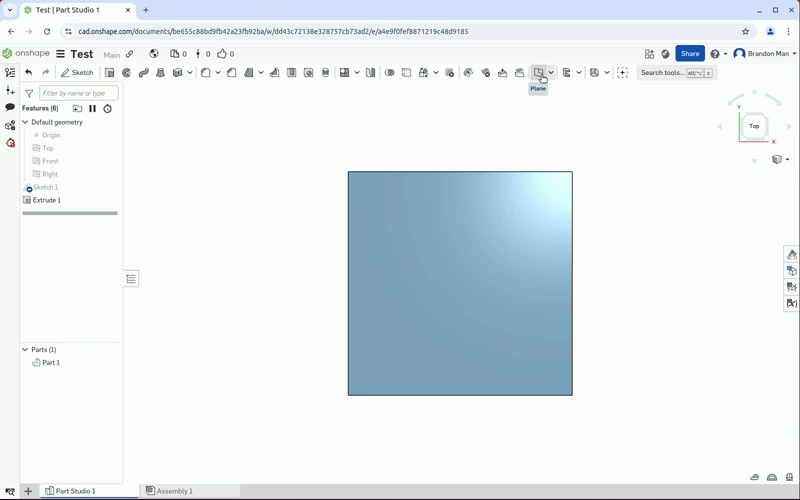
click(541, 75)
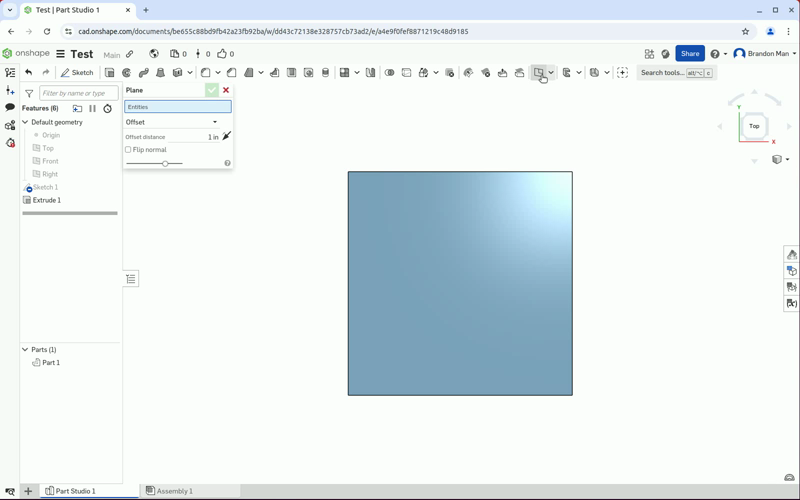
mouse_move(73, 150)
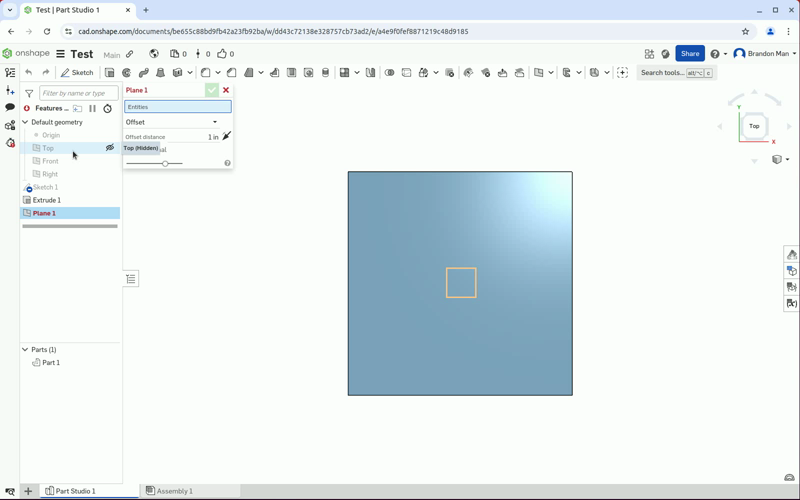
click(73, 150)
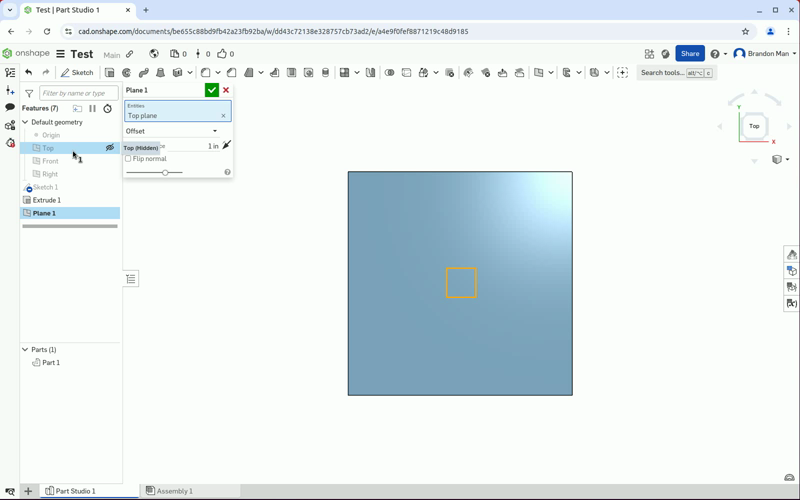
key(tab, 2)
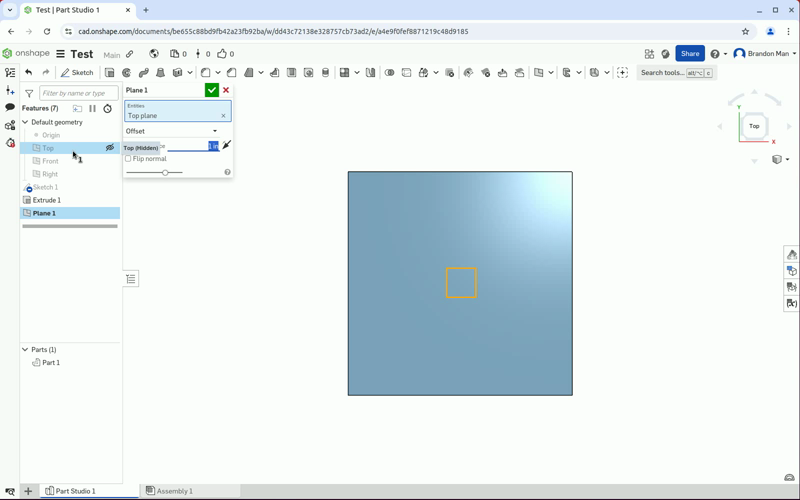
text(1.202)
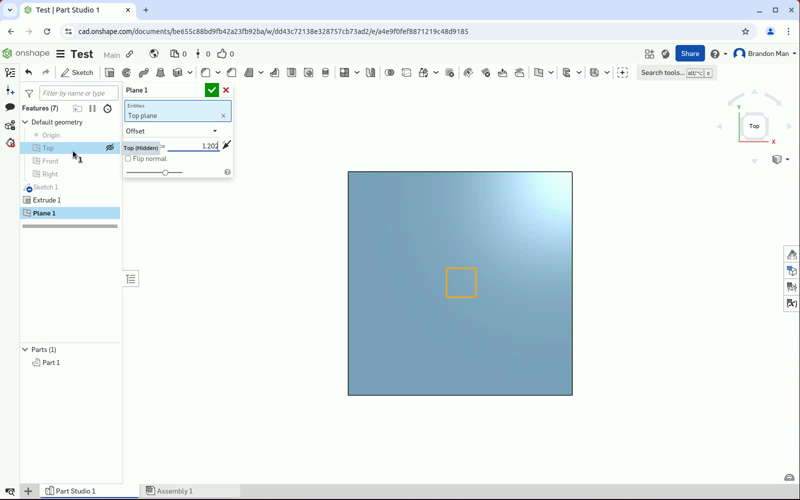
key(enter, 2)
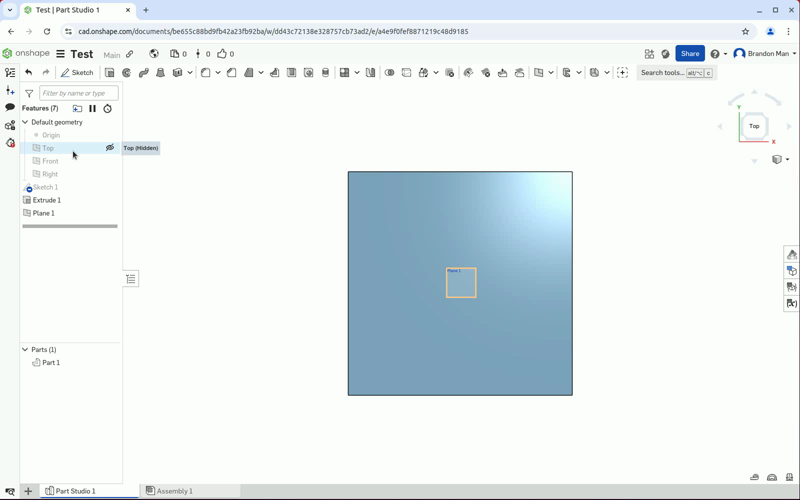
key(shift+s)
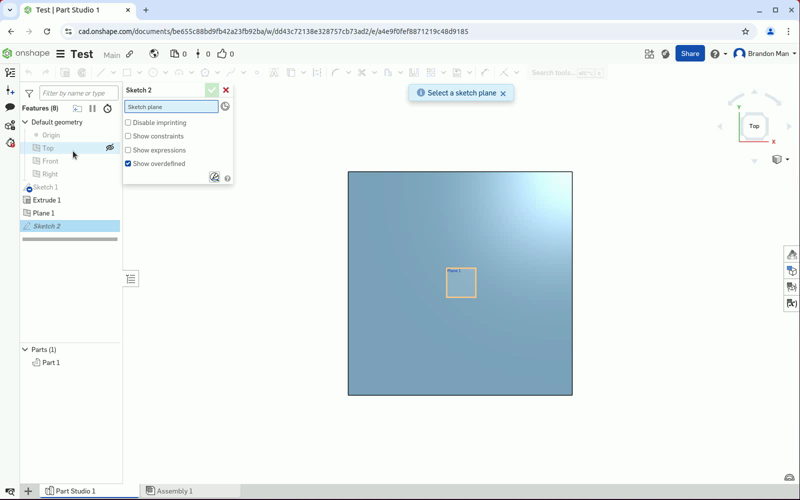
mouse_move(73, 215)
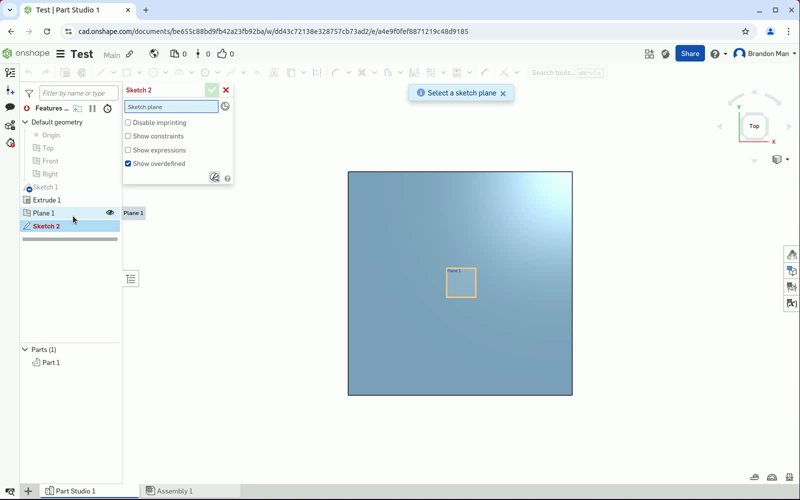
click(73, 215)
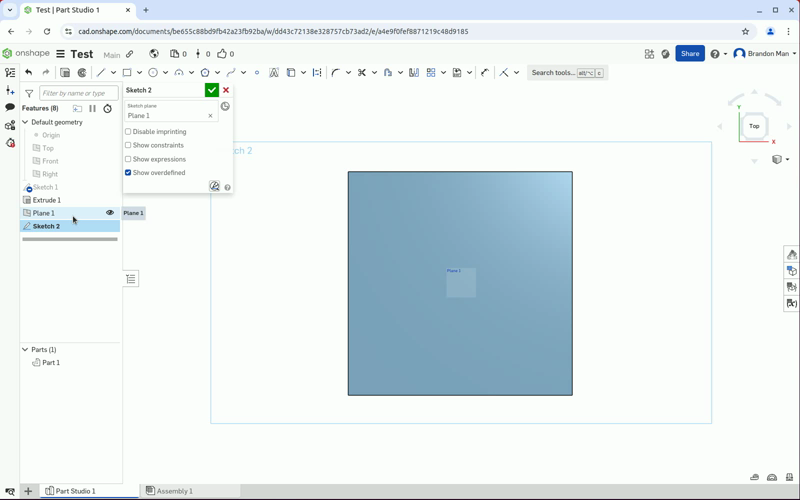
mouse_move(73, 352)
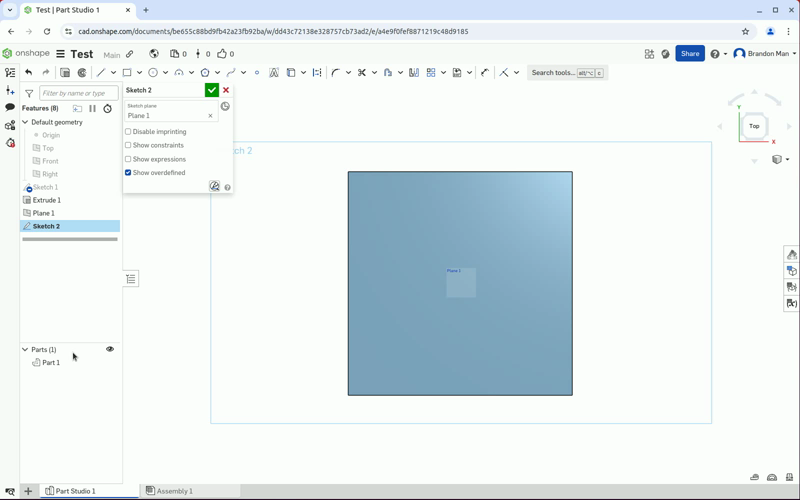
key(y)
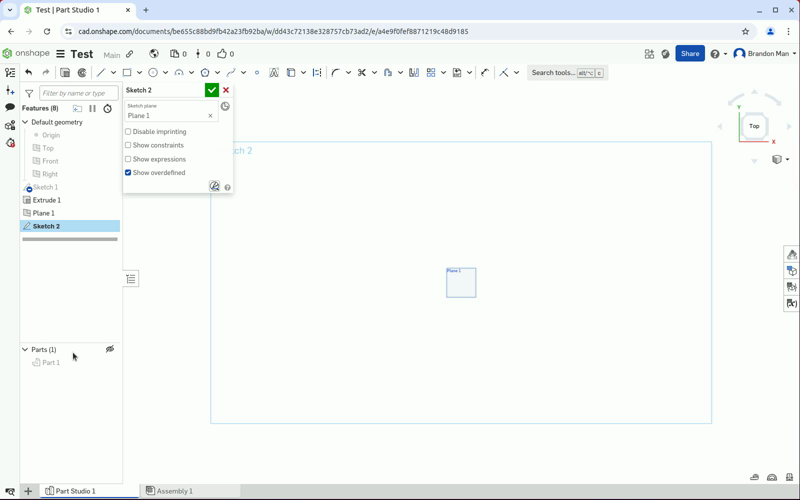
key(c)
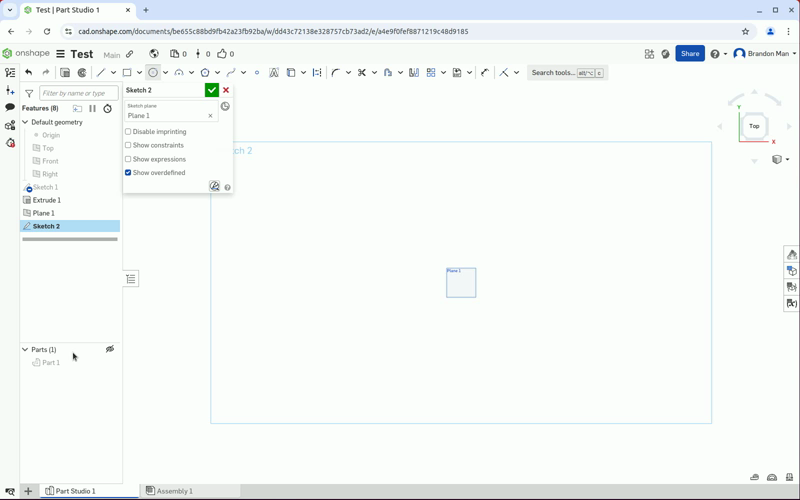
key_down(shift)
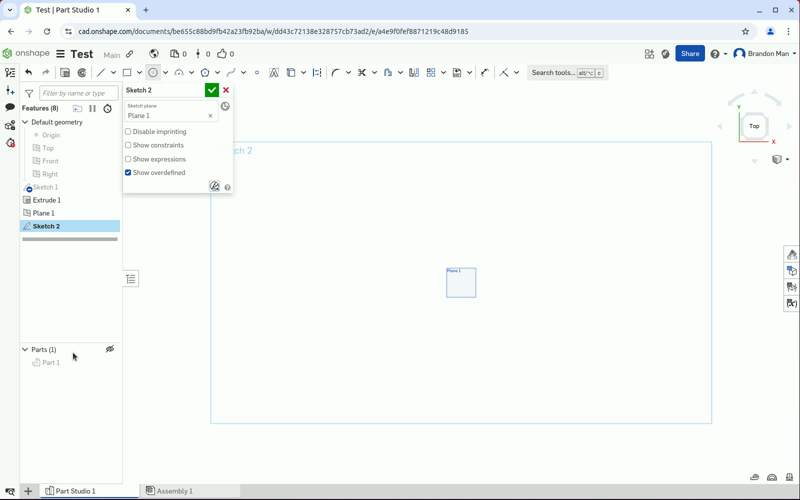
mouse_move(371, 192)
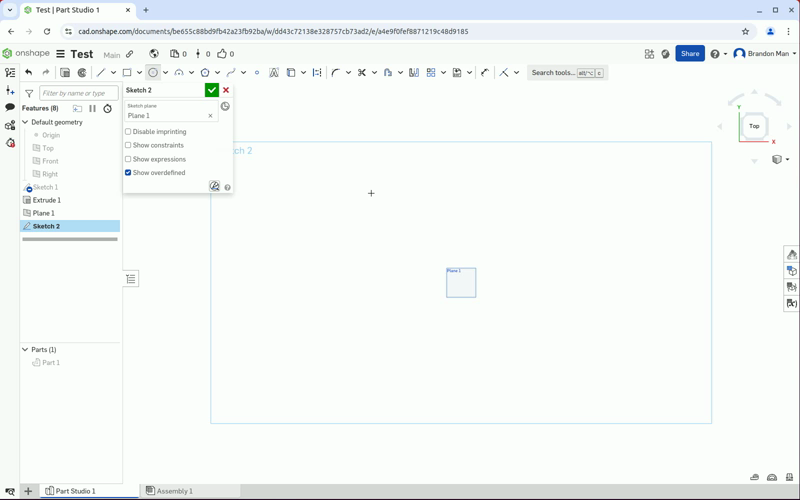
click(371, 192)
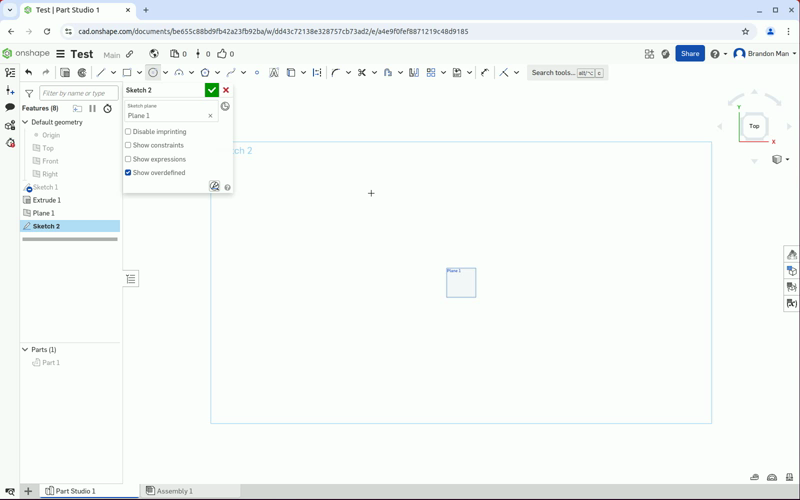
key_up(shift)
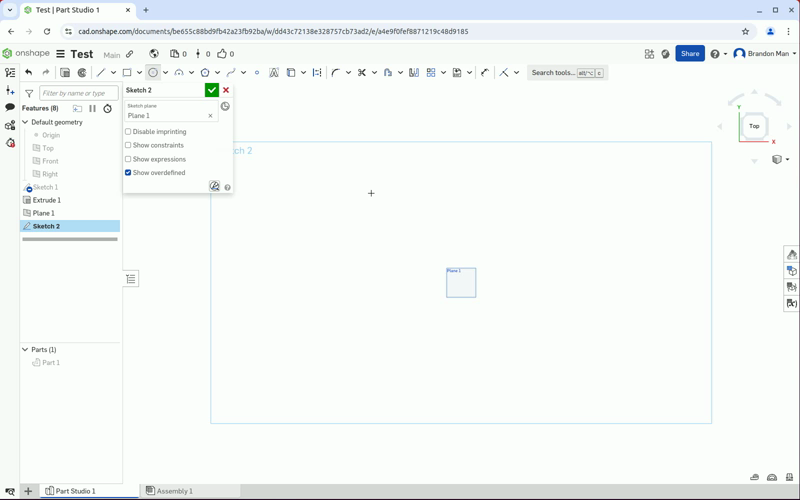
mouse_move(377, 192)
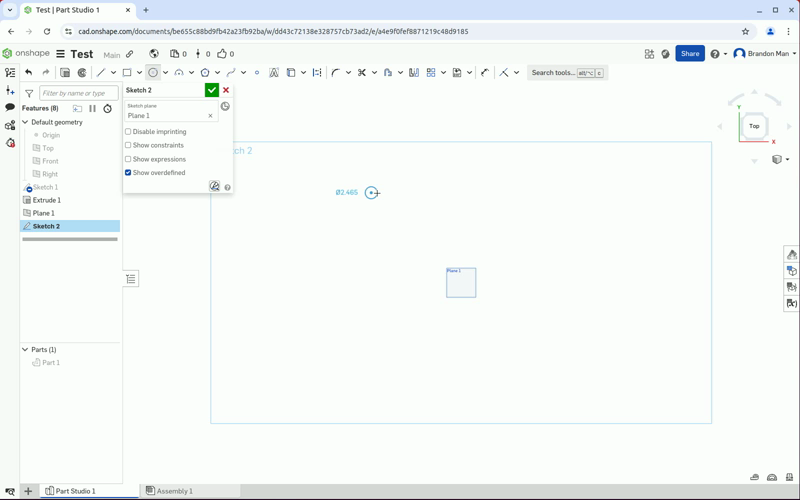
click(377, 192)
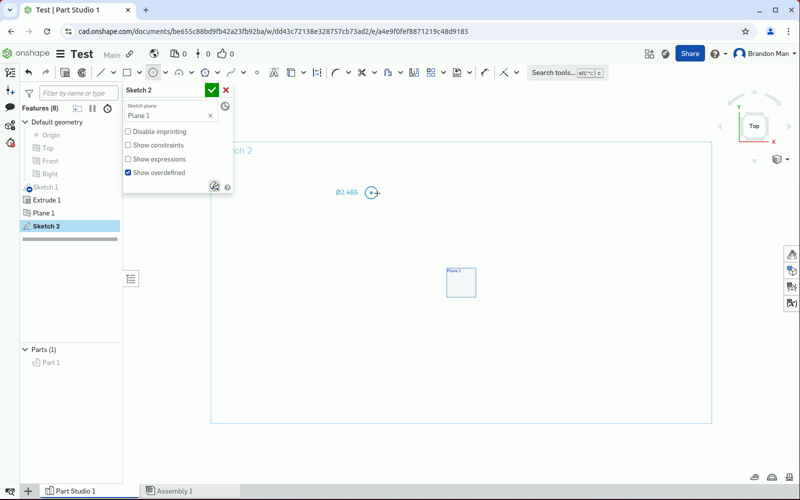
key(esc)
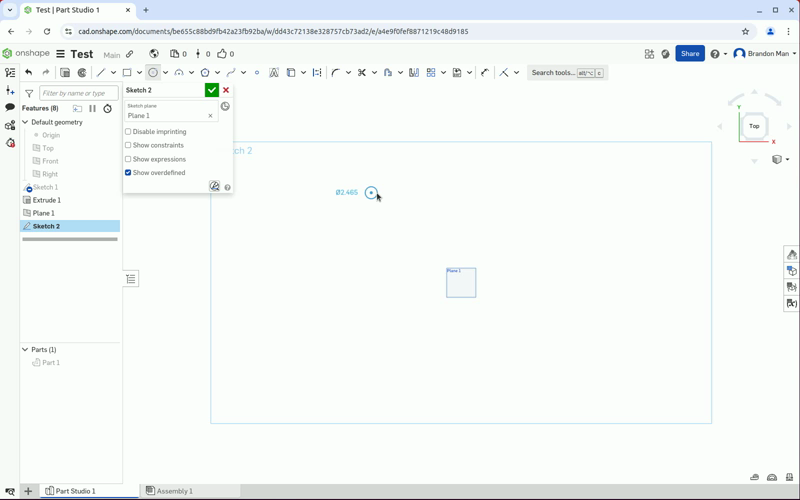
mouse_move(374, 191)
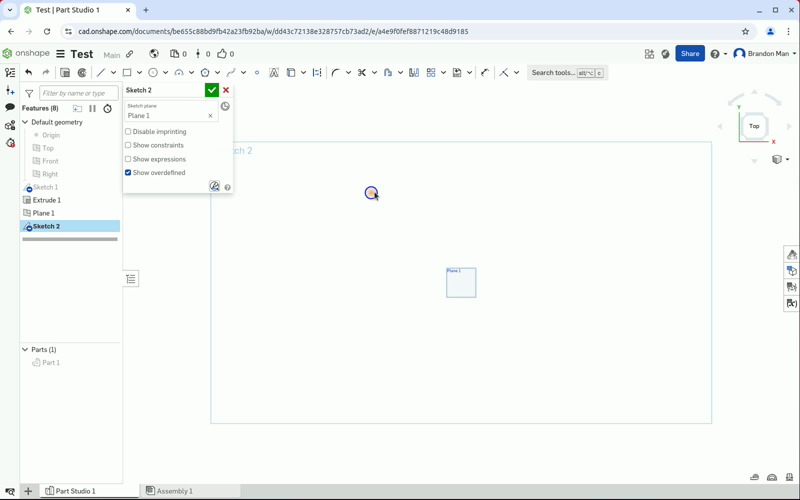
scroll(6)
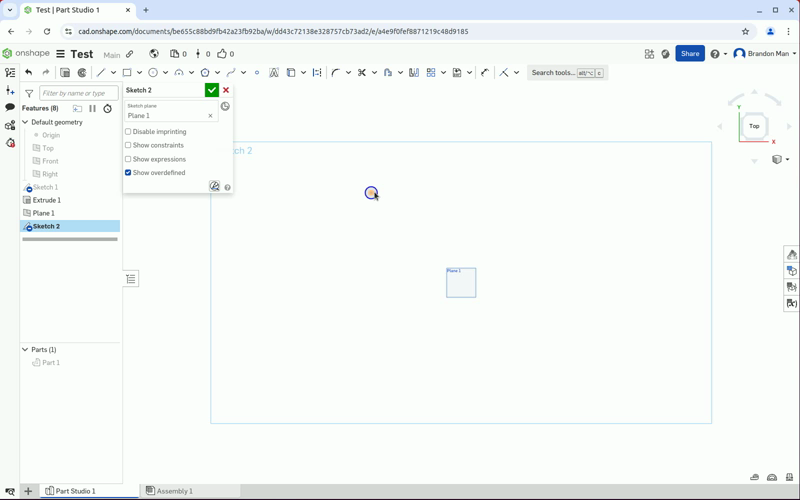
scroll(6)
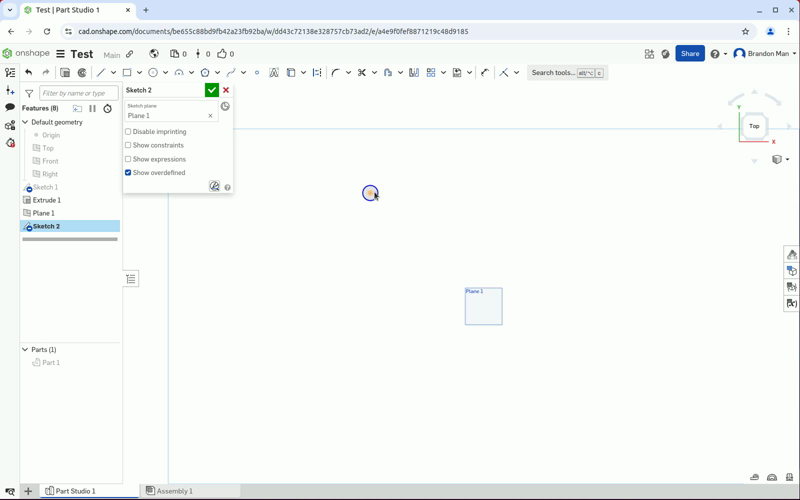
scroll(6)
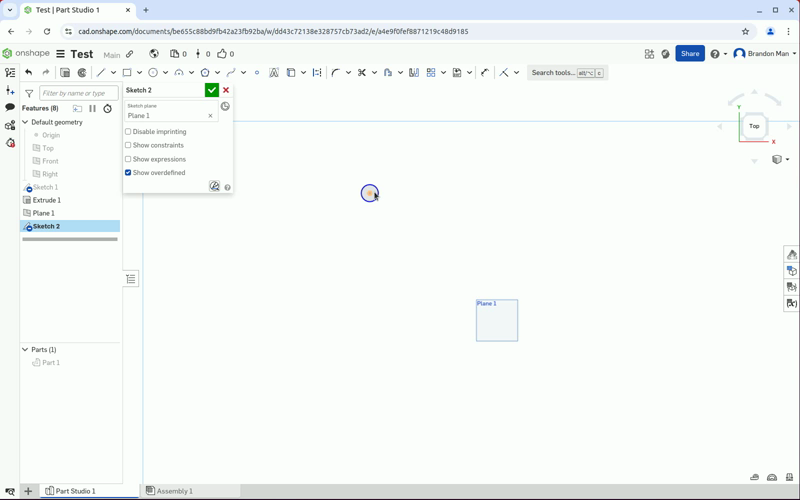
scroll(6)
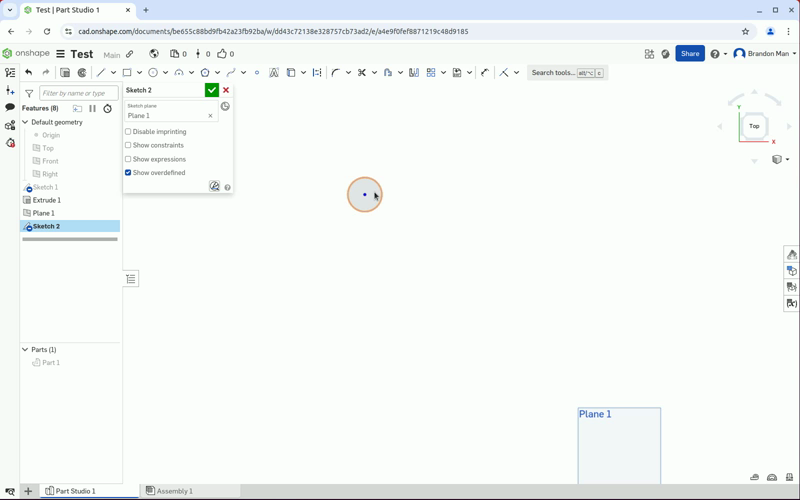
scroll(6)
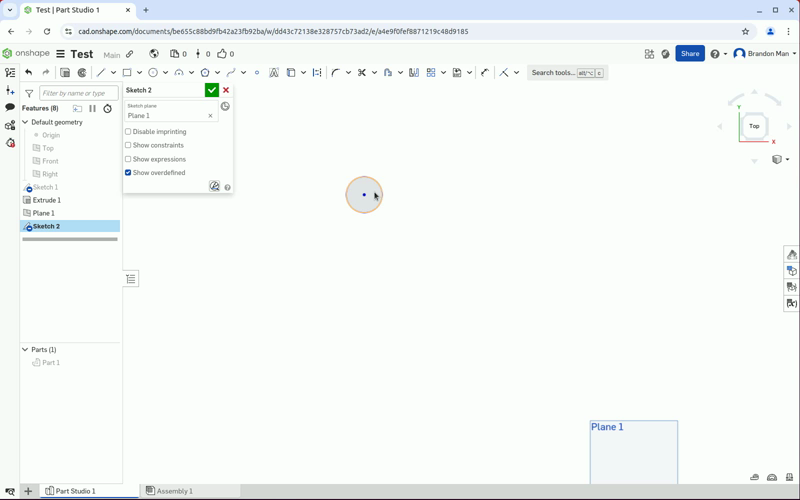
scroll(6)
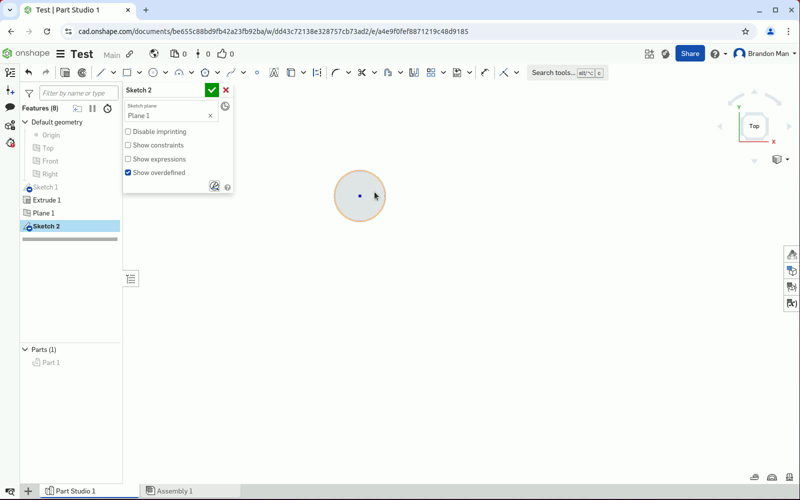
scroll(6)
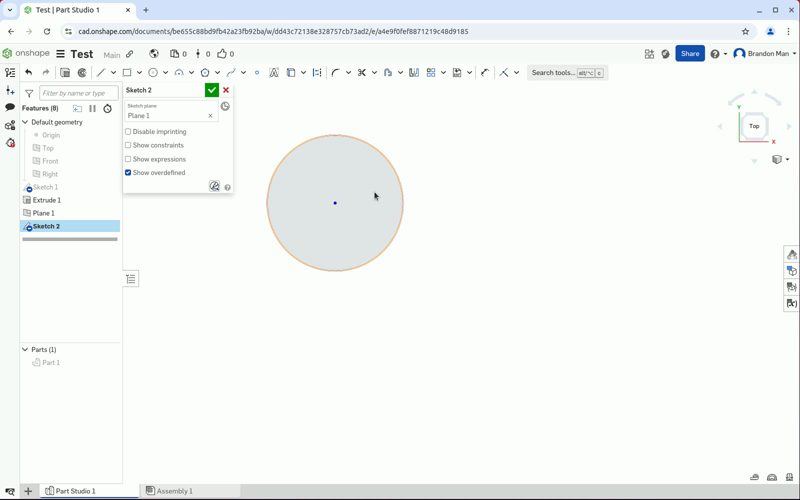
click(374, 191)
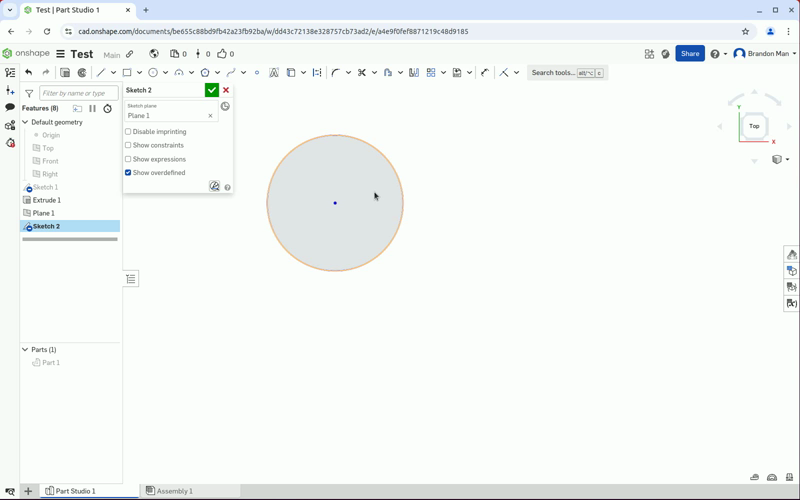
scroll(-6)
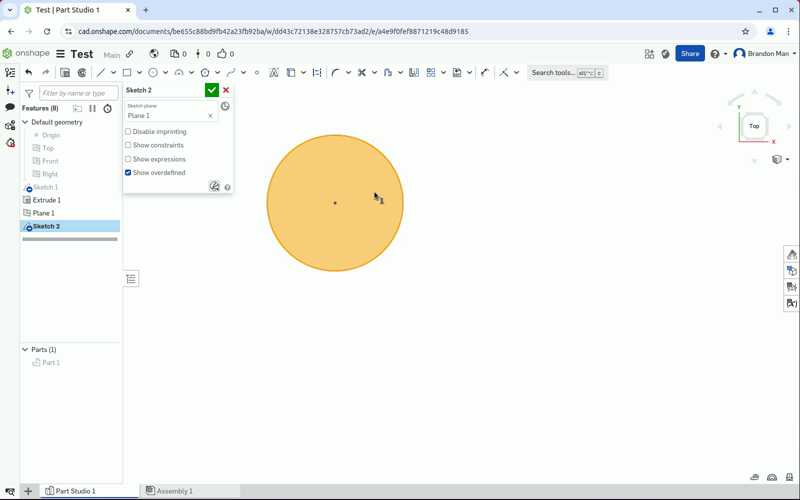
scroll(-6)
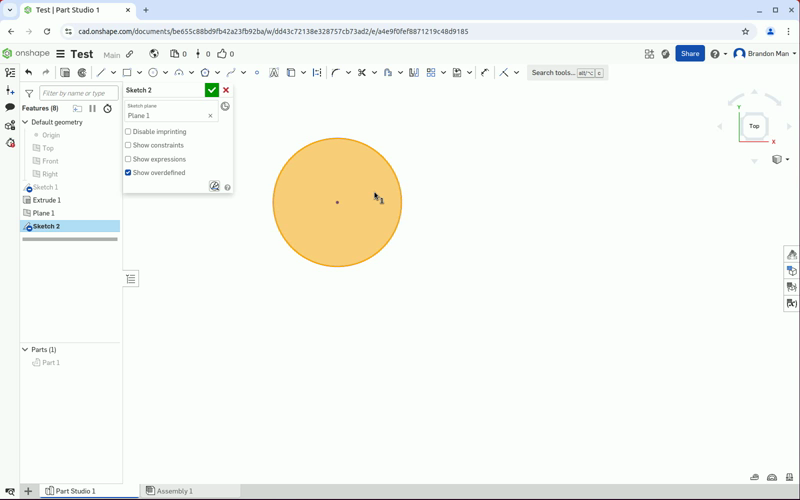
scroll(-6)
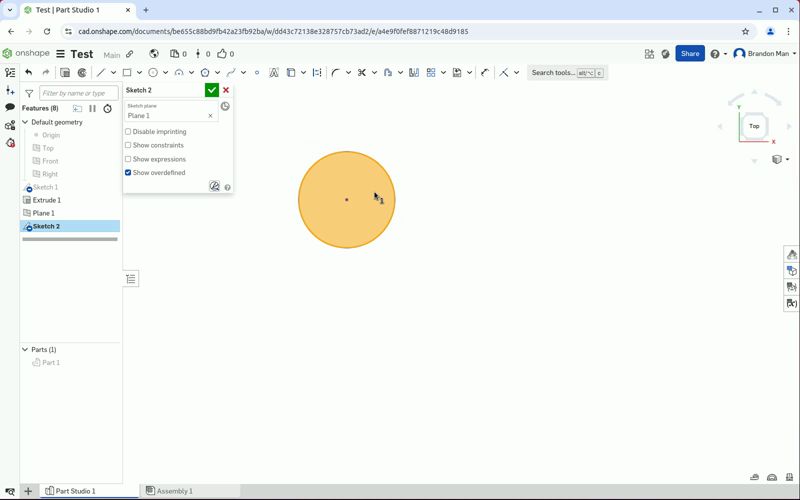
scroll(-6)
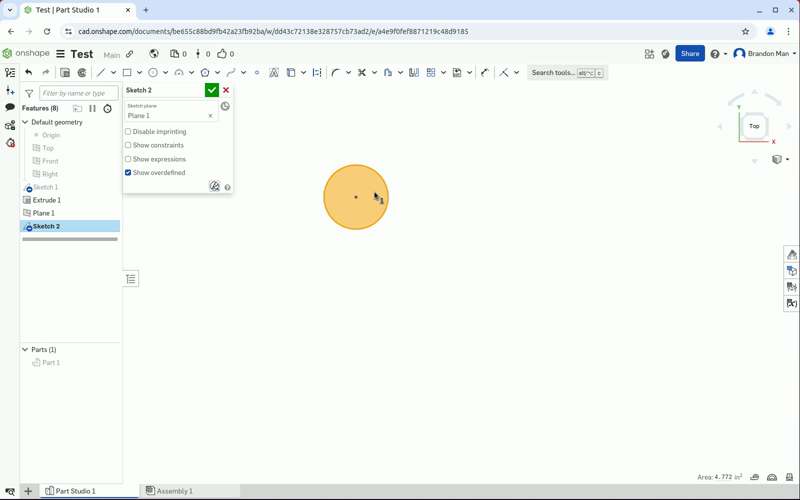
scroll(-6)
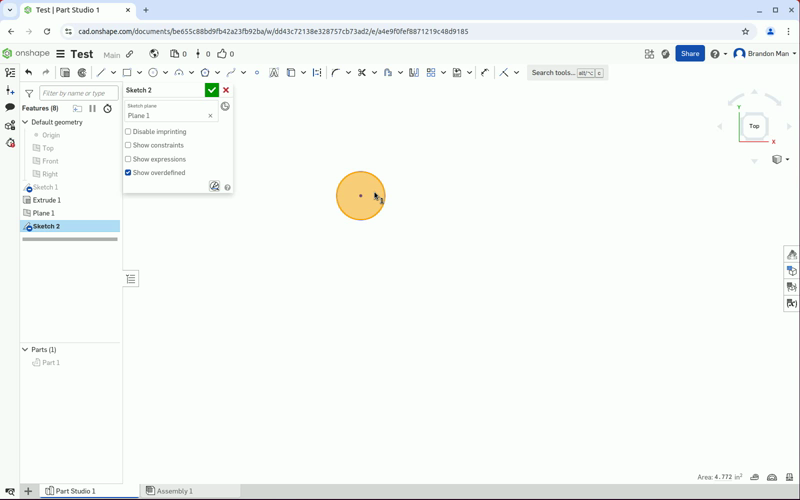
scroll(-6)
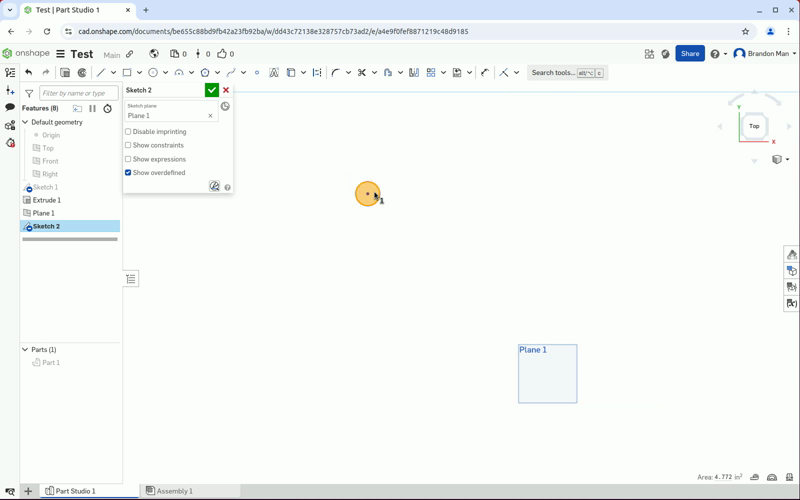
scroll(-6)
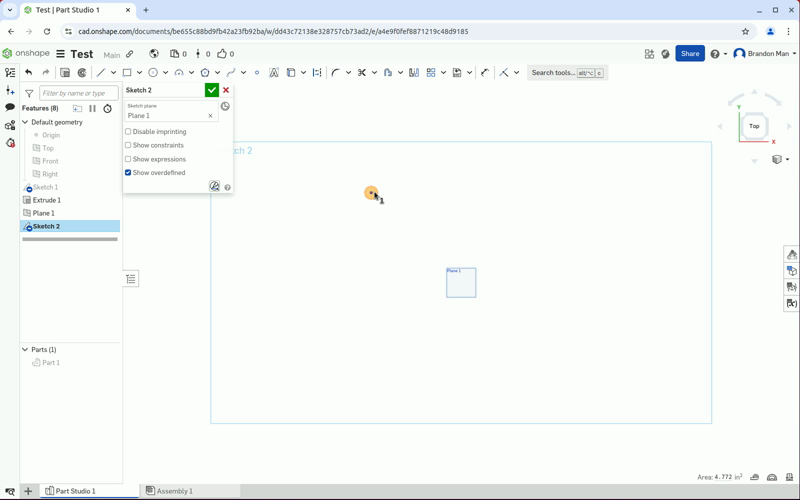
mouse_move(73, 352)
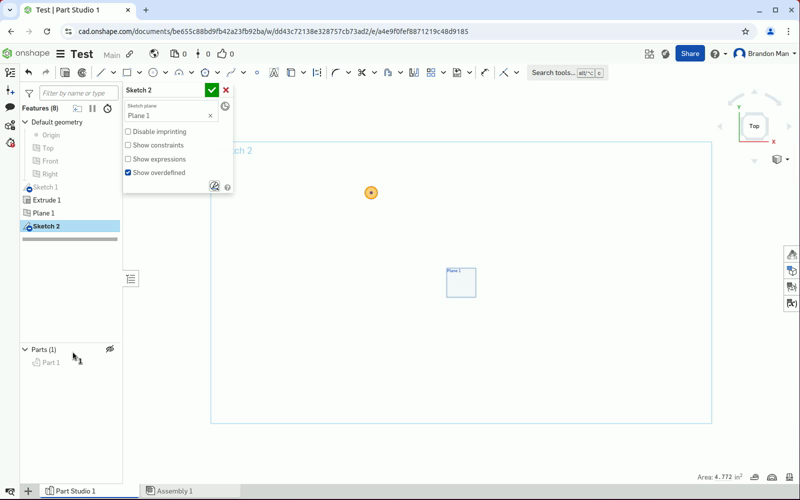
key(shift+y)
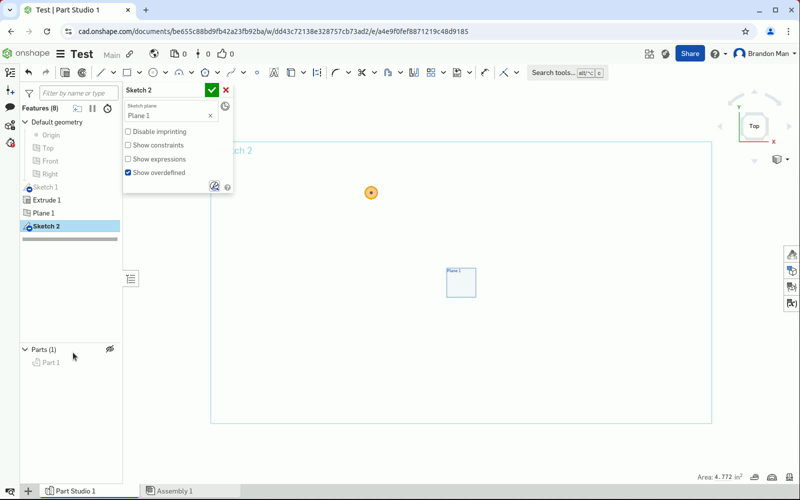
key(shift+e)
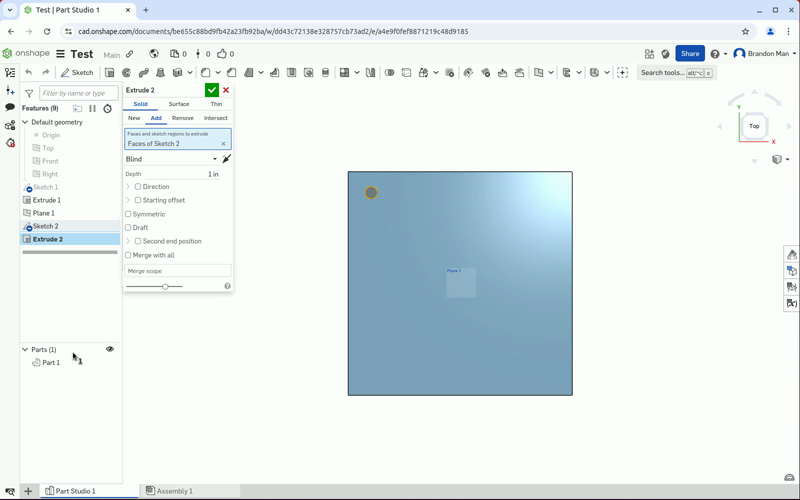
mouse_move(143, 106)
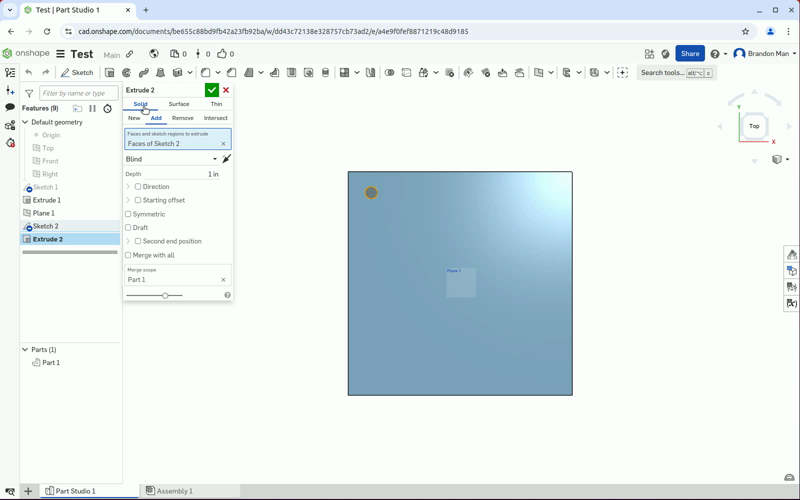
click(143, 106)
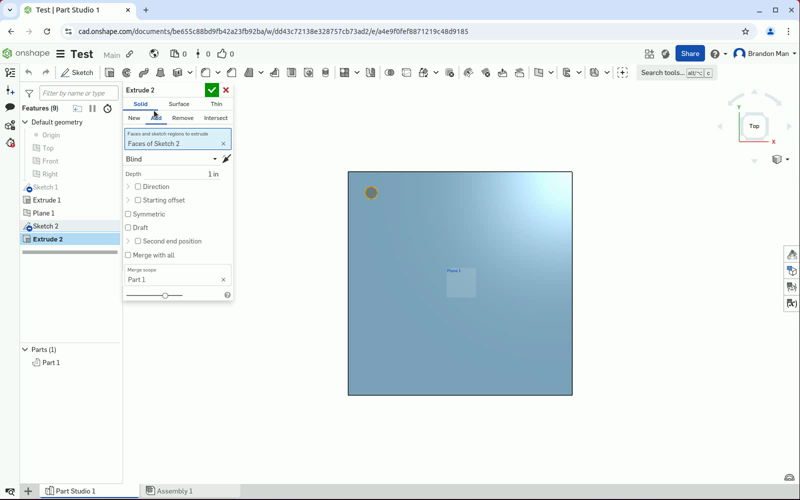
mouse_move(186, 120)
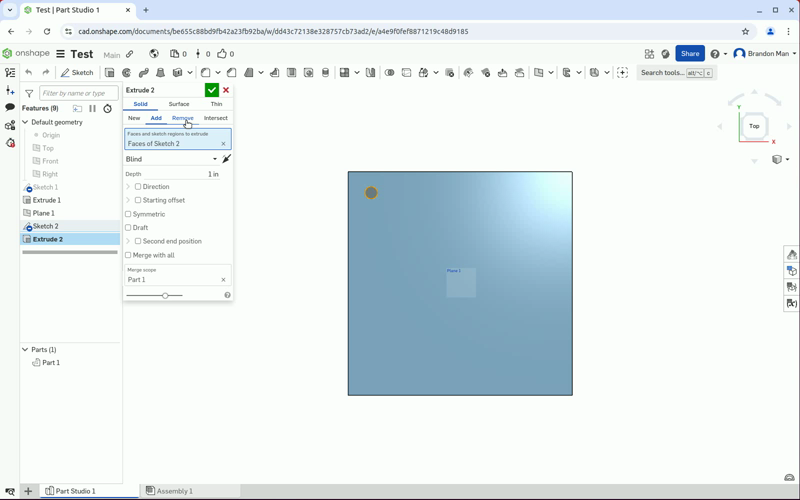
click(186, 120)
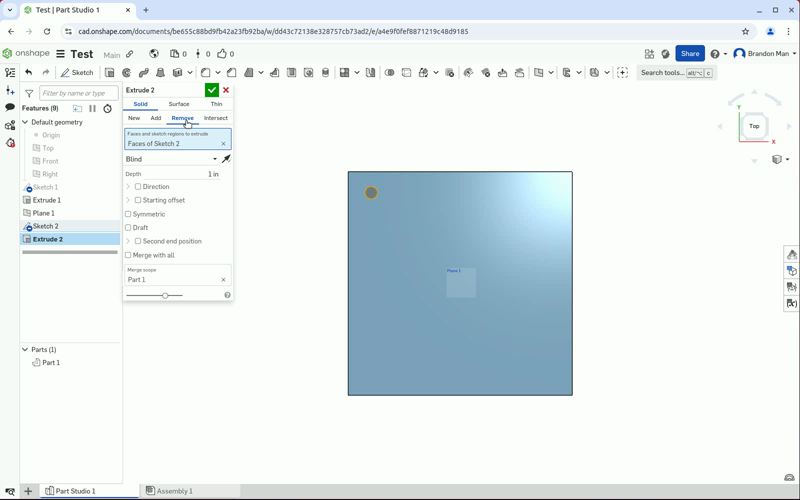
key(tab, 4)
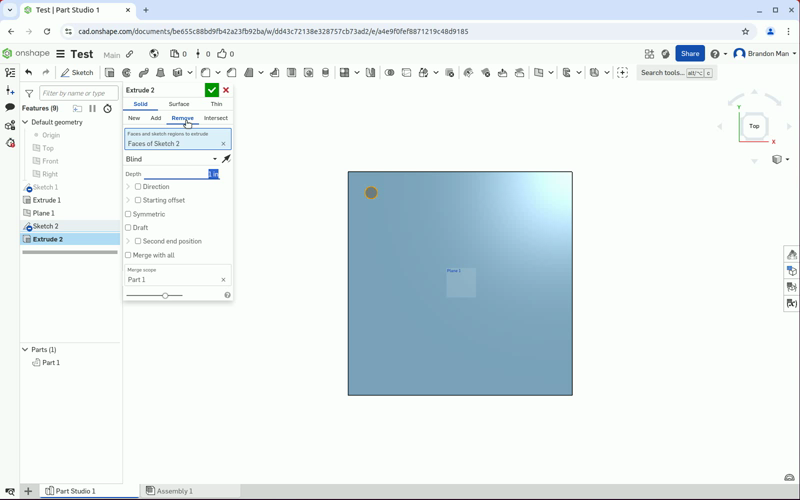
text(2.407)
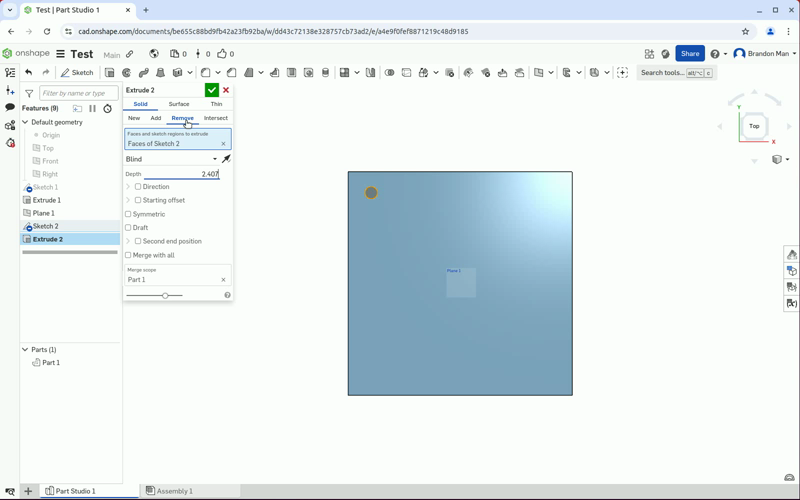
key(tab, 6)
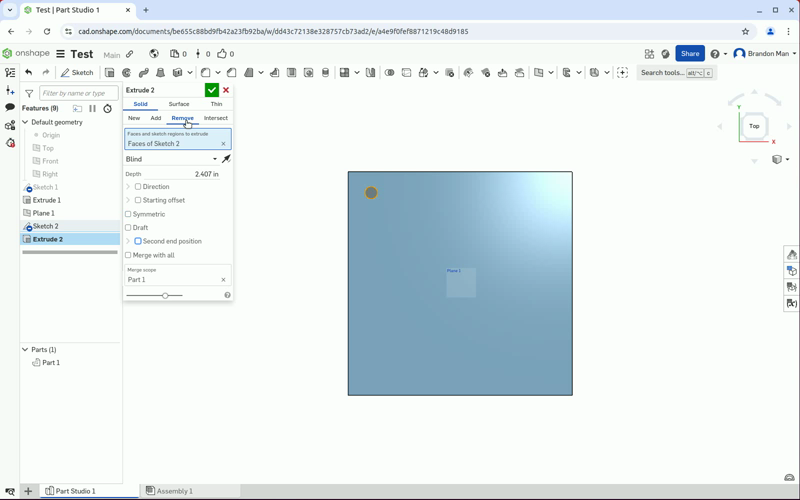
key(space)
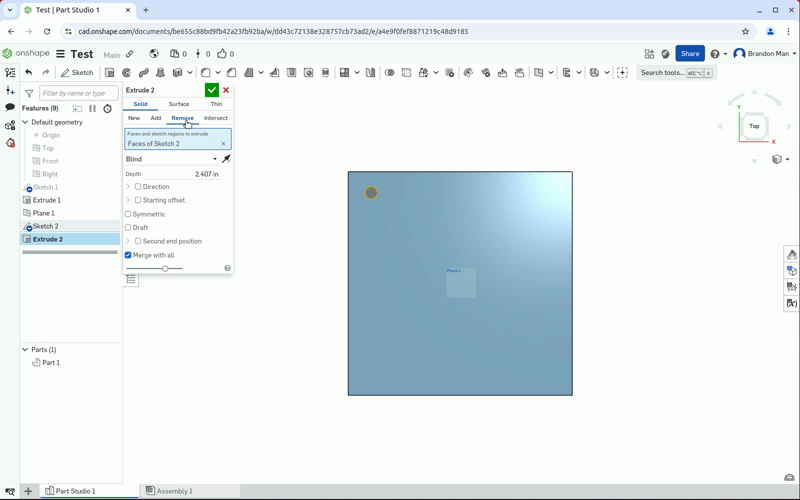
key(enter)
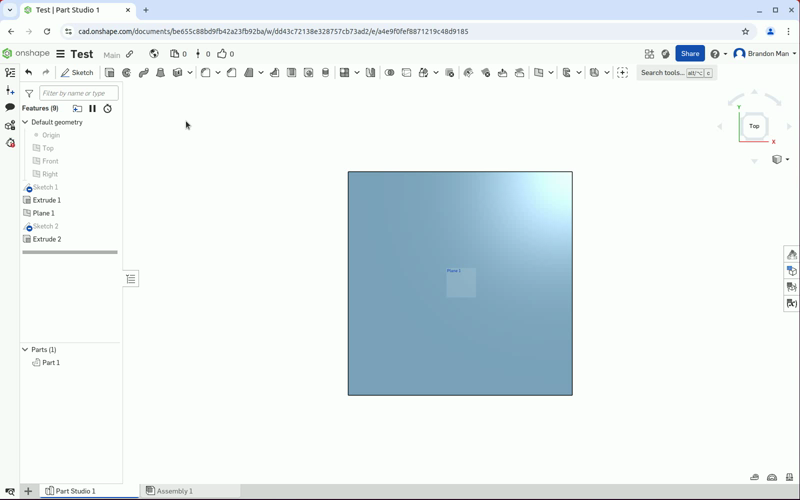
key(shift+h)
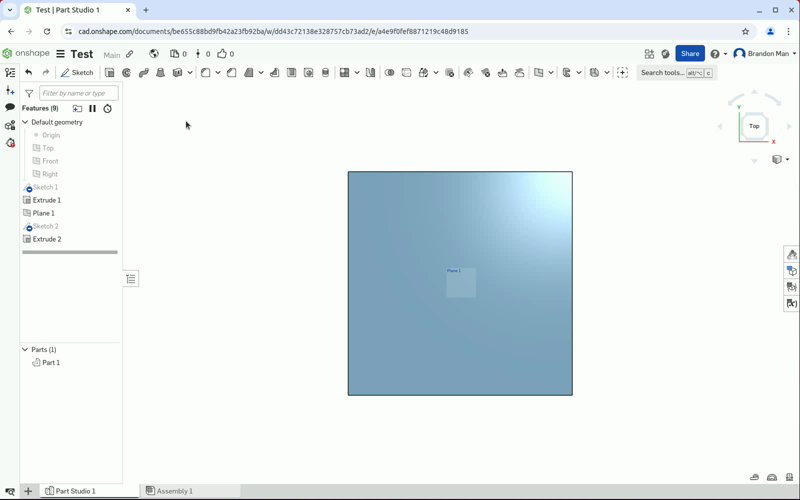
key(shift+h)
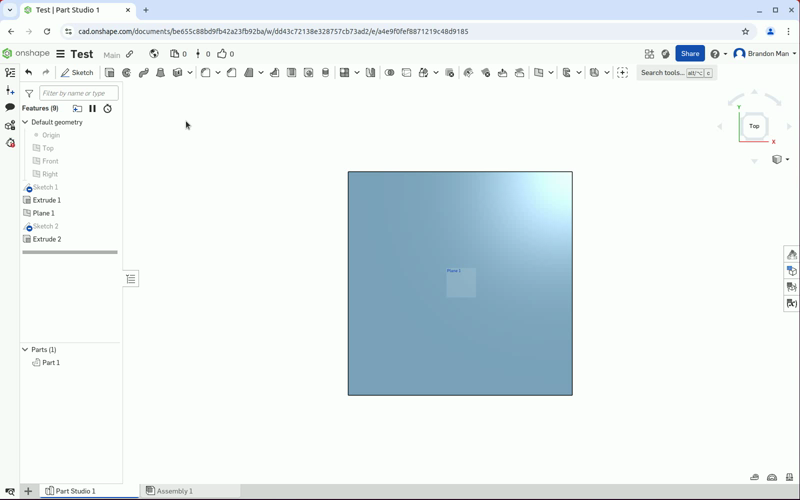
mouse_move(73, 189)
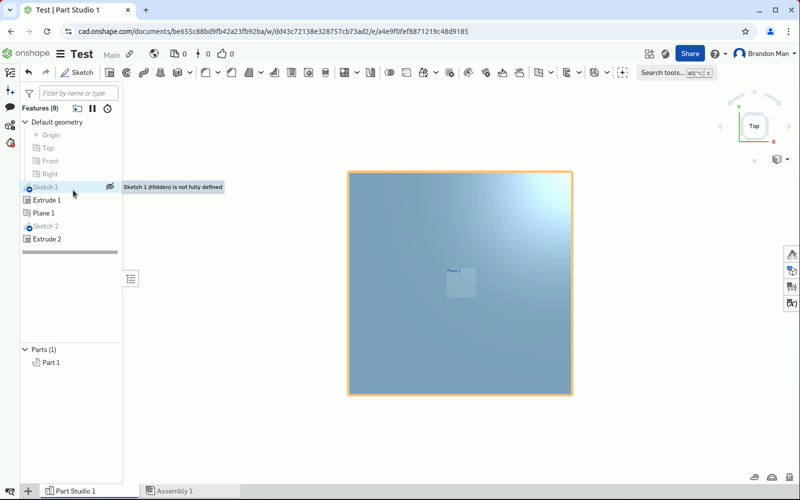
click(73, 189)
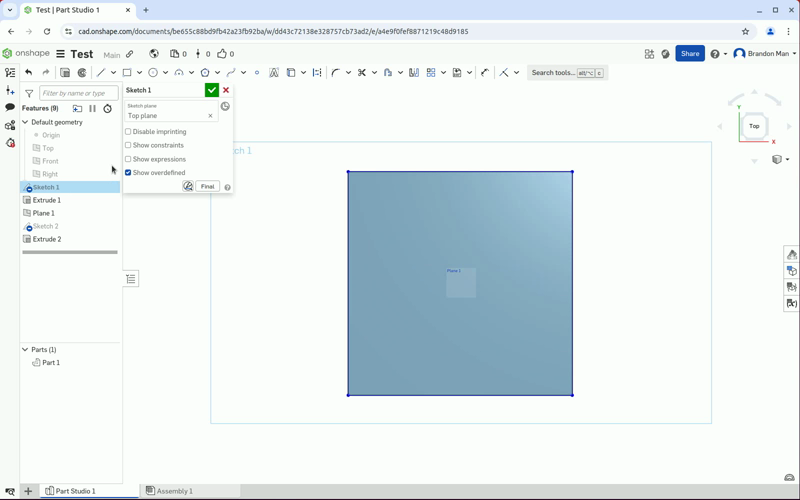
mouse_move(229, 92)
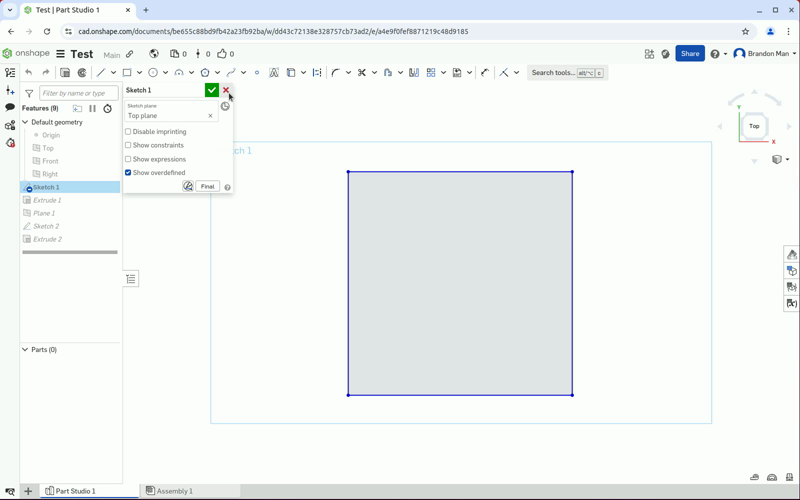
click(229, 92)
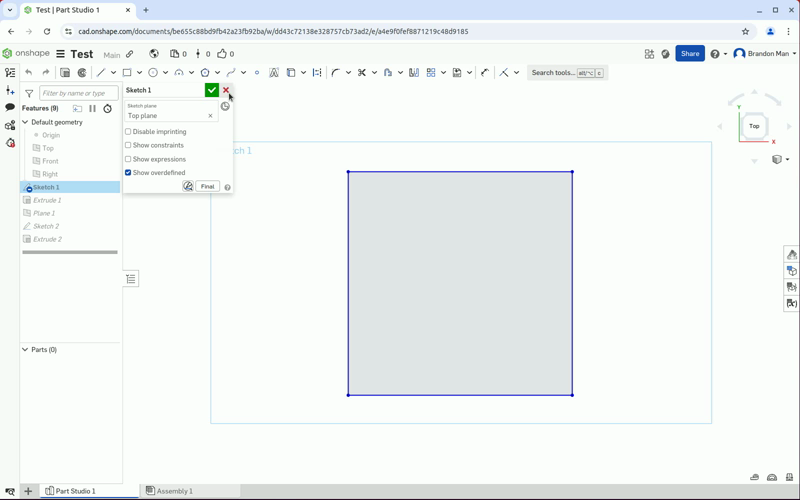
key(shift+s)
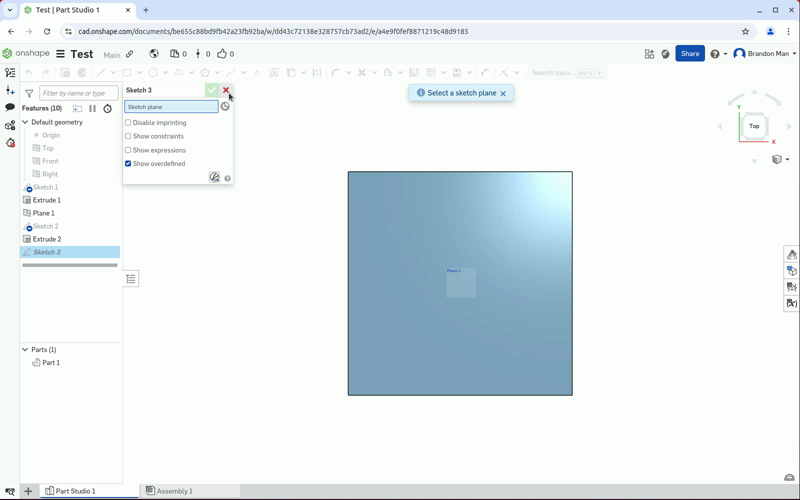
mouse_move(73, 215)
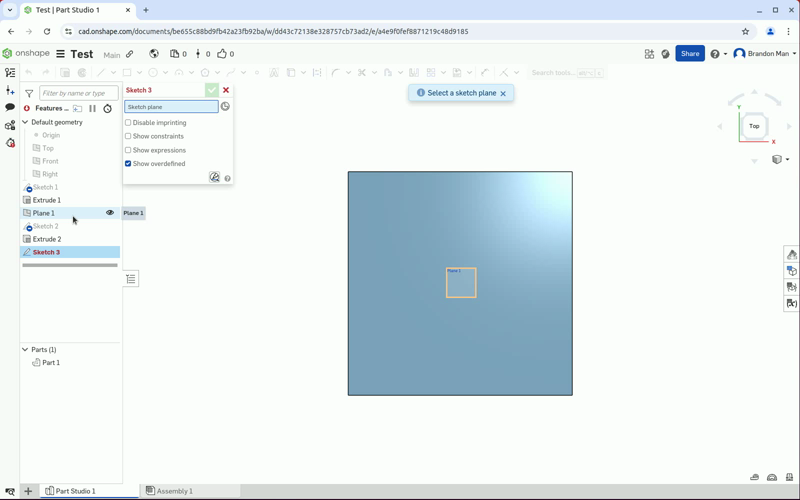
click(73, 215)
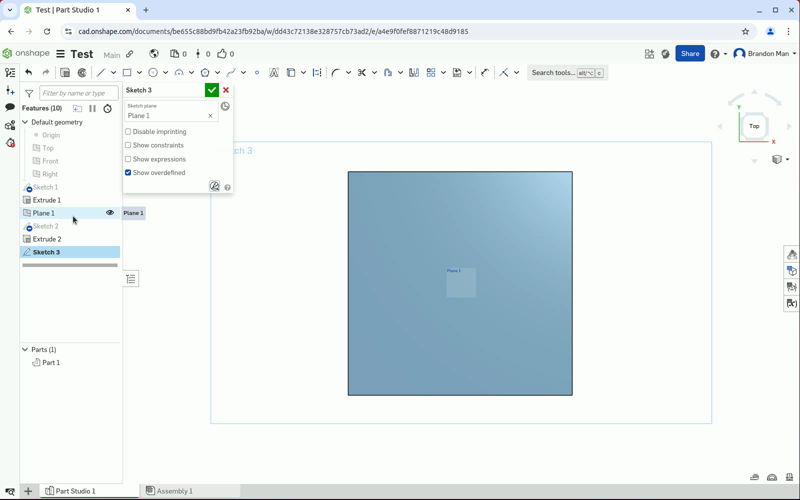
mouse_move(73, 352)
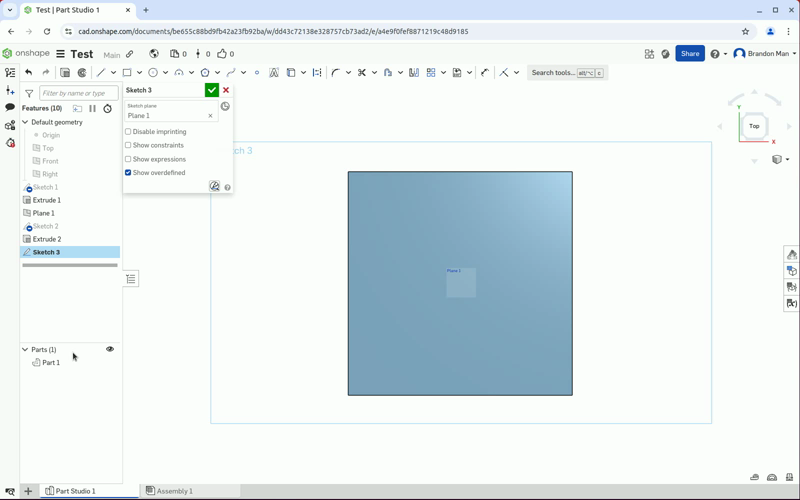
key(y)
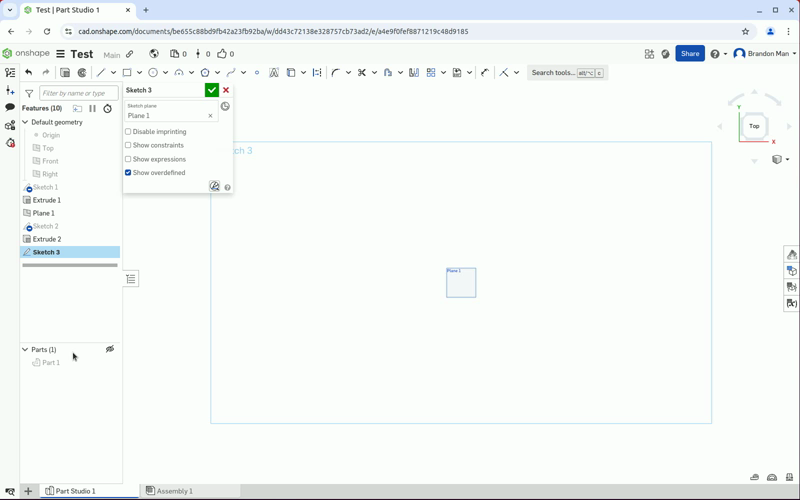
key(c)
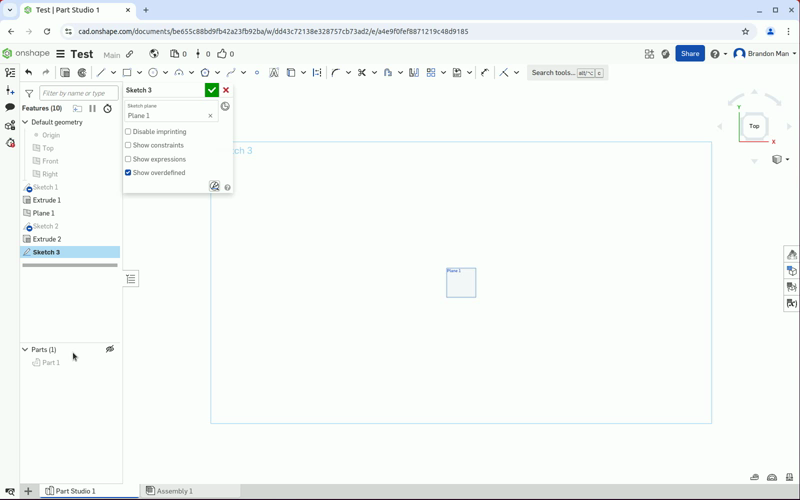
key_down(shift)
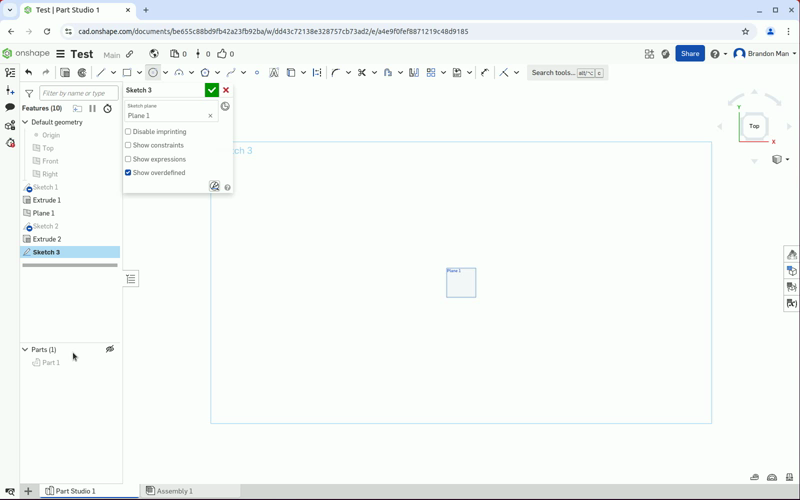
mouse_move(371, 373)
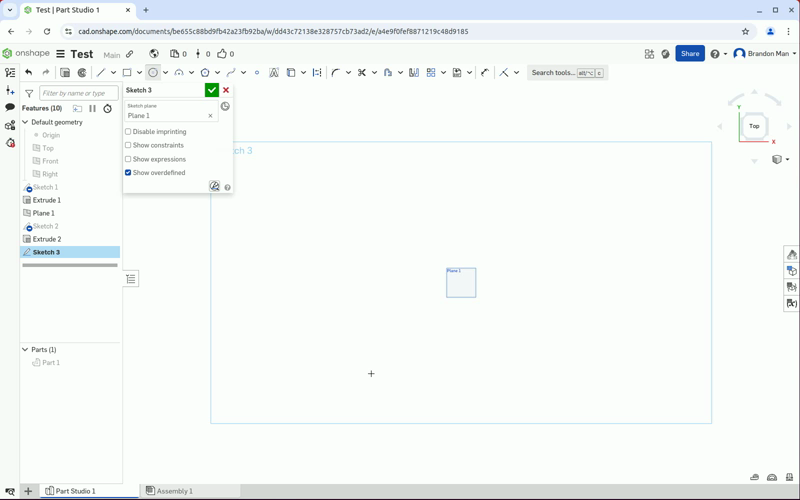
click(371, 373)
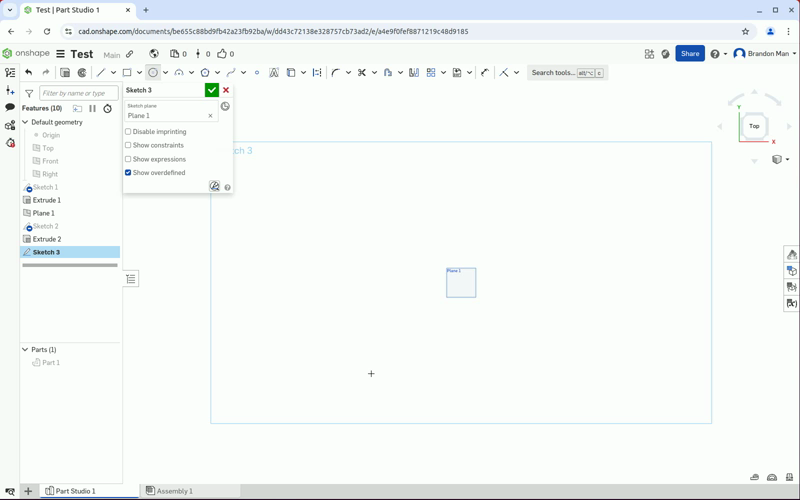
key_up(shift)
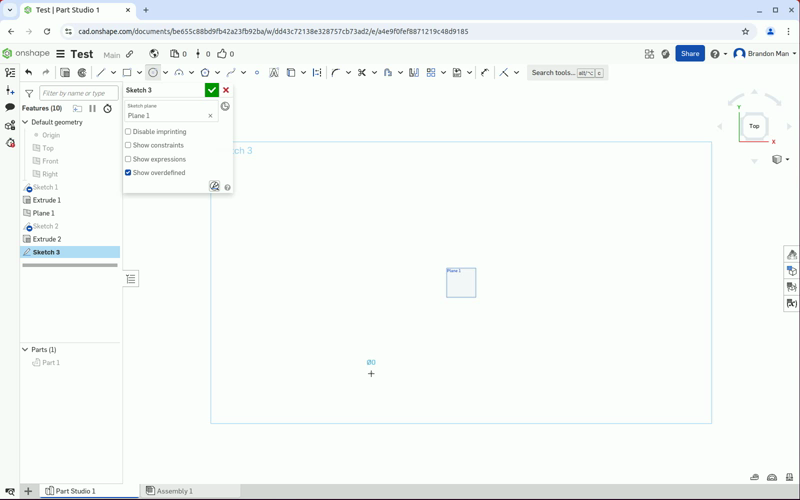
mouse_move(377, 373)
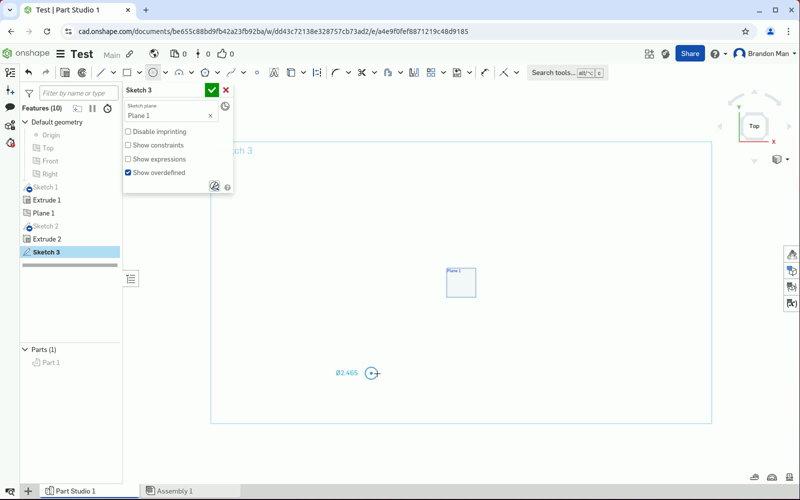
click(377, 373)
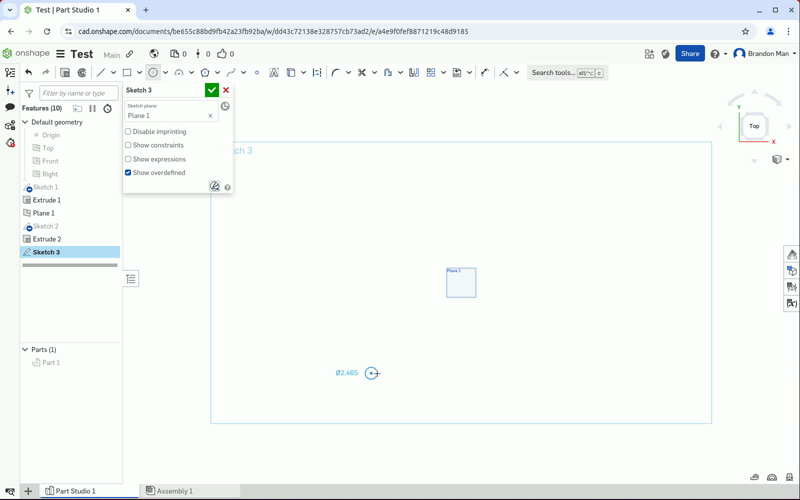
key(esc)
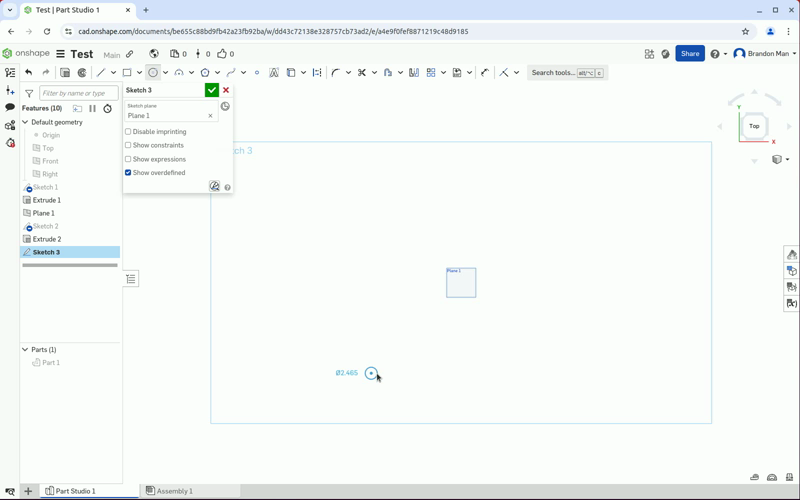
mouse_move(367, 372)
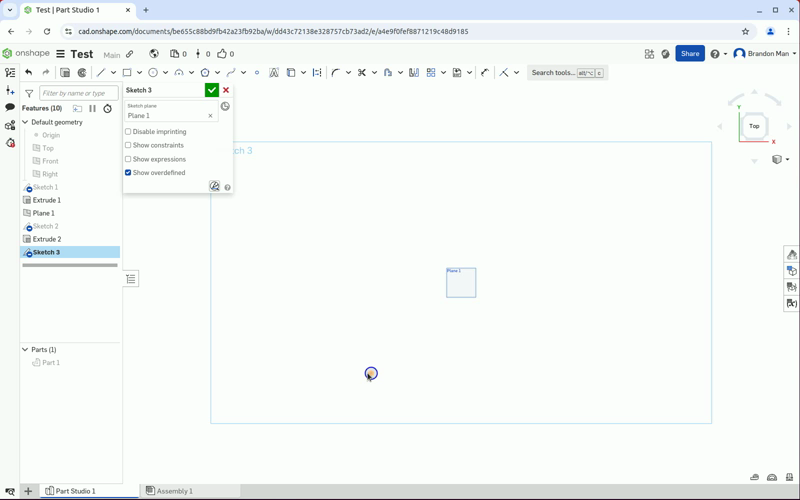
scroll(6)
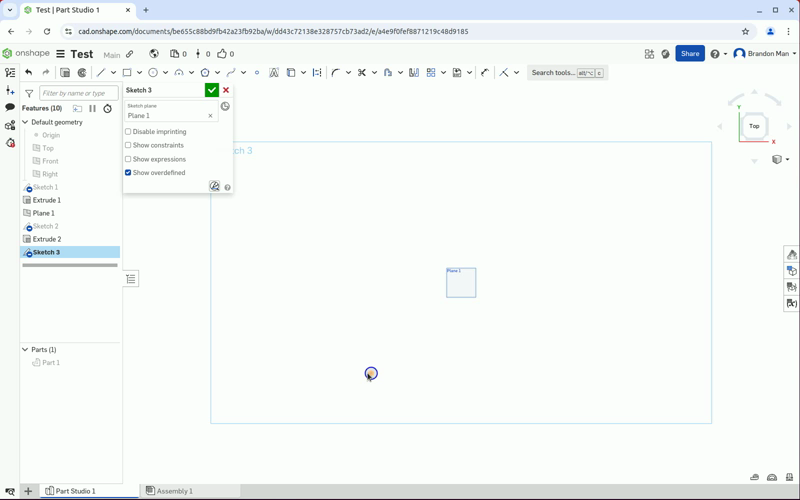
scroll(6)
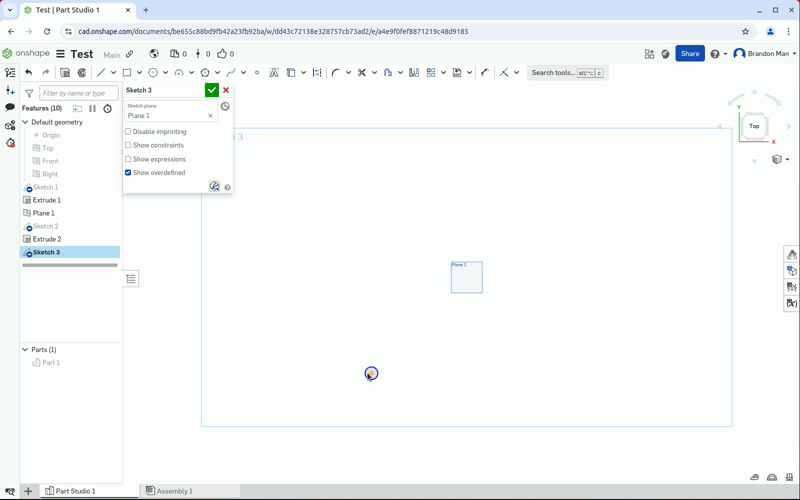
scroll(6)
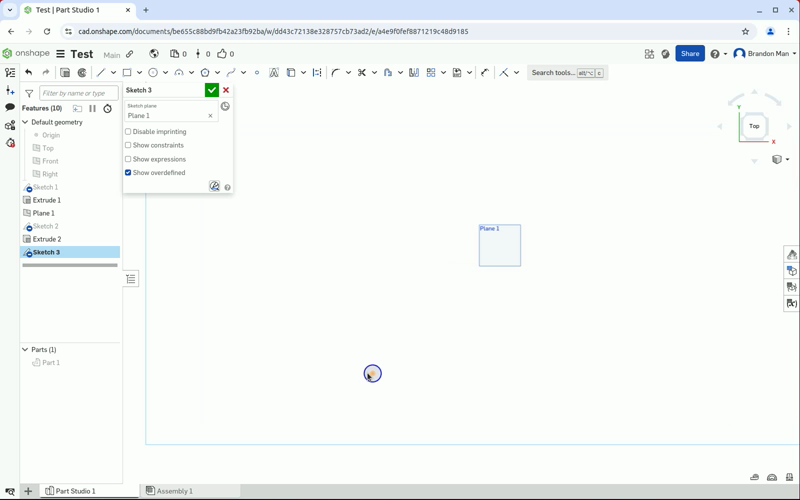
scroll(6)
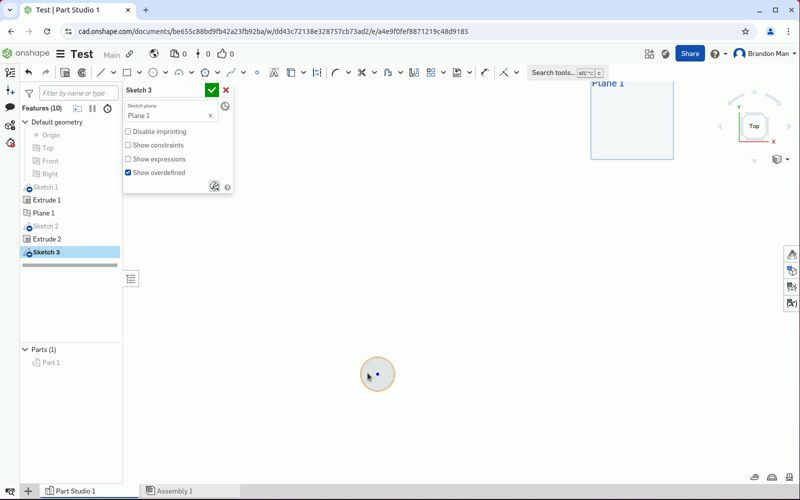
scroll(6)
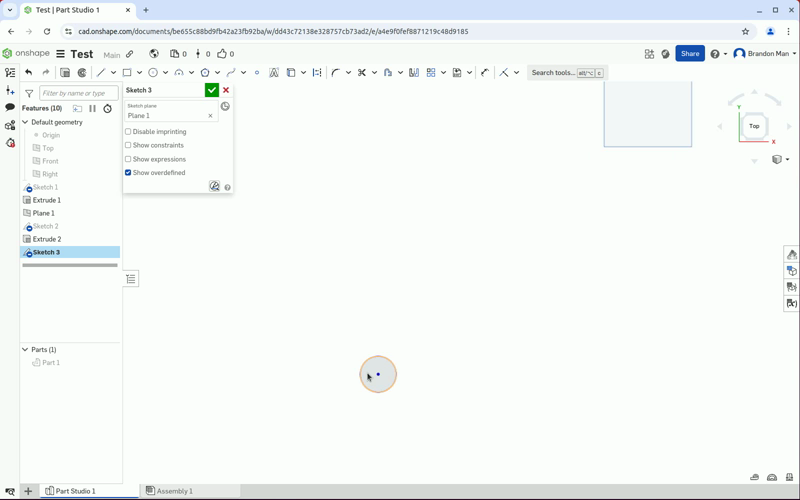
scroll(6)
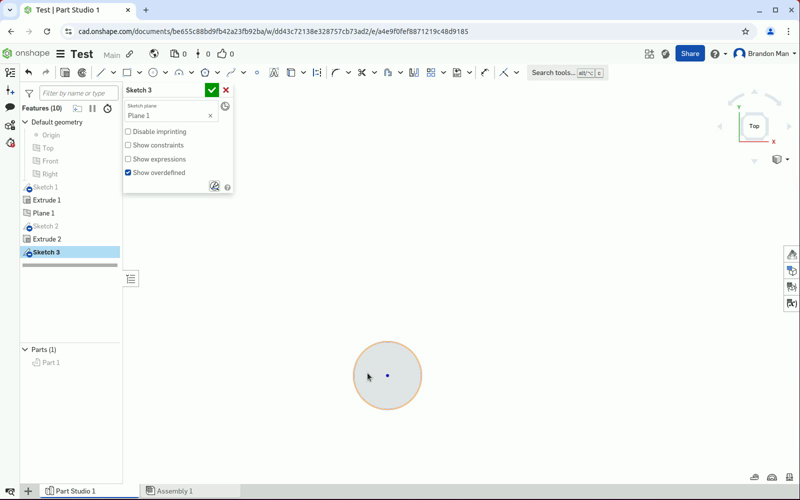
scroll(6)
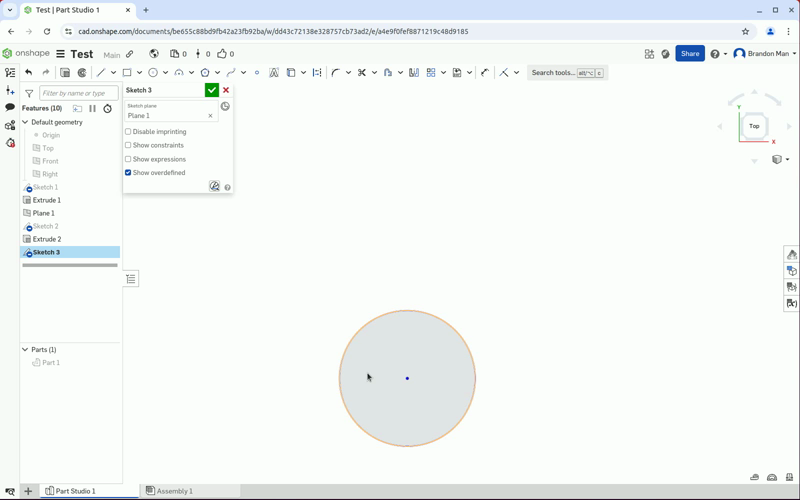
click(367, 372)
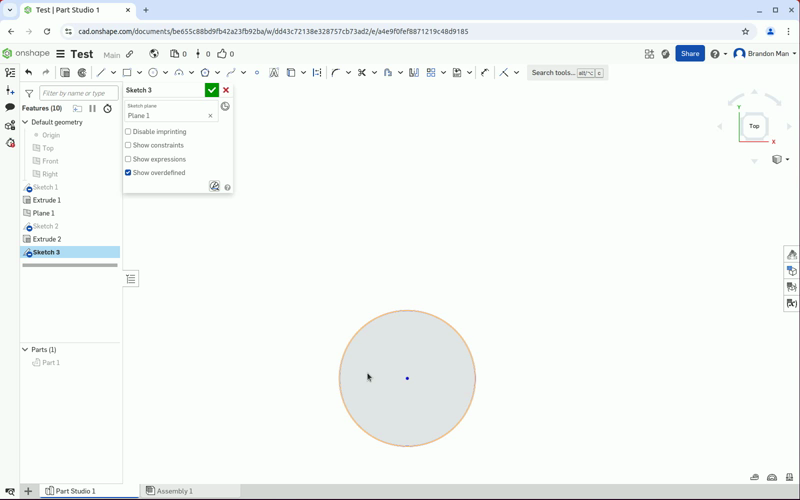
scroll(-6)
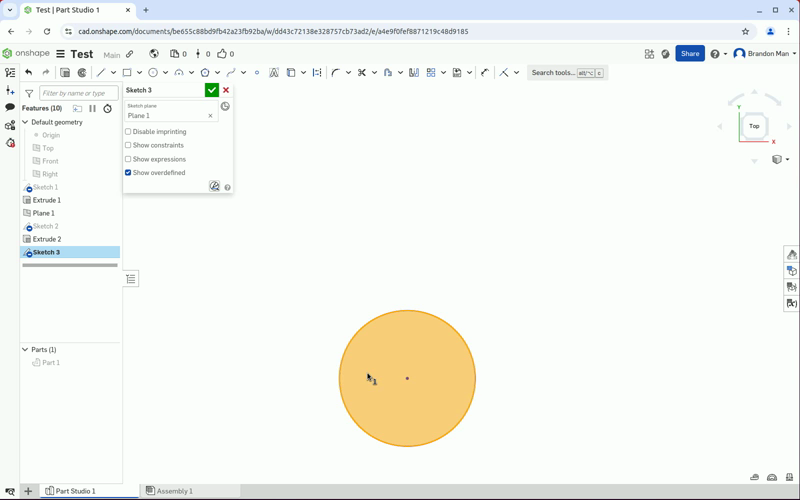
scroll(-6)
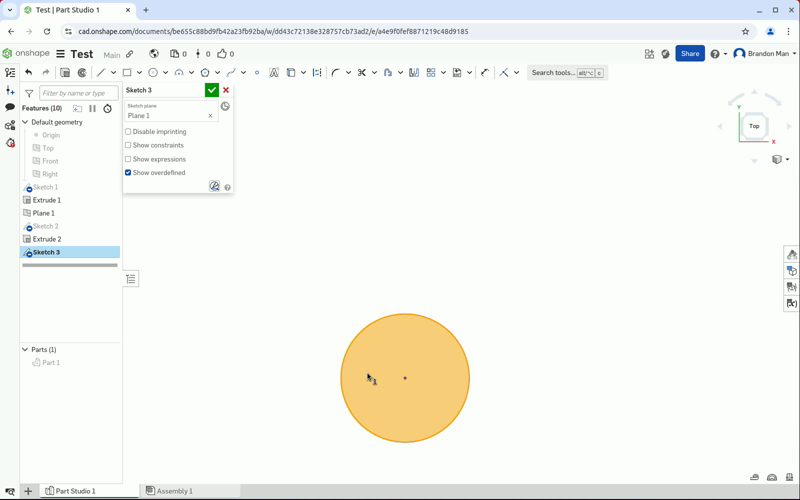
scroll(-6)
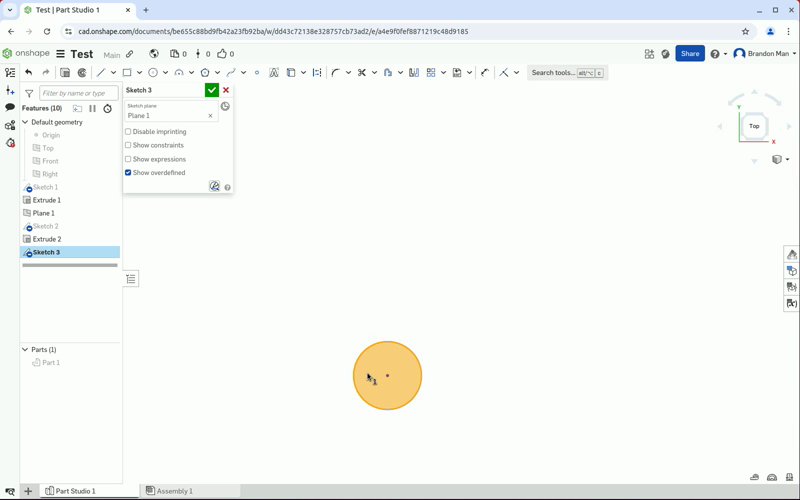
scroll(-6)
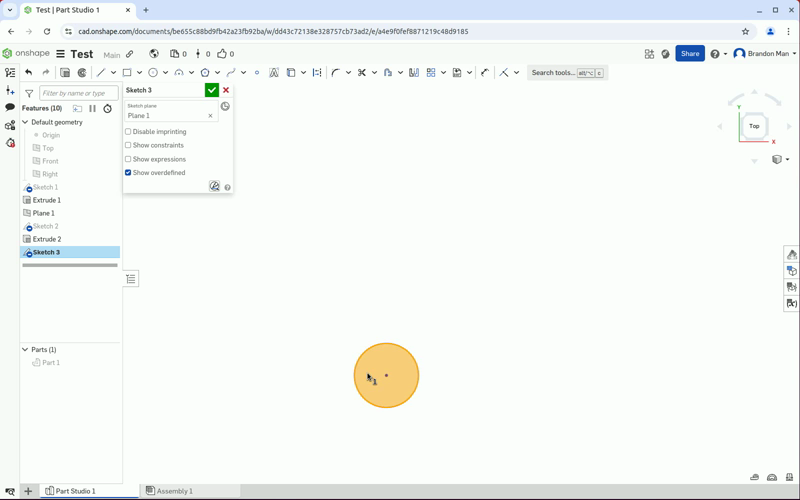
scroll(-6)
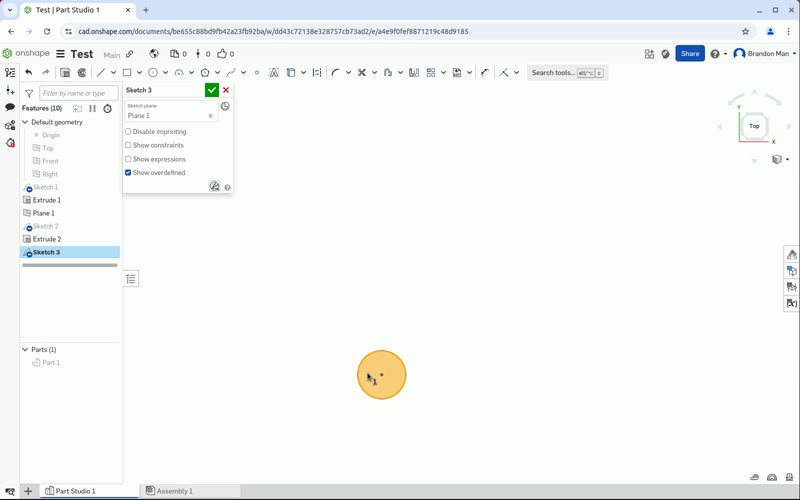
scroll(-6)
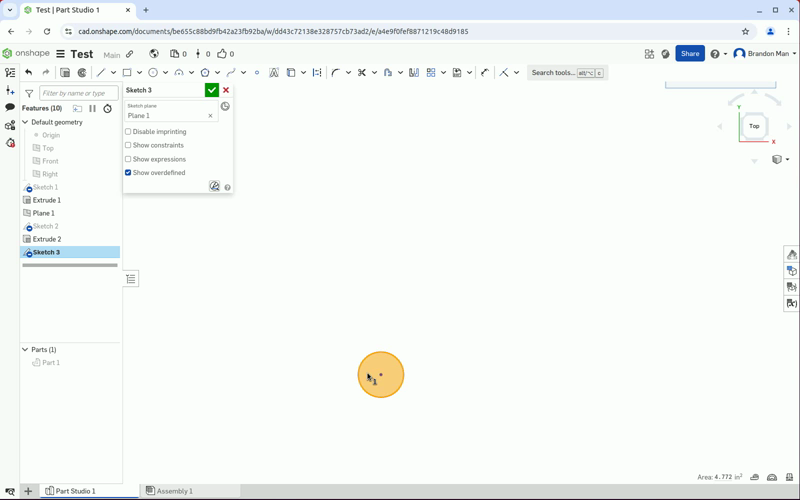
scroll(-6)
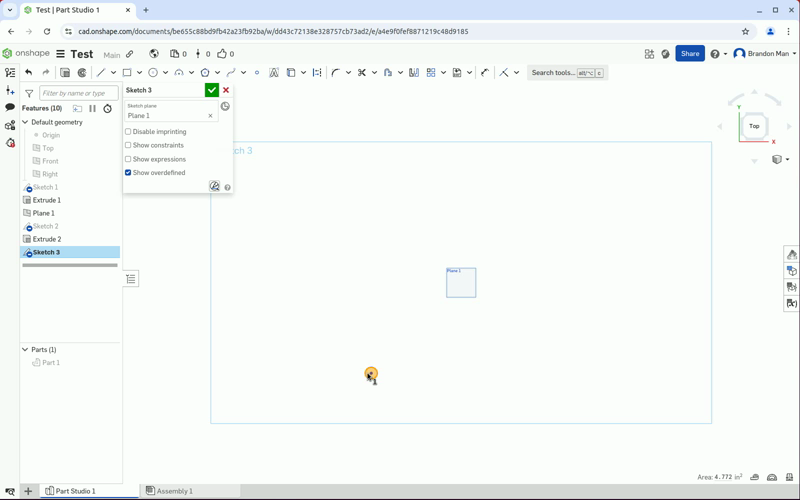
mouse_move(73, 352)
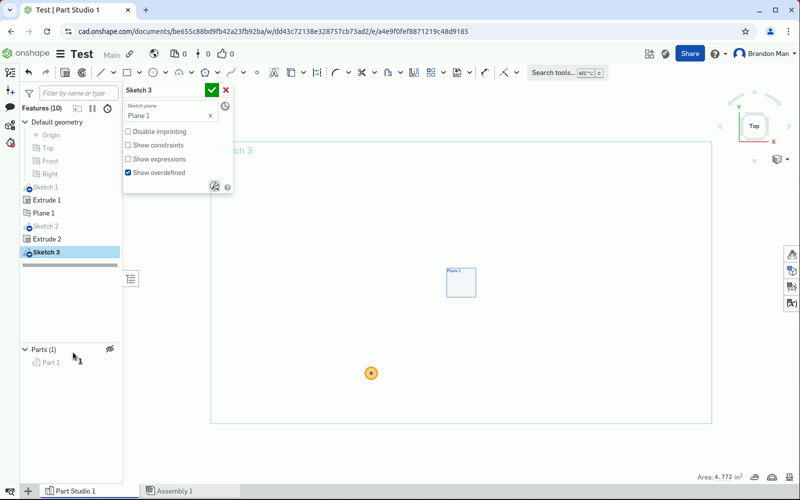
key(shift+y)
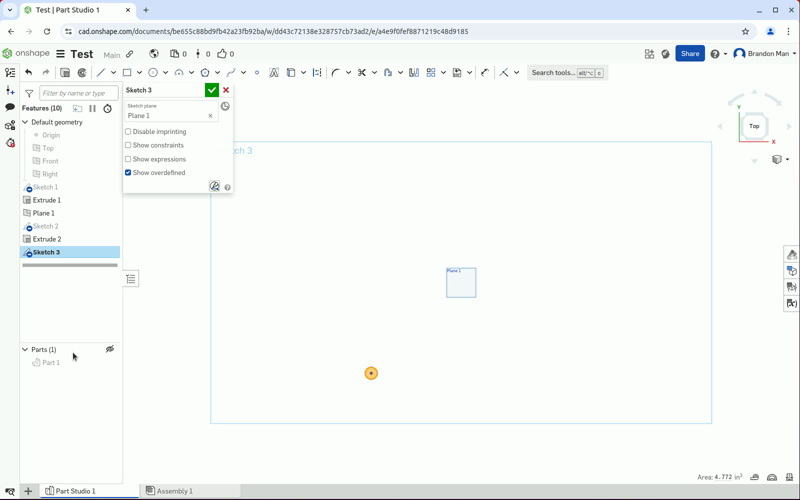
key(shift+e)
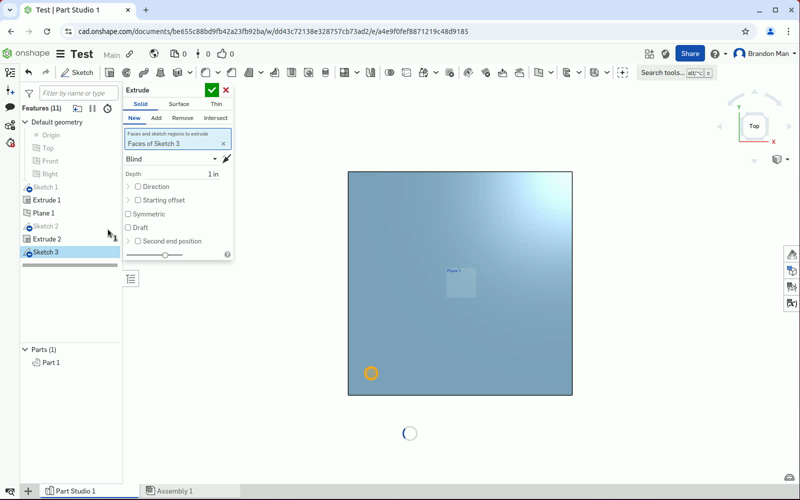
mouse_move(143, 106)
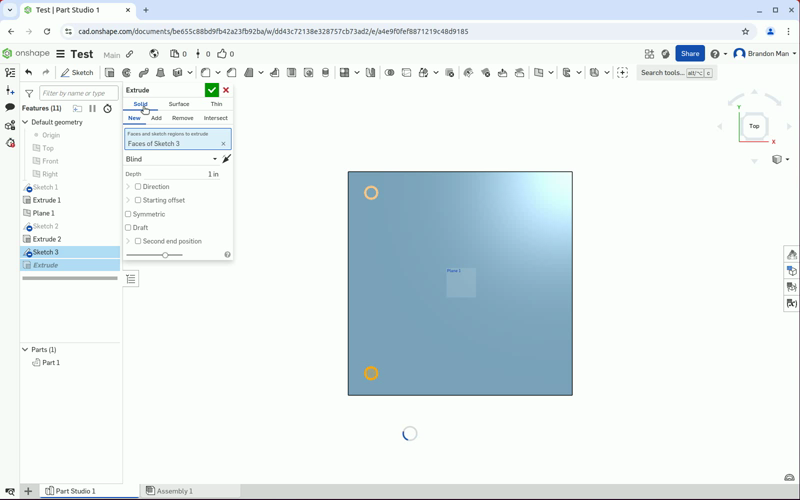
click(143, 106)
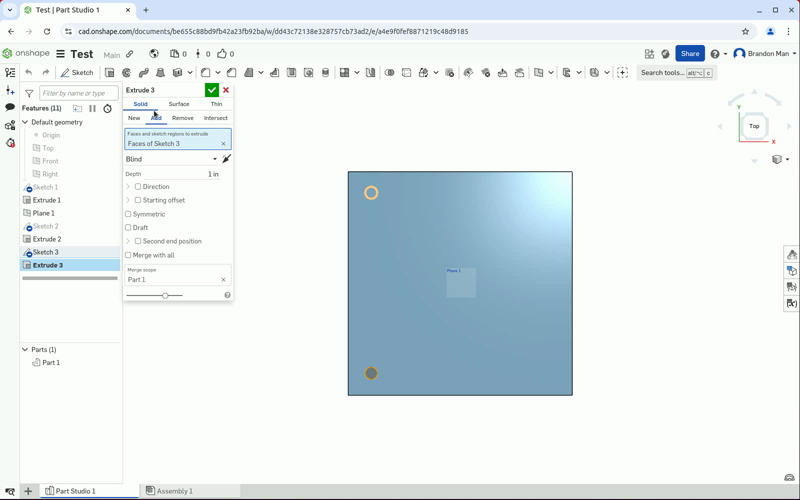
mouse_move(186, 120)
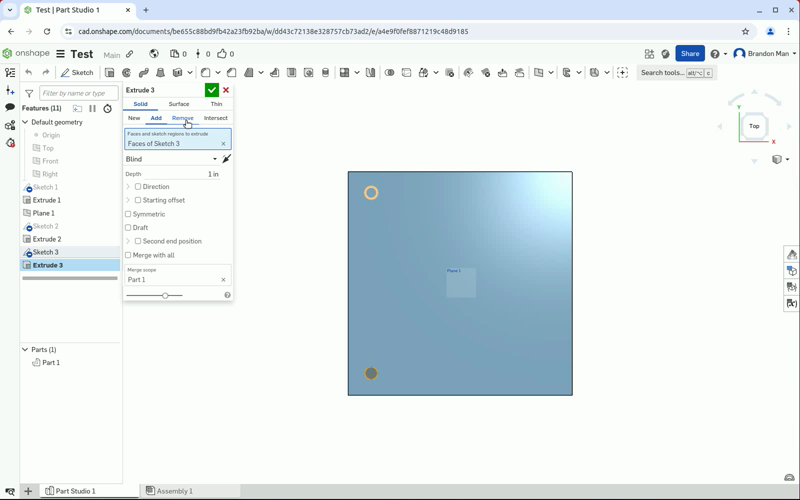
click(186, 120)
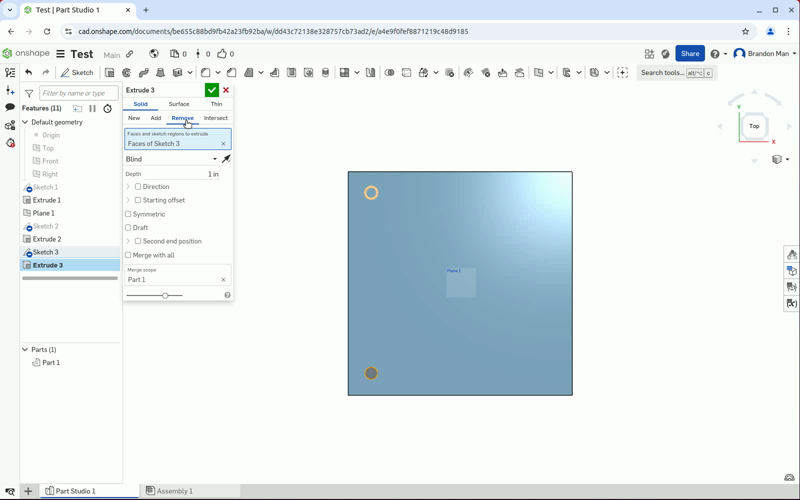
key(tab, 4)
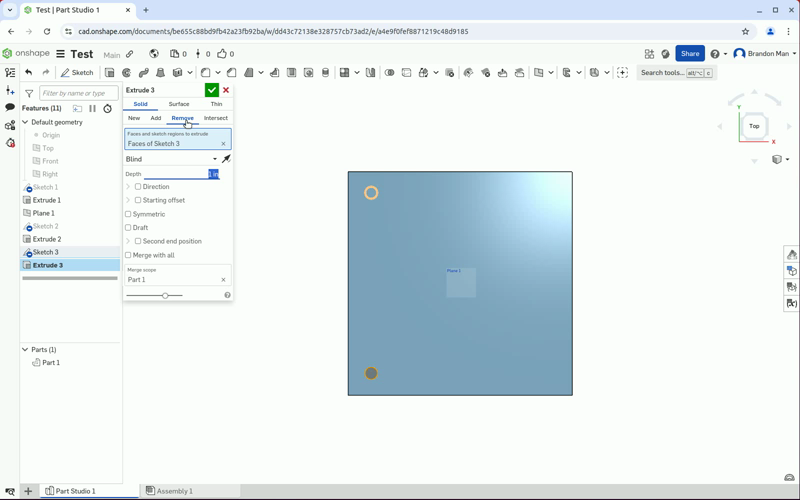
text(2.407)
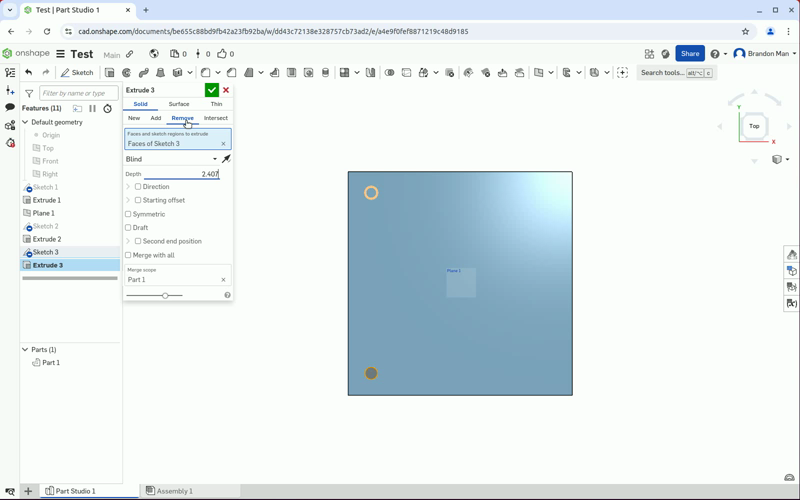
key(tab, 6)
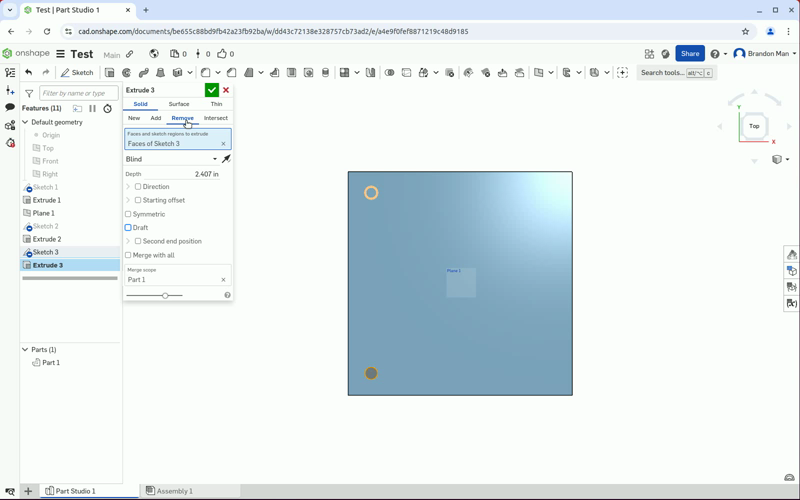
key(space)
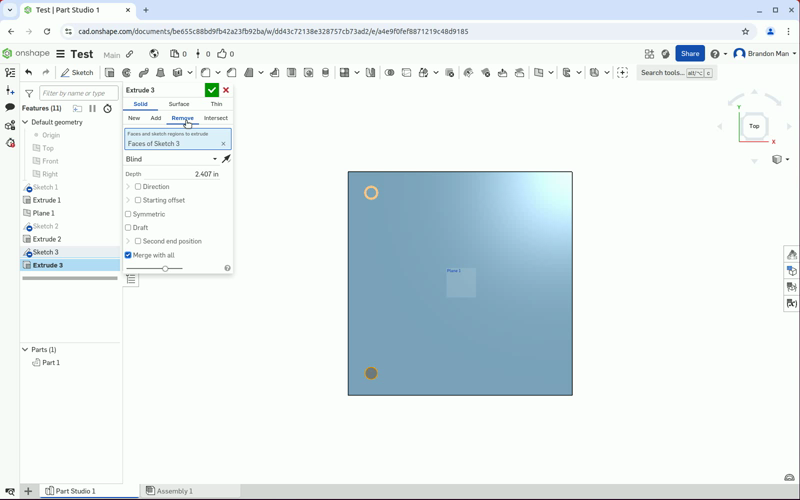
key(enter)
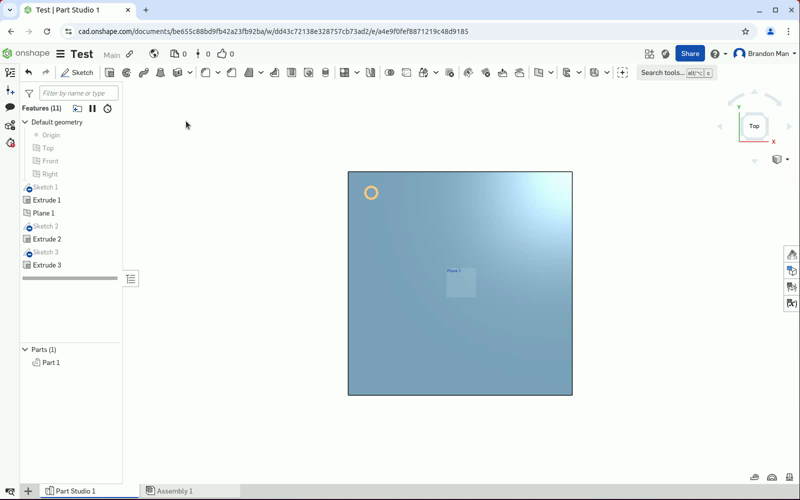
key(shift+h)
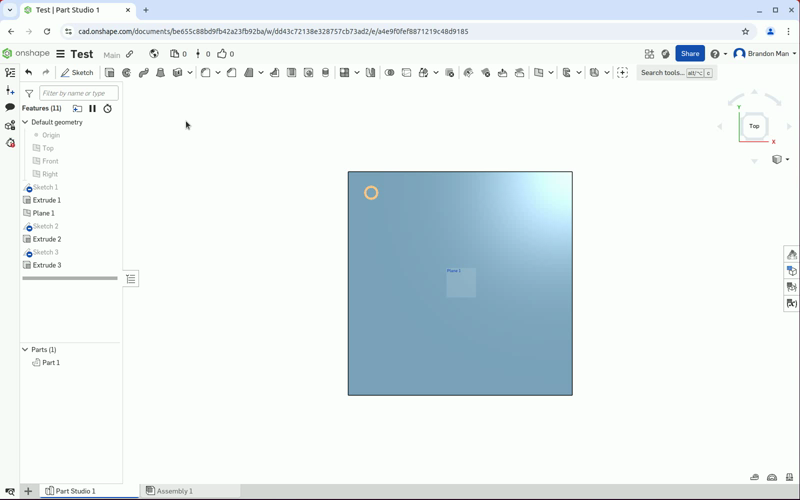
key(shift+h)
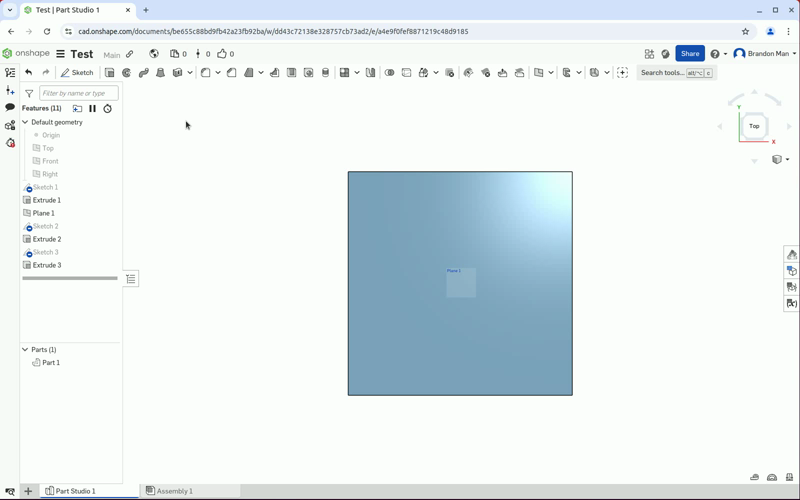
mouse_move(73, 189)
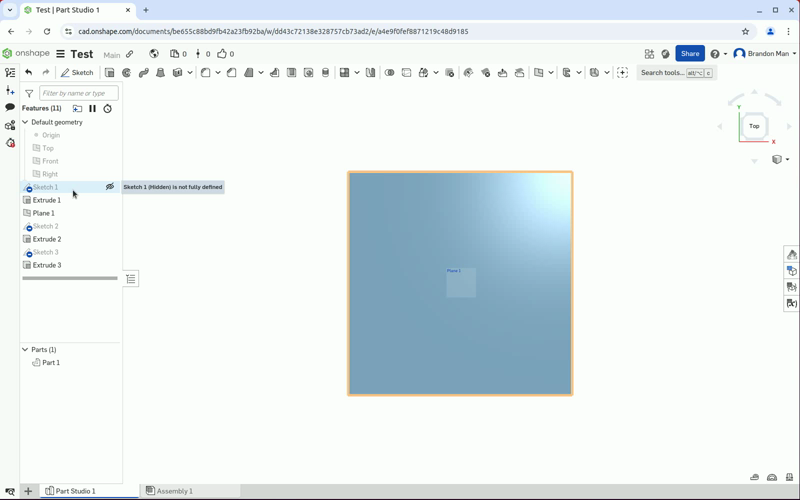
click(73, 189)
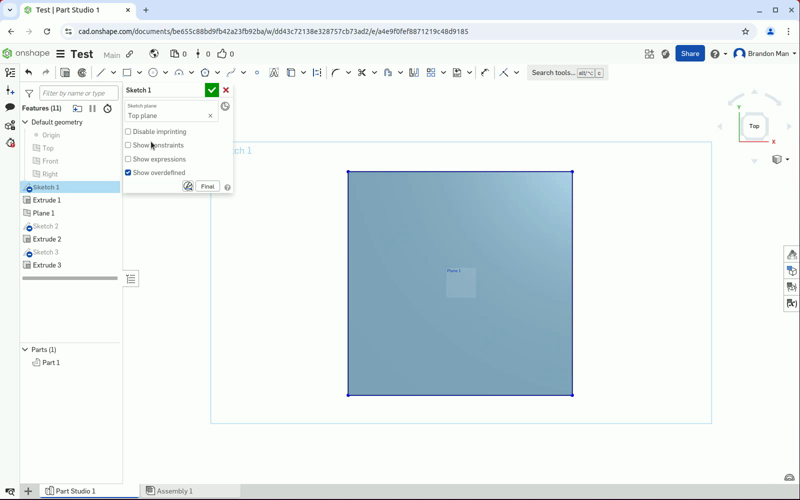
mouse_move(229, 92)
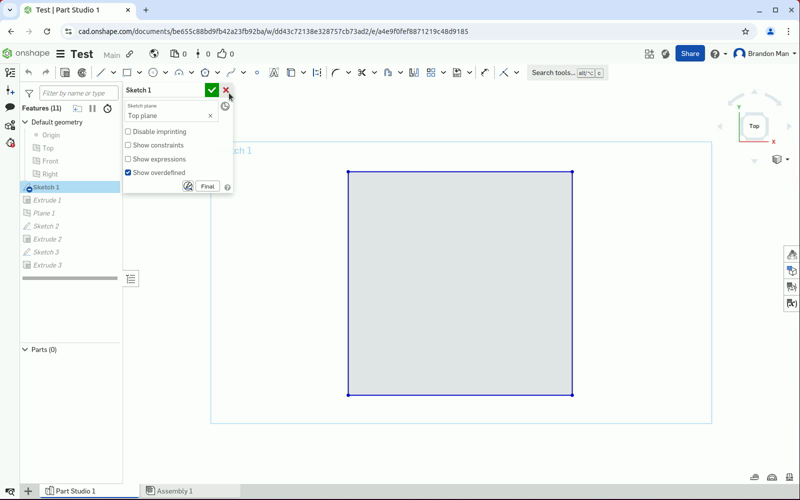
click(229, 92)
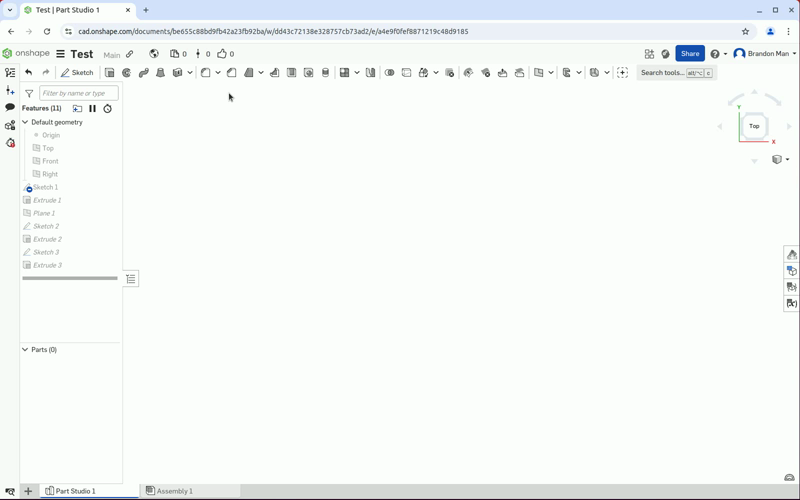
key(shift+s)
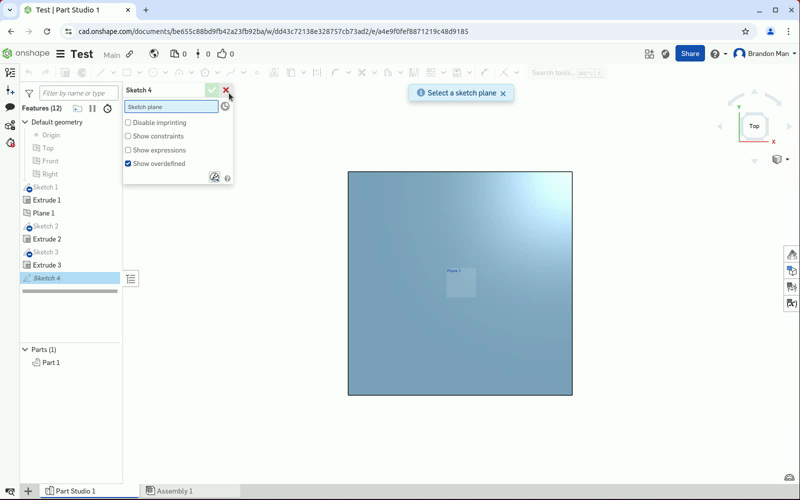
mouse_move(73, 215)
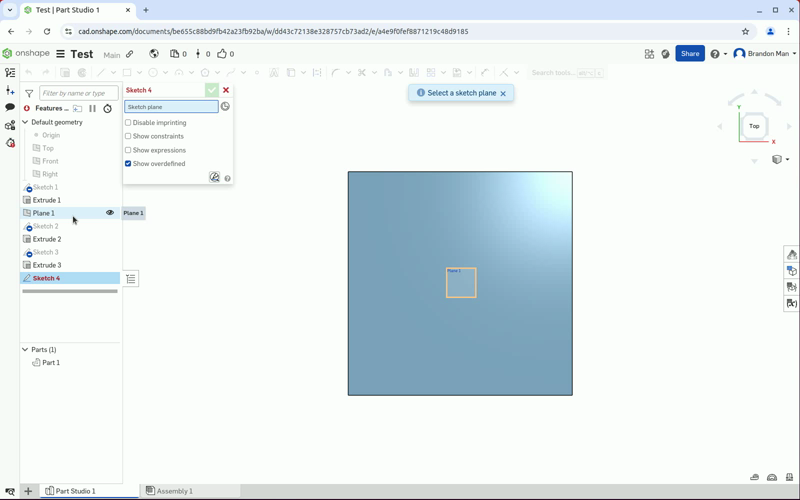
click(73, 215)
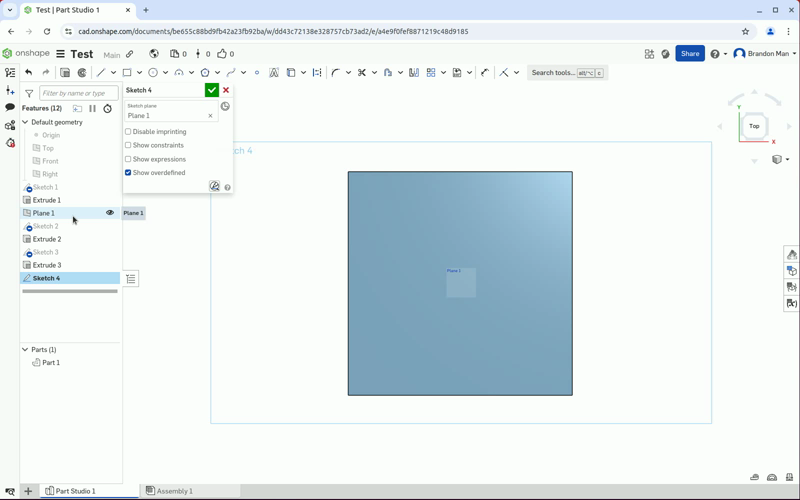
mouse_move(73, 352)
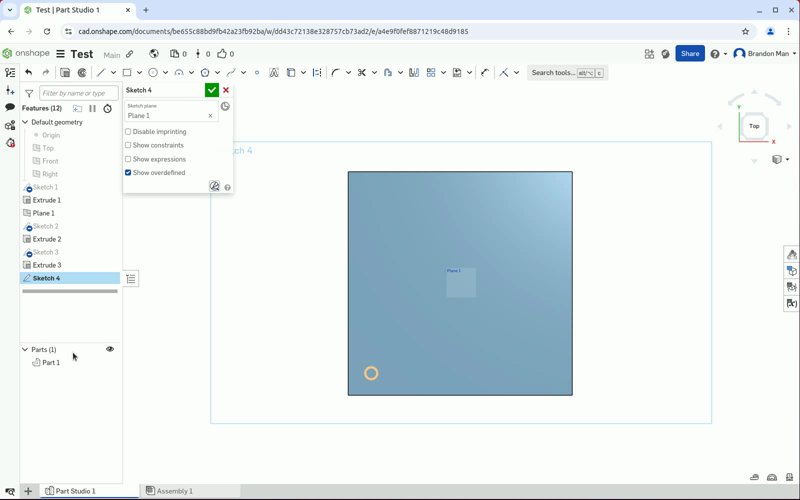
key(y)
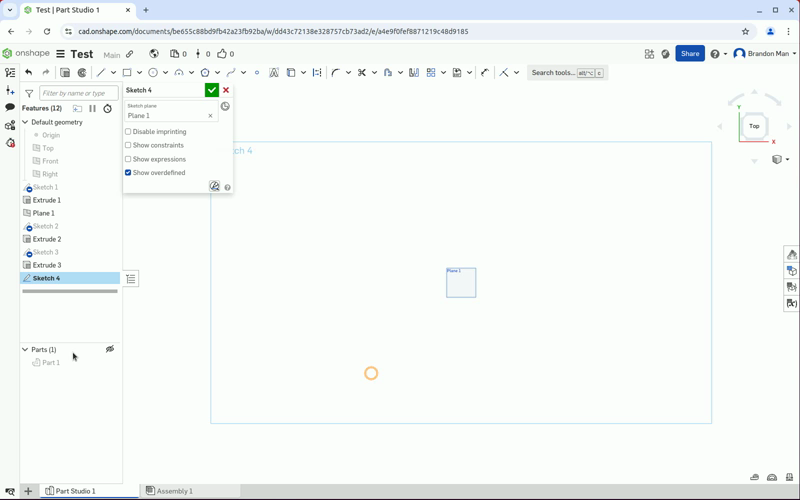
key(c)
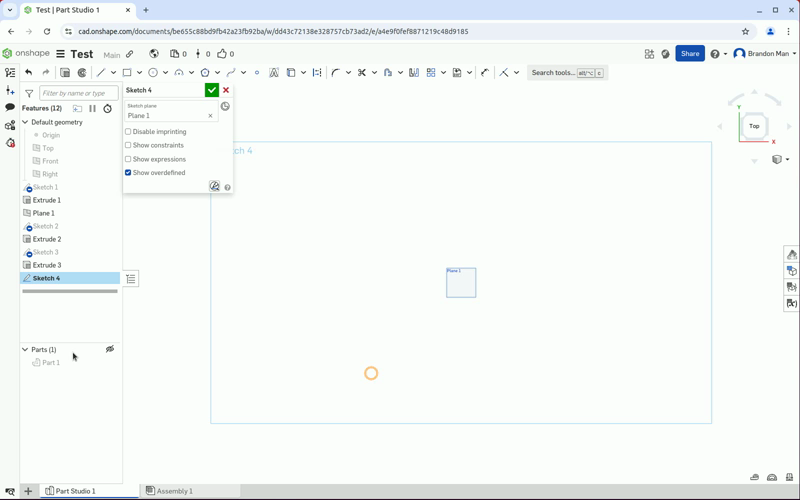
key_down(shift)
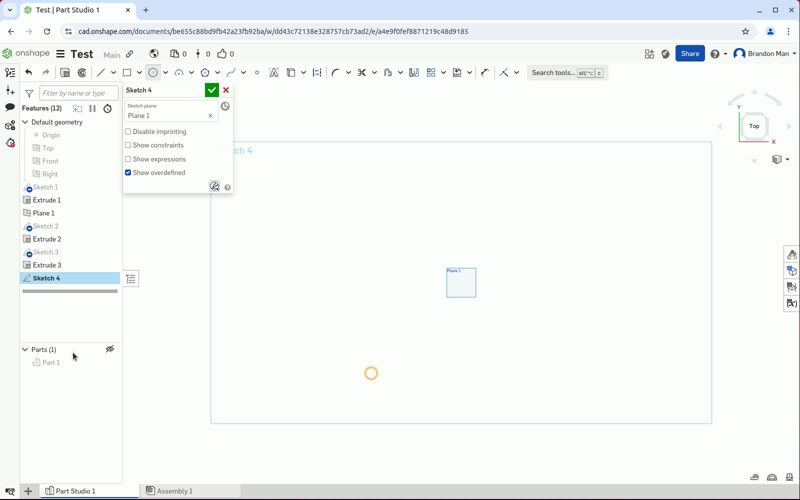
mouse_move(551, 192)
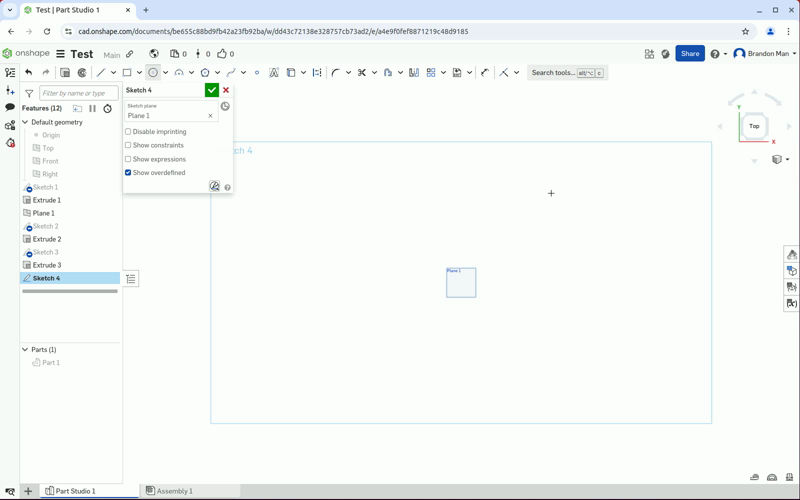
click(551, 192)
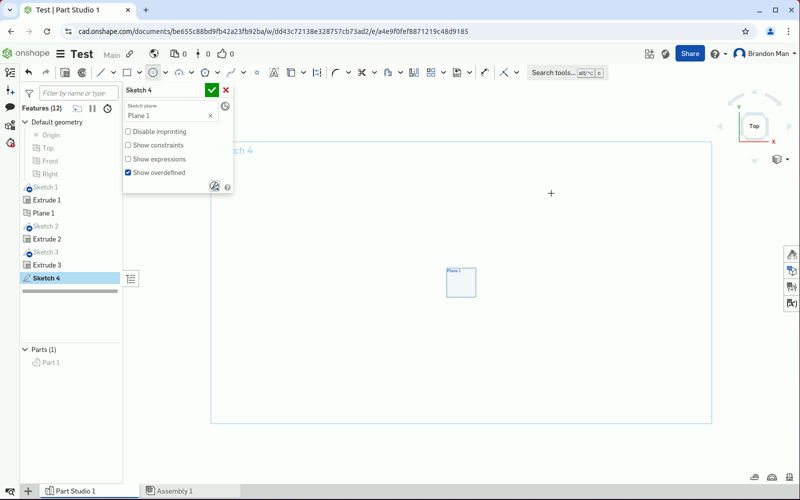
key_up(shift)
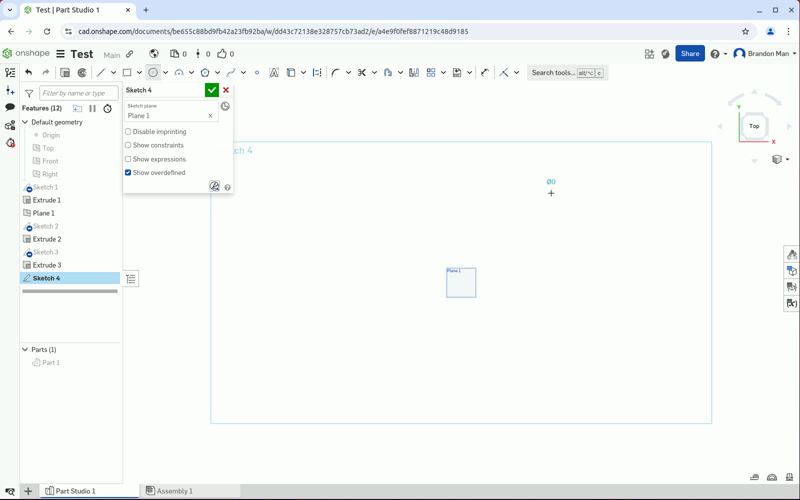
mouse_move(557, 192)
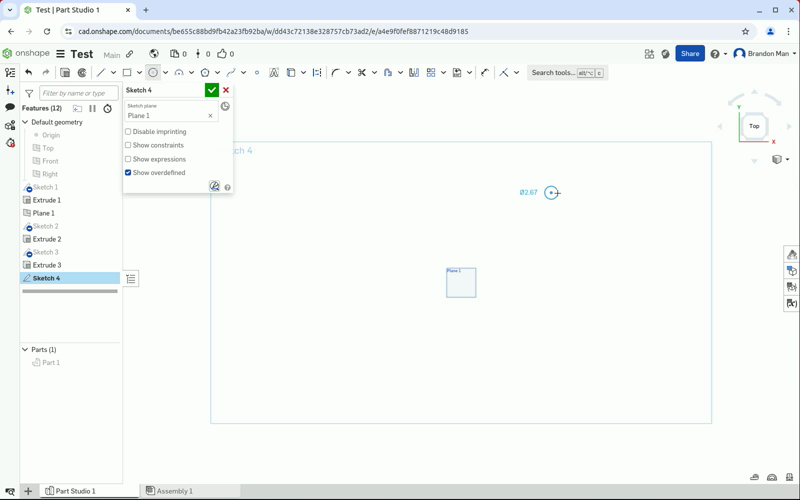
click(557, 192)
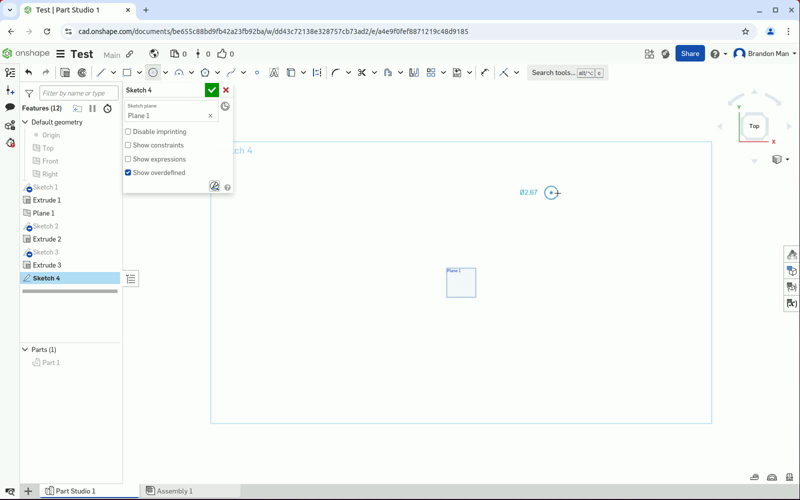
key(esc)
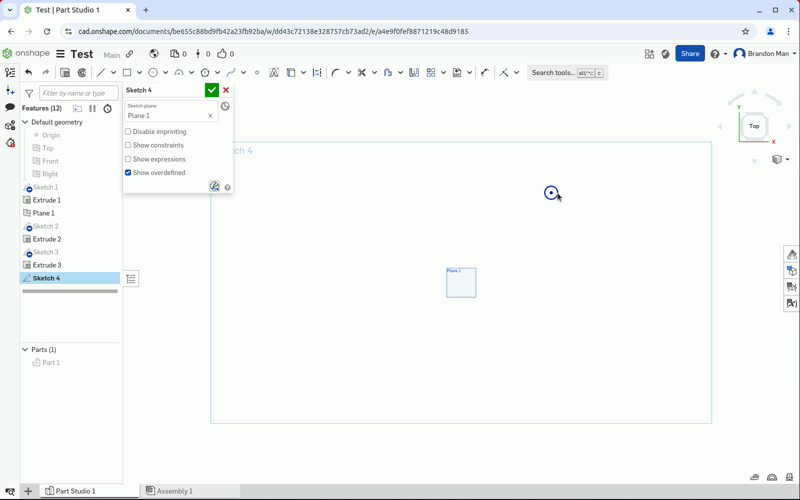
mouse_move(554, 193)
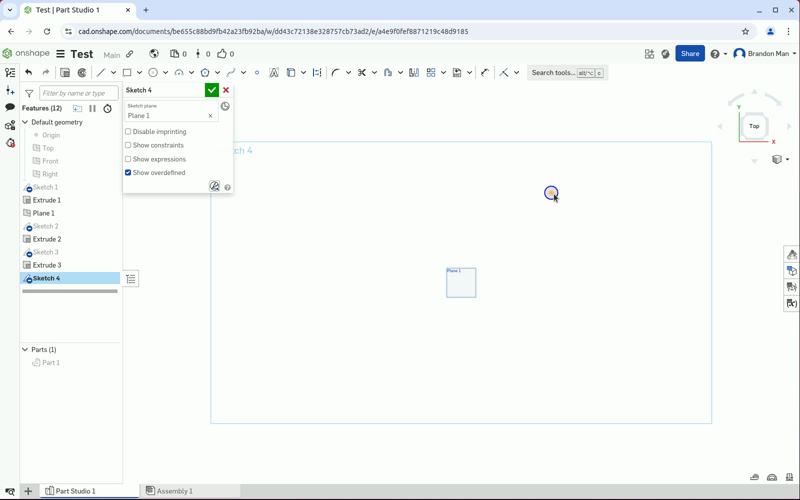
scroll(6)
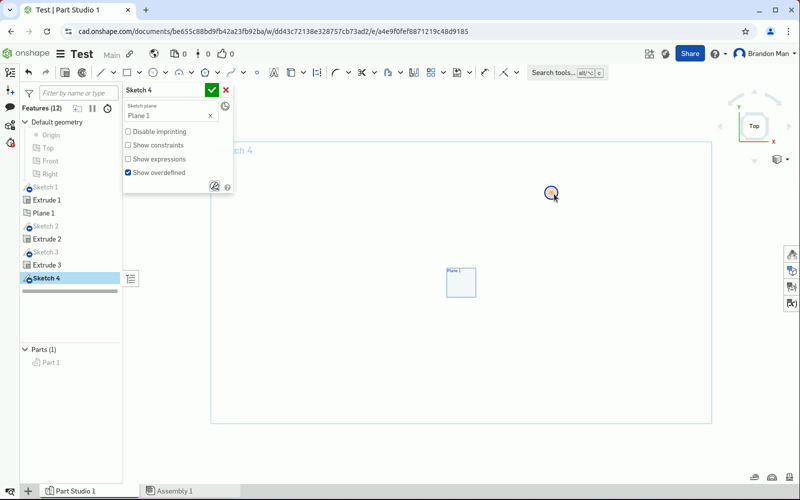
scroll(6)
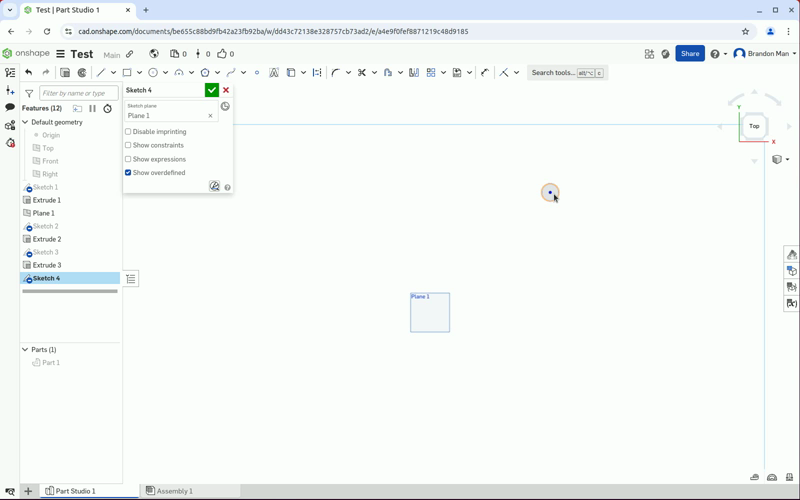
scroll(6)
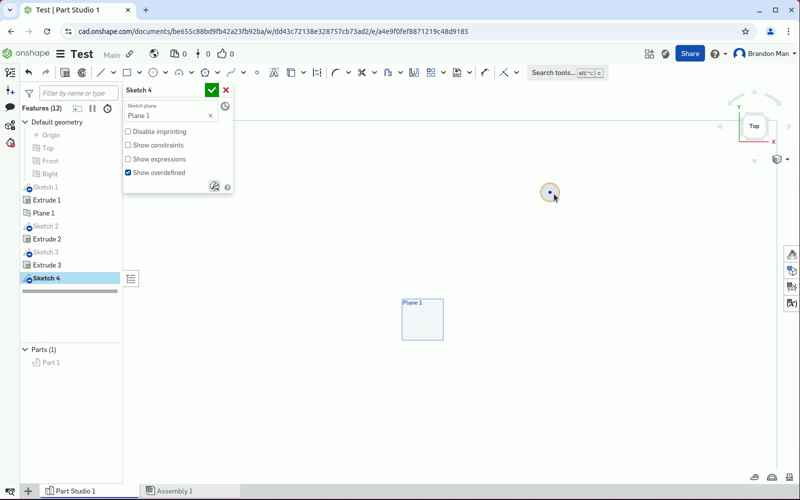
scroll(6)
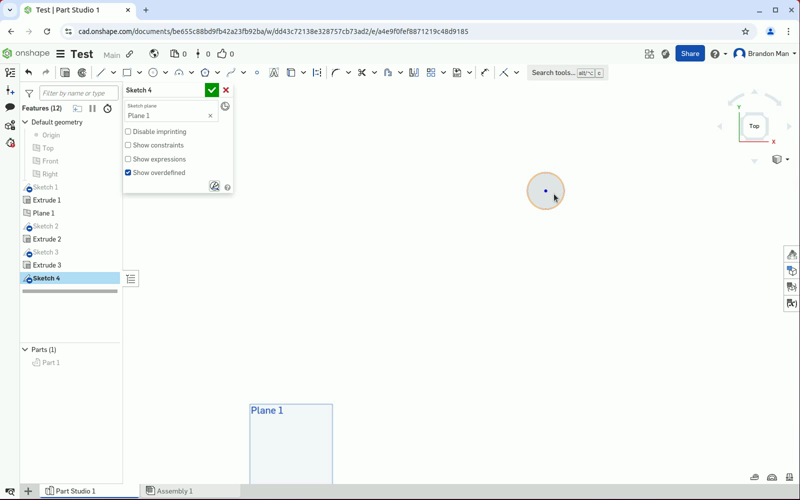
scroll(6)
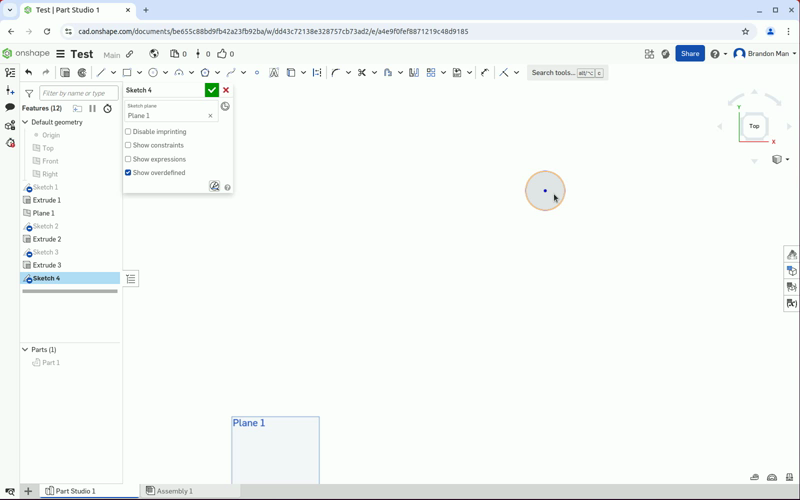
scroll(6)
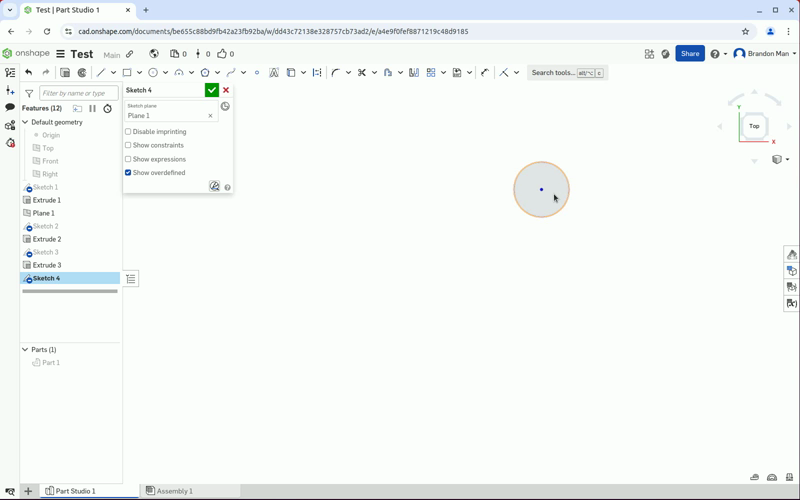
scroll(6)
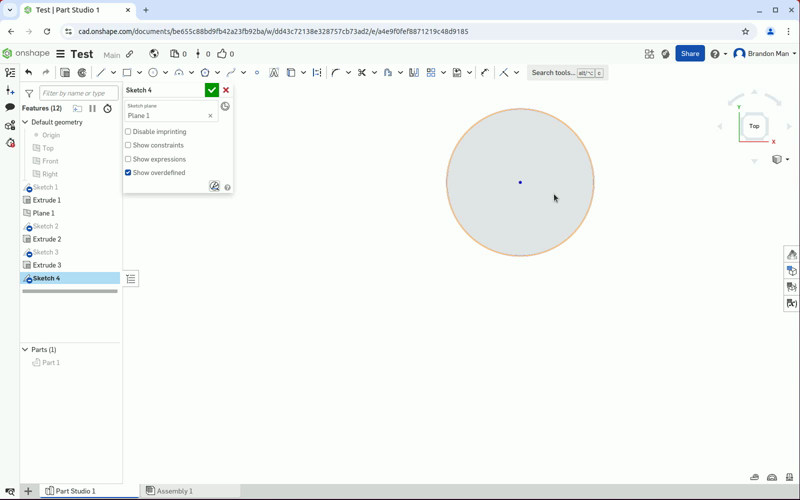
click(554, 193)
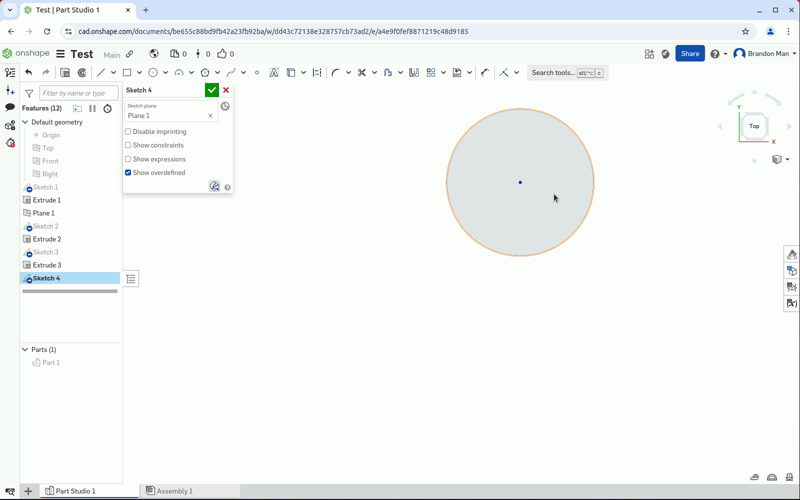
scroll(-6)
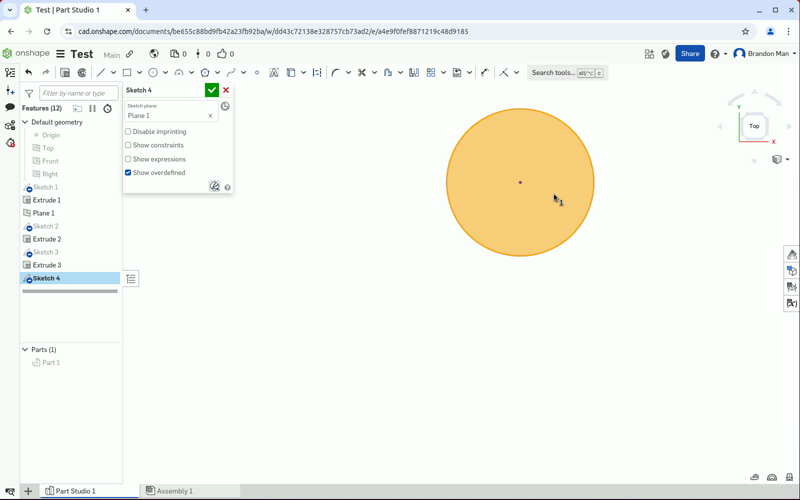
scroll(-6)
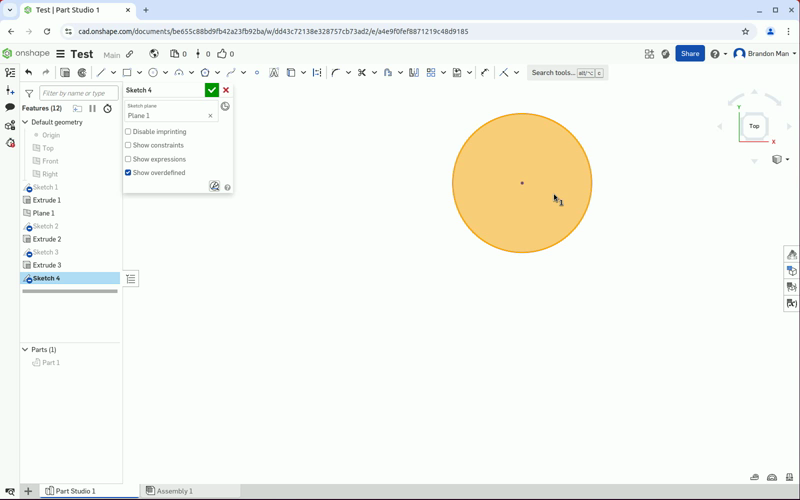
scroll(-6)
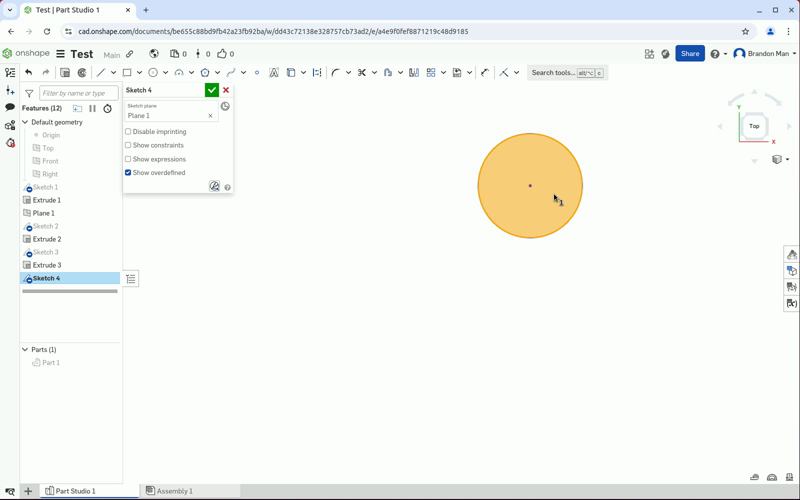
scroll(-6)
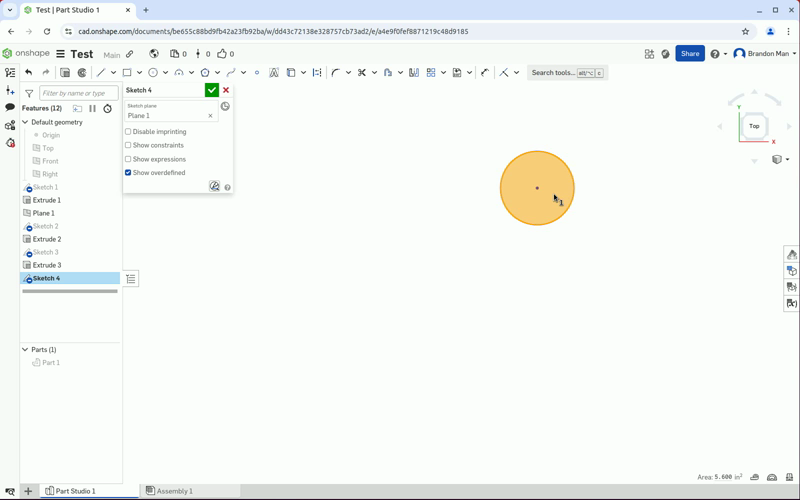
scroll(-6)
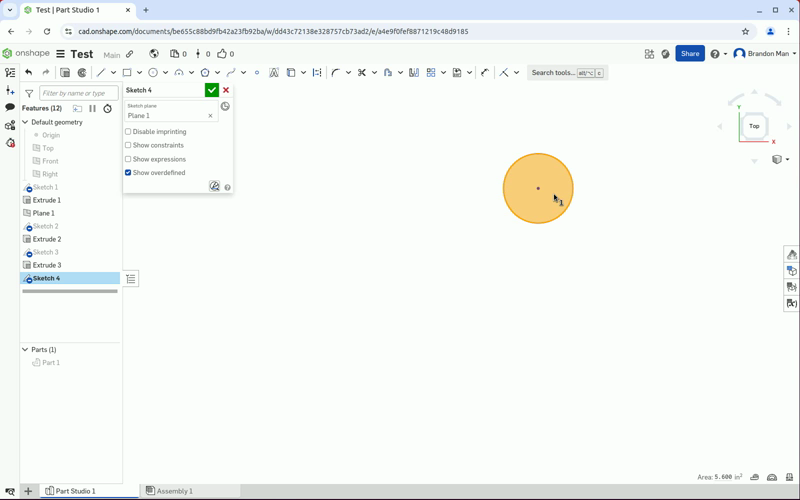
scroll(-6)
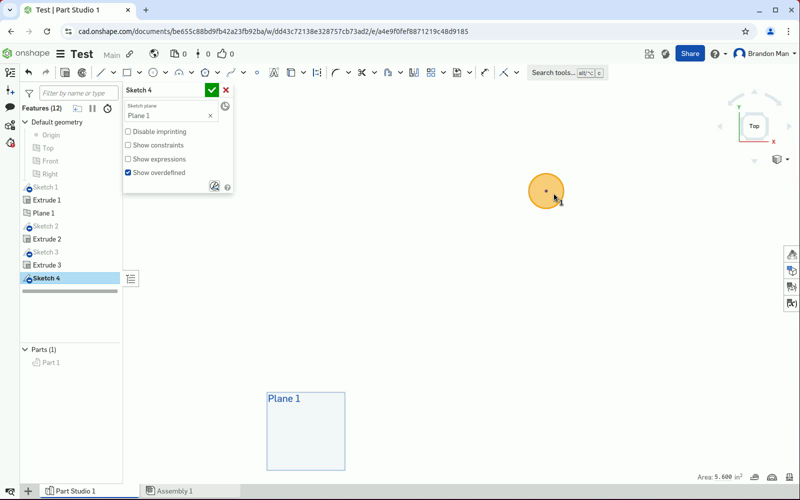
scroll(-6)
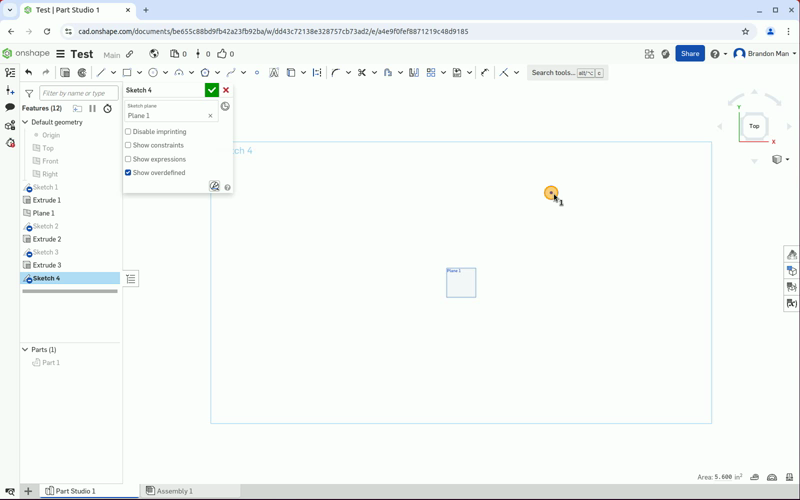
mouse_move(73, 352)
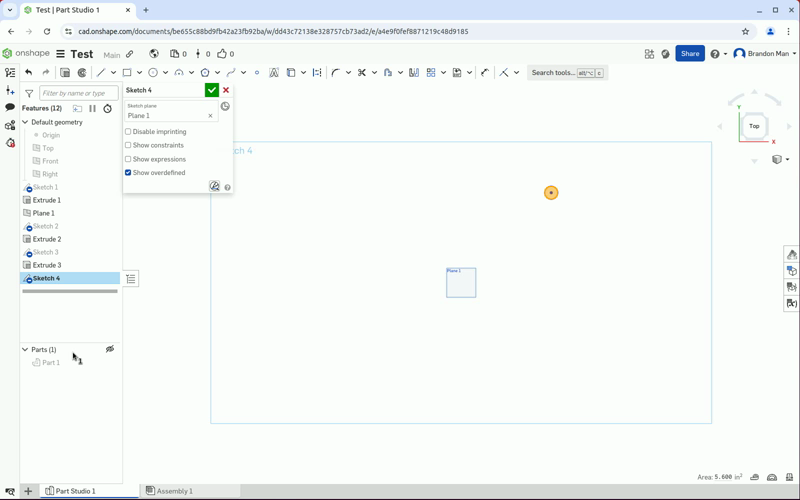
key(shift+y)
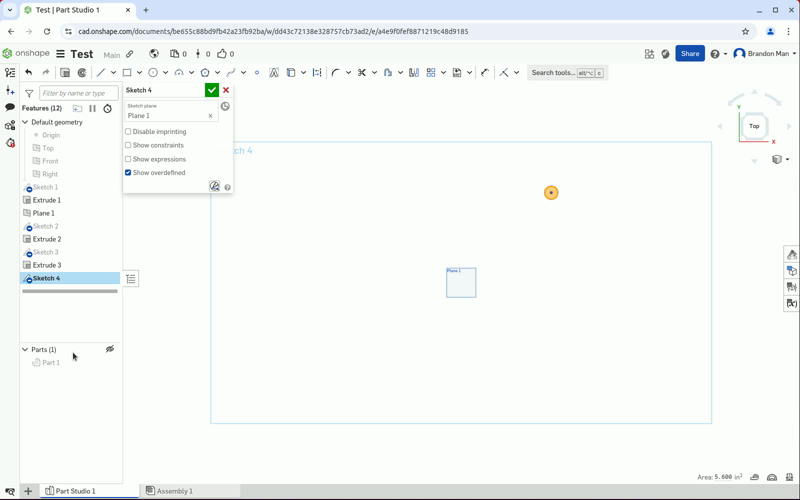
key(shift+e)
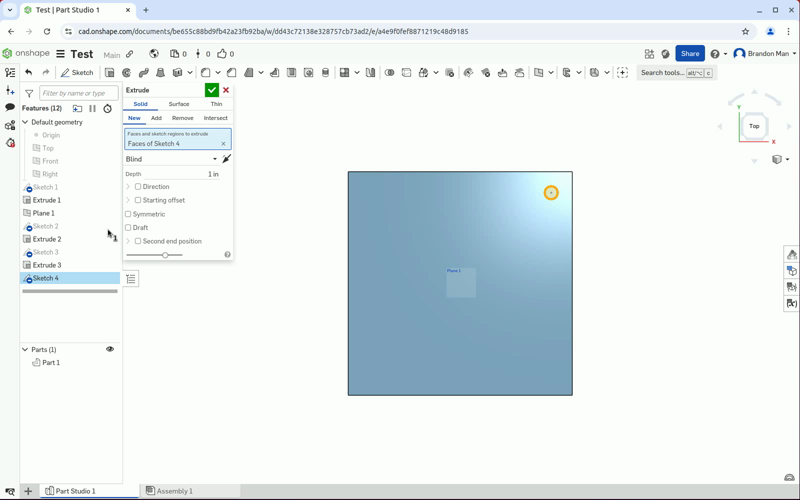
mouse_move(143, 106)
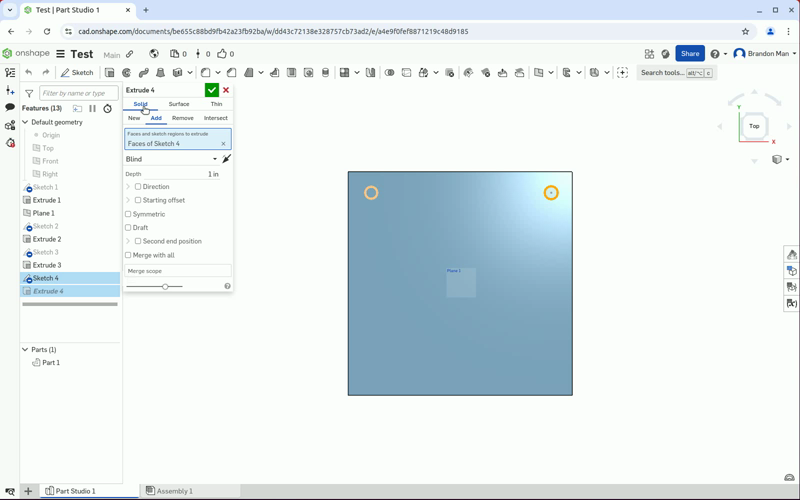
click(143, 106)
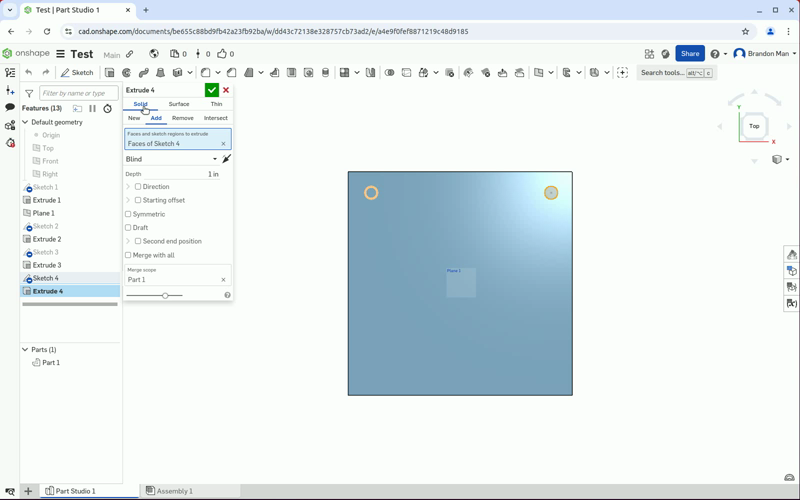
mouse_move(186, 120)
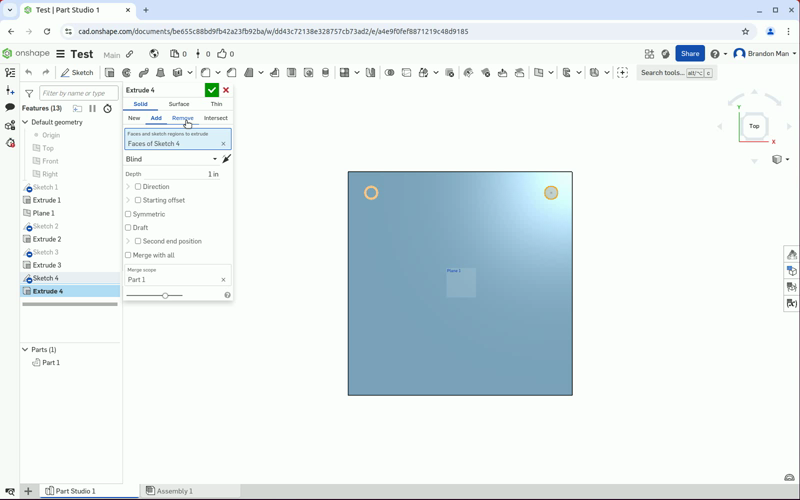
click(186, 120)
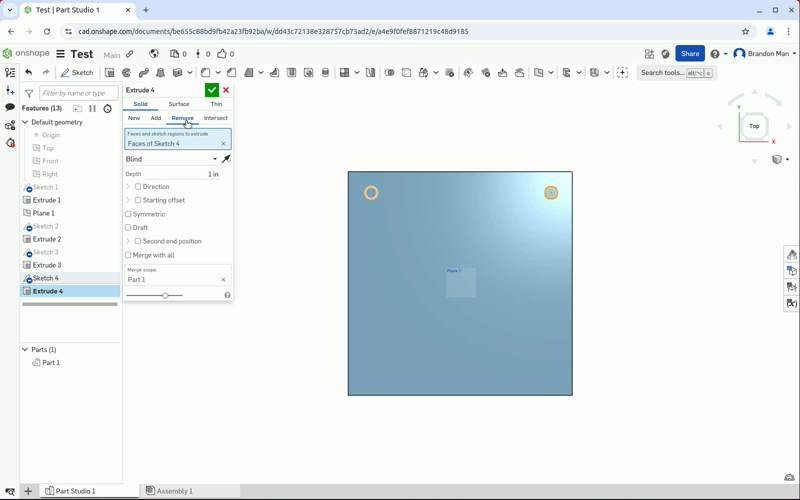
key(tab, 4)
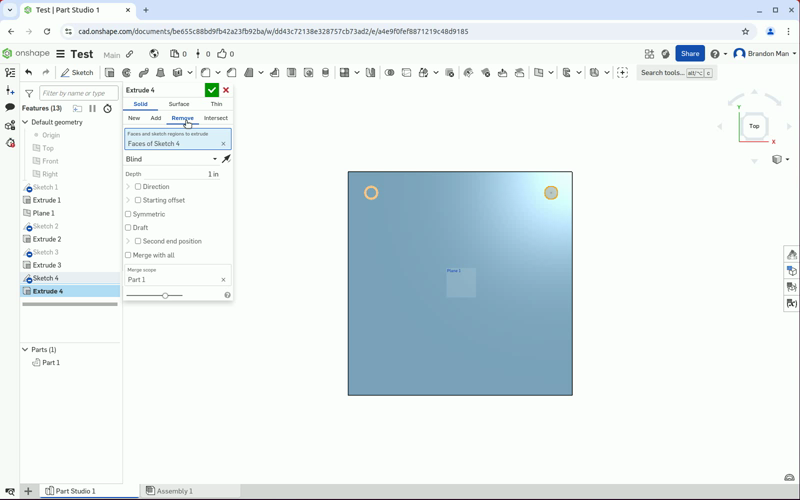
text(2.407)
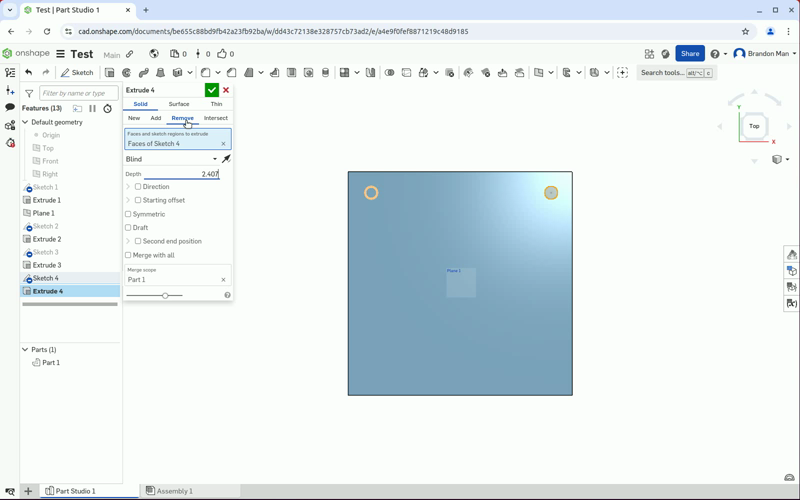
key(tab, 6)
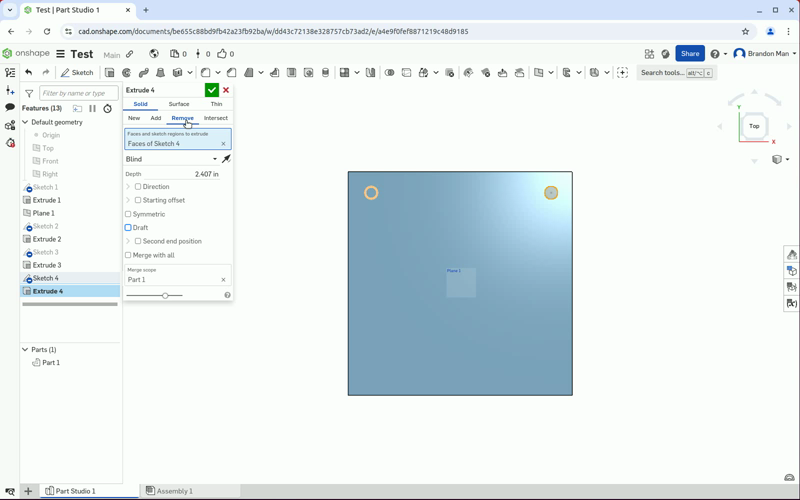
key(space)
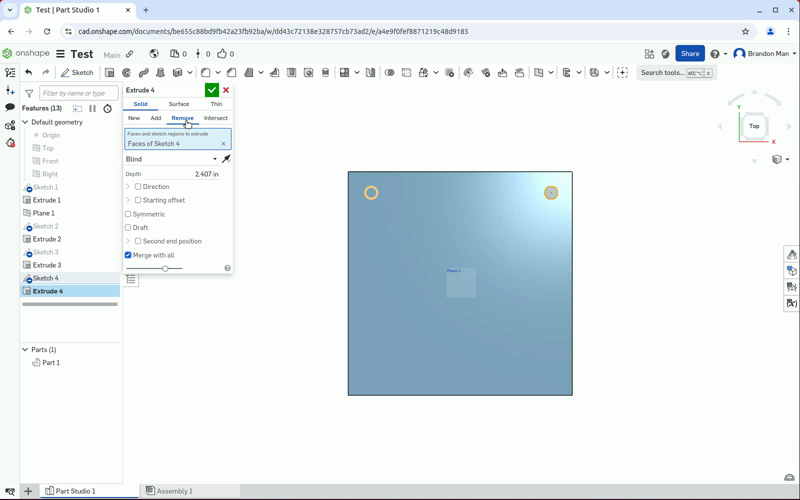
key(enter)
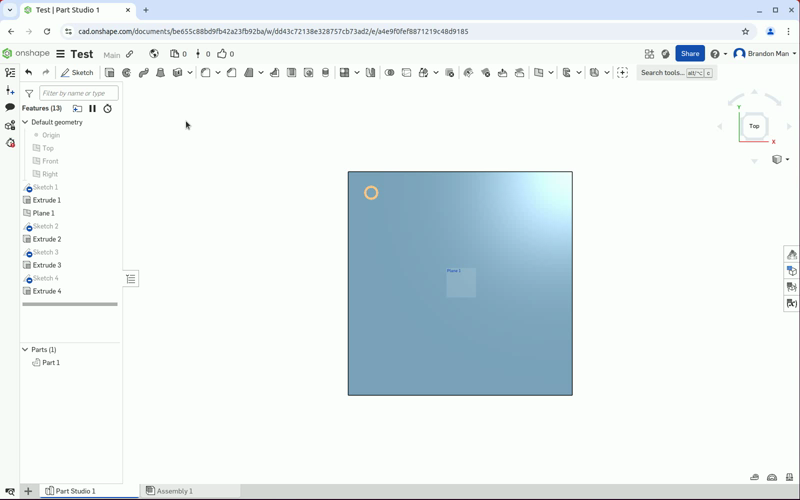
key(shift+h)
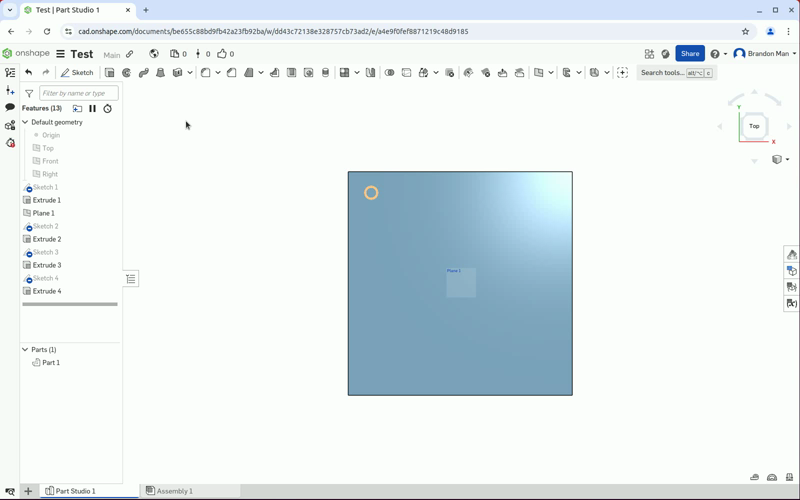
key(shift+h)
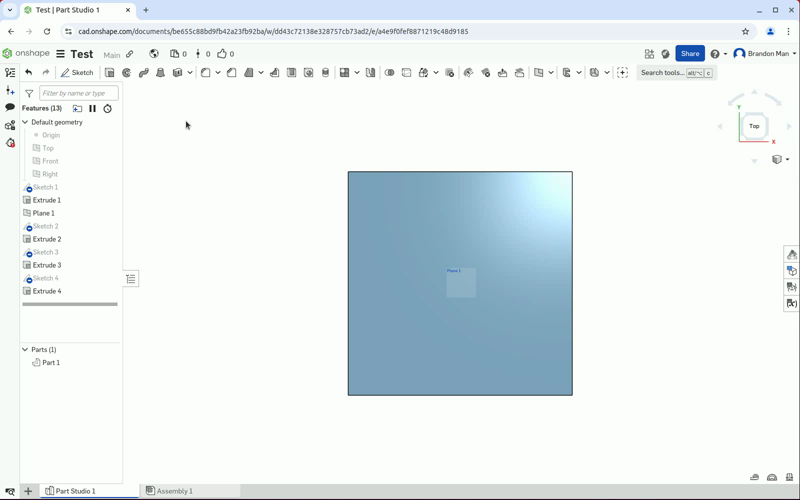
mouse_move(73, 189)
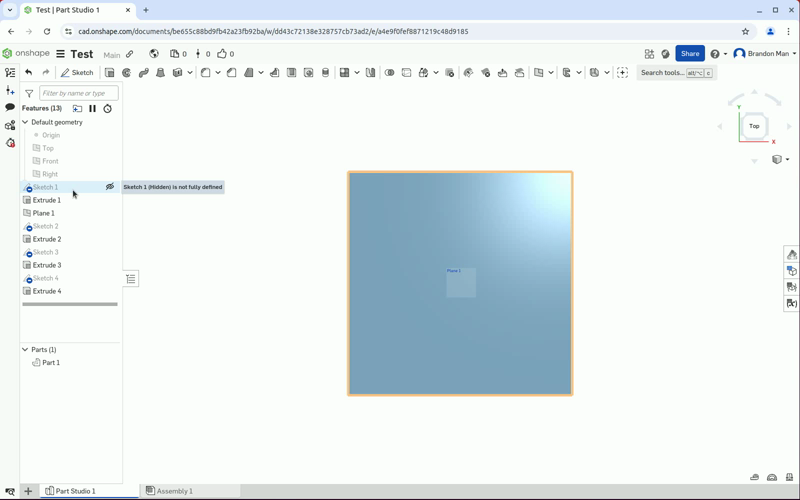
click(73, 189)
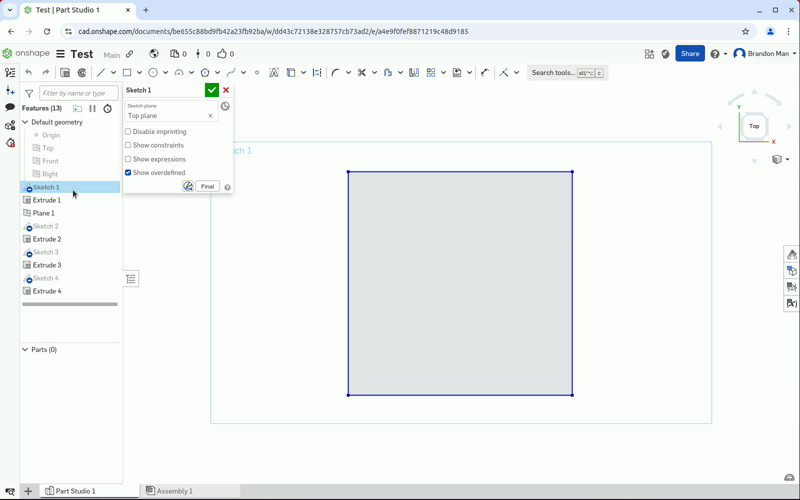
mouse_move(229, 92)
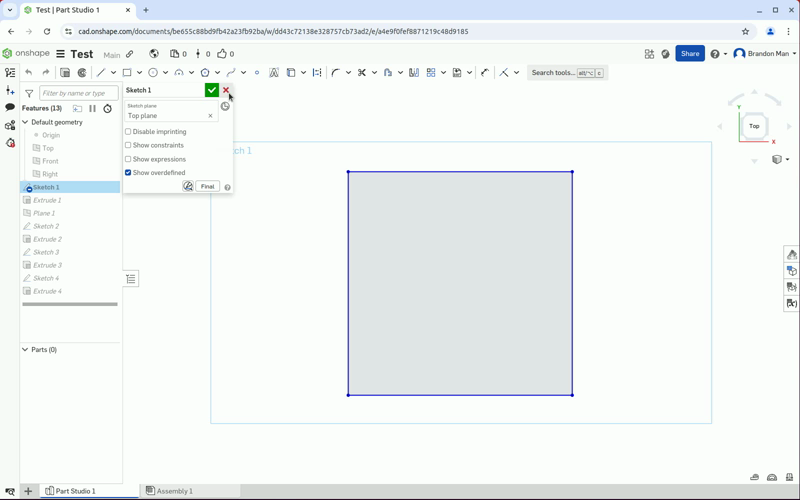
click(229, 92)
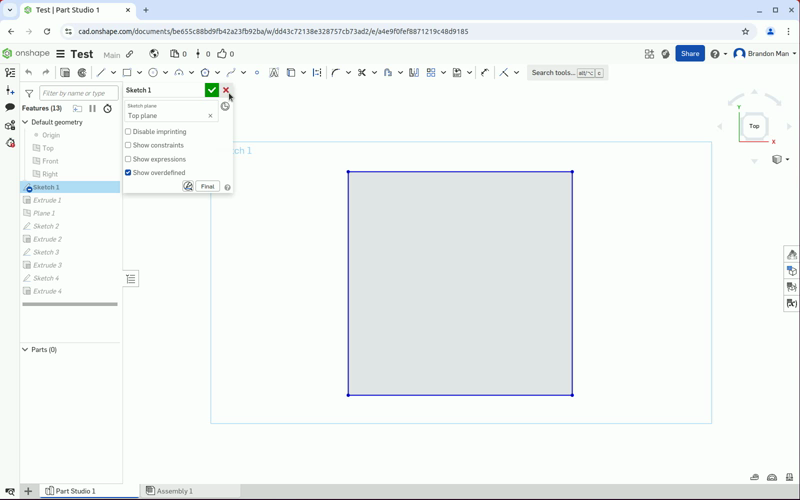
key(shift+s)
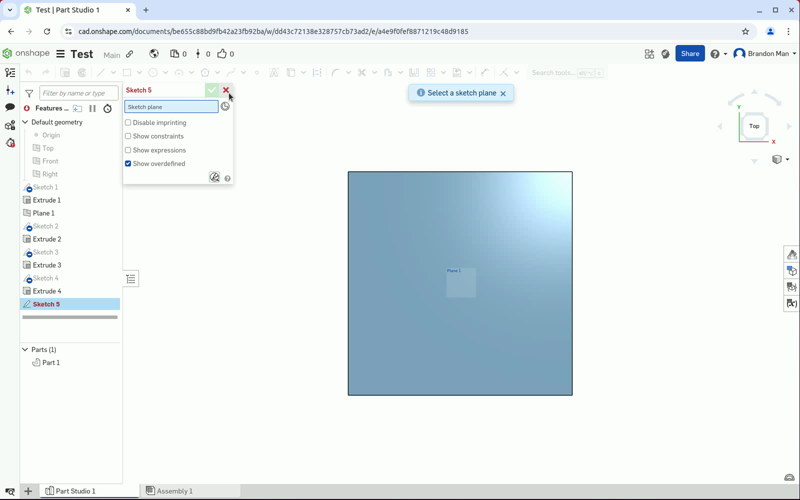
mouse_move(73, 215)
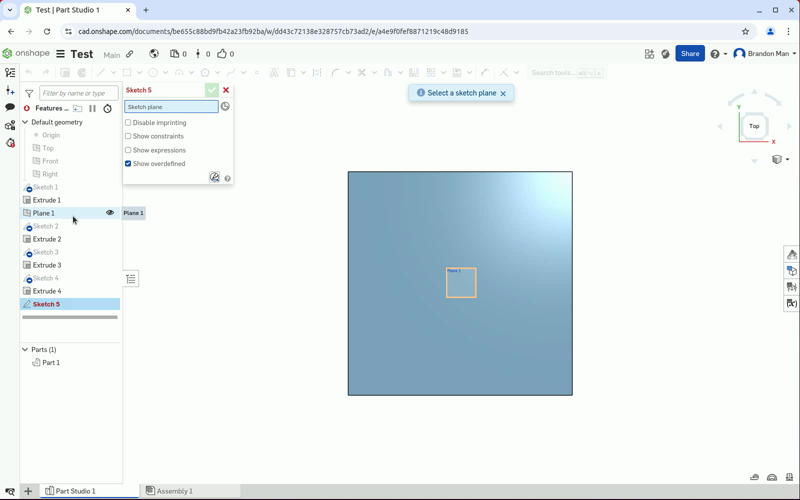
click(73, 215)
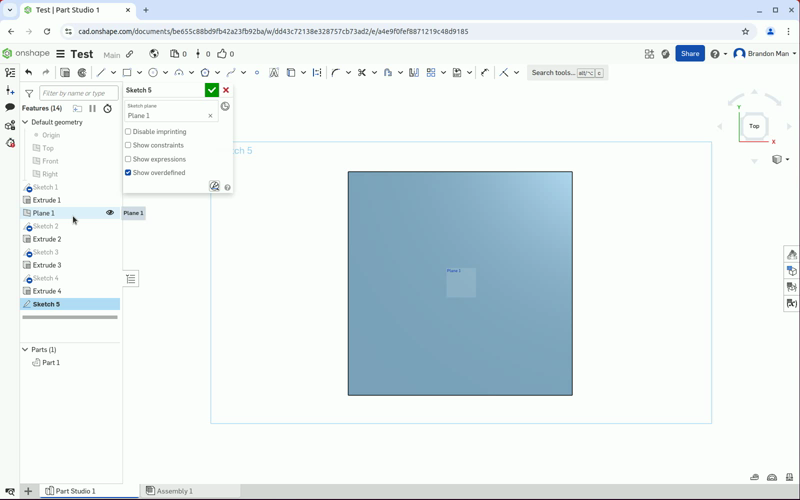
mouse_move(73, 352)
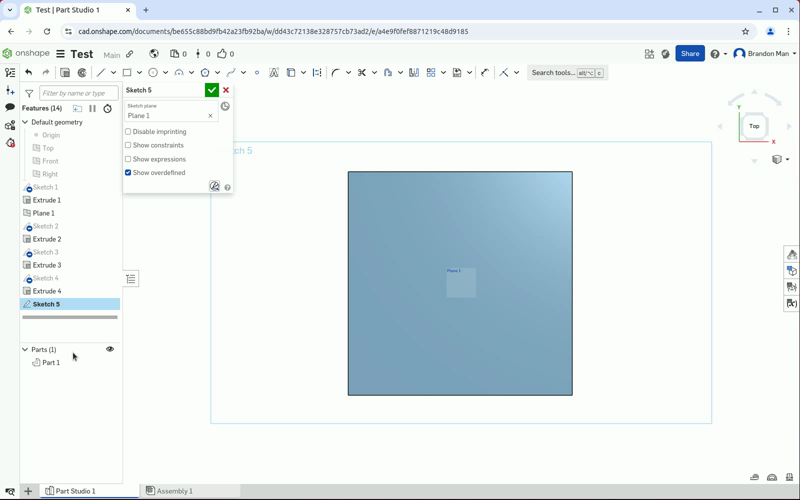
key(y)
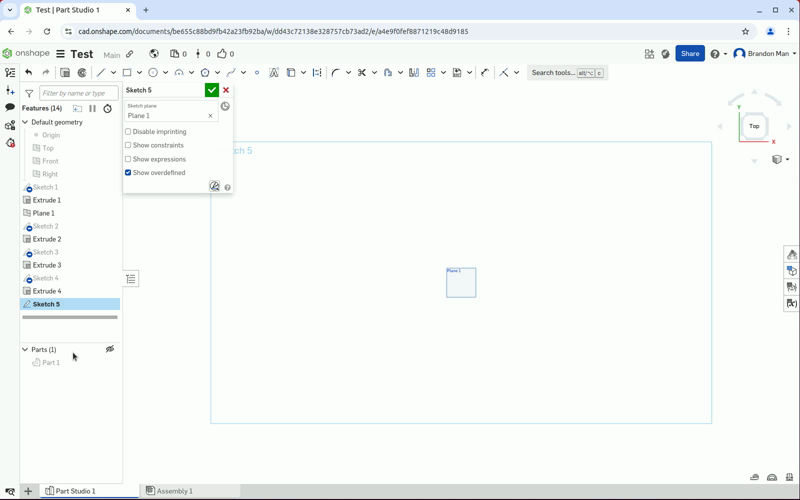
key(c)
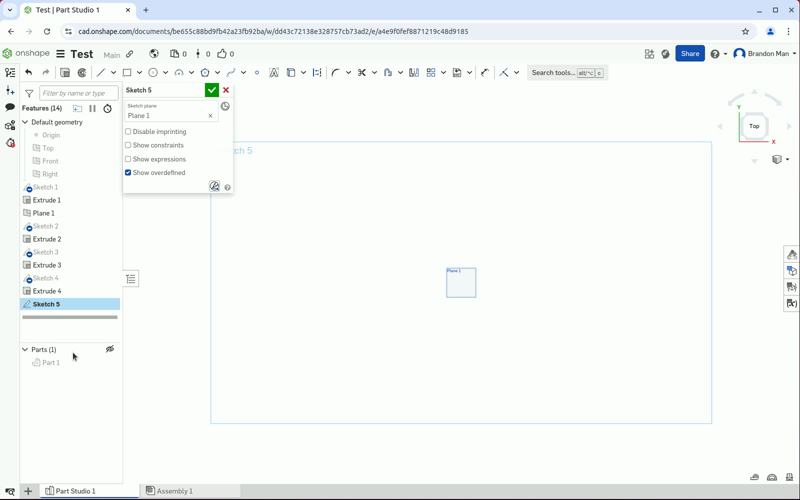
key_down(shift)
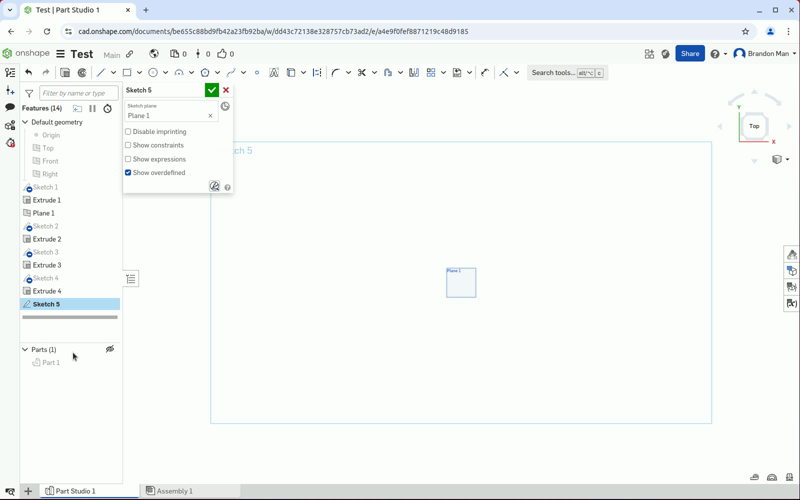
mouse_move(551, 373)
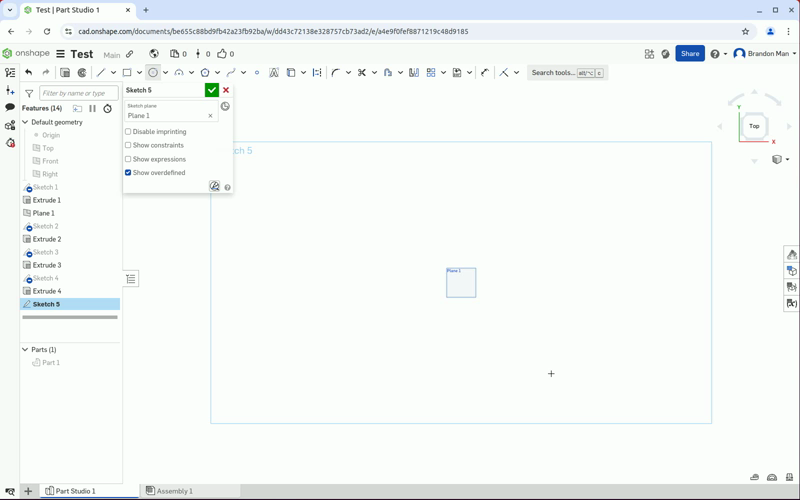
click(551, 373)
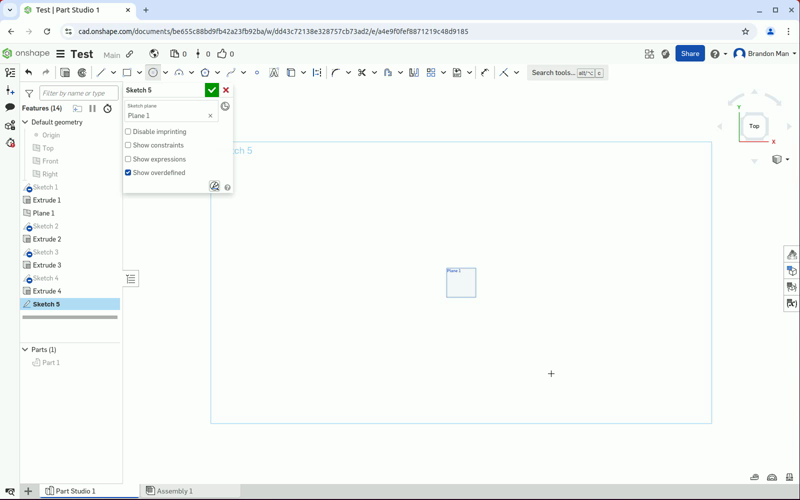
key_up(shift)
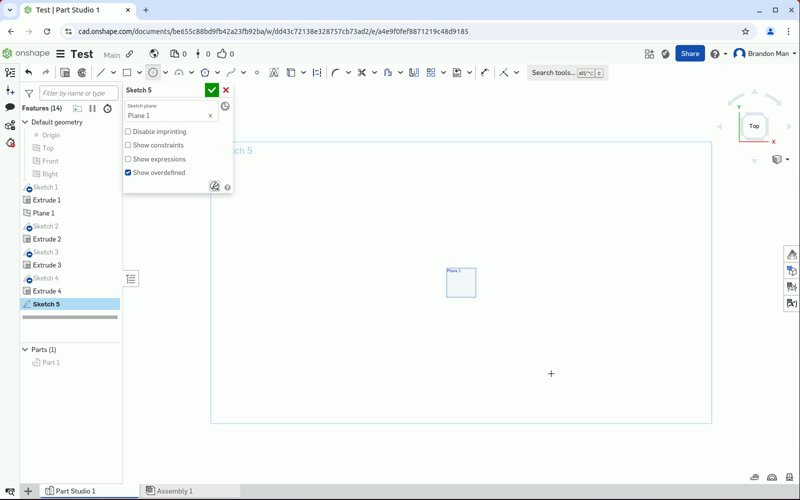
mouse_move(557, 373)
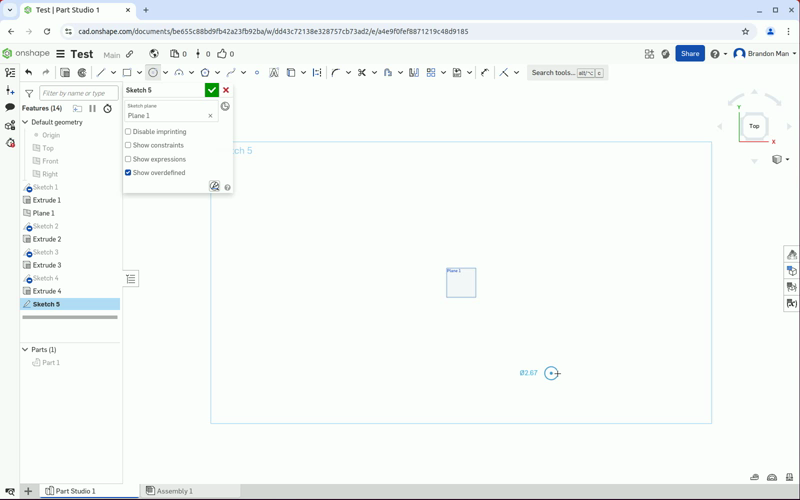
click(557, 373)
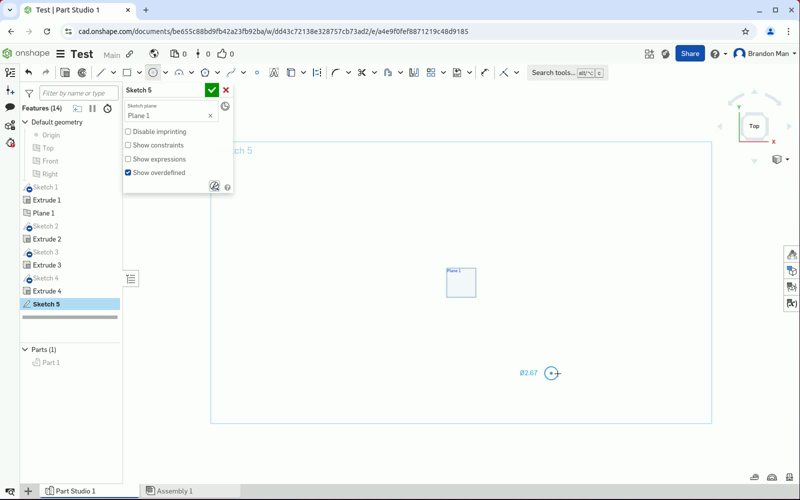
key(esc)
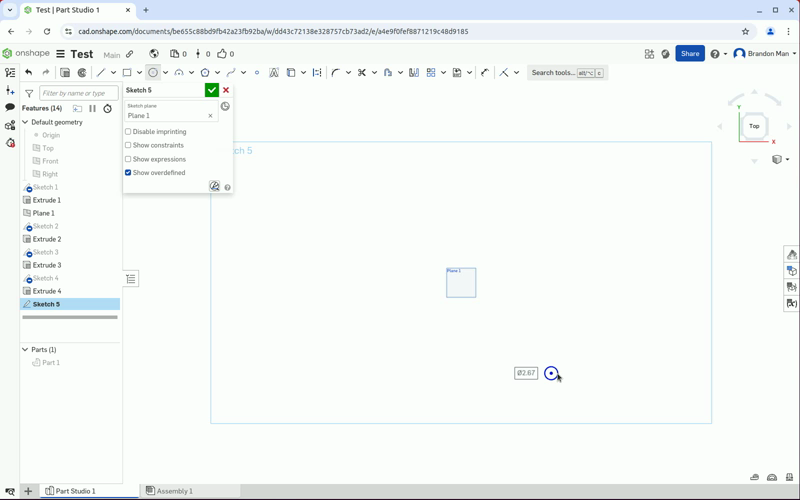
mouse_move(553, 369)
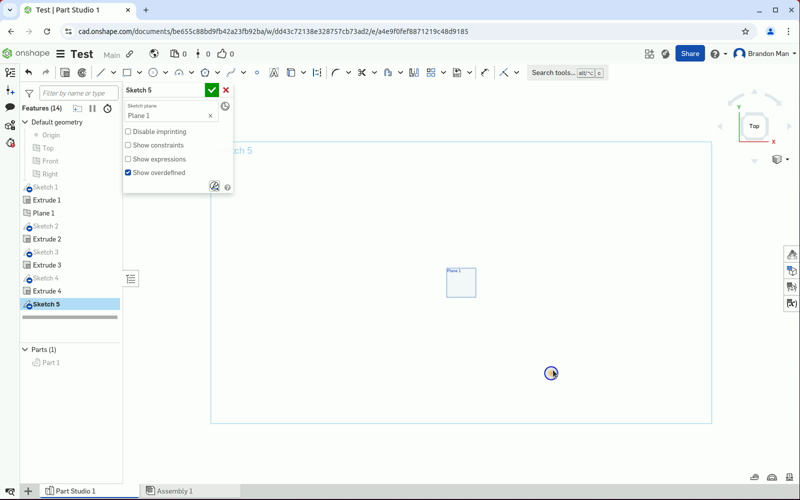
scroll(6)
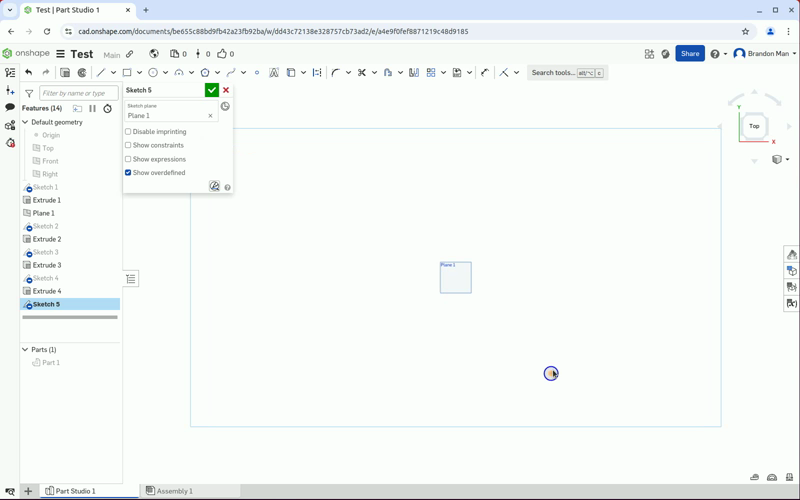
scroll(6)
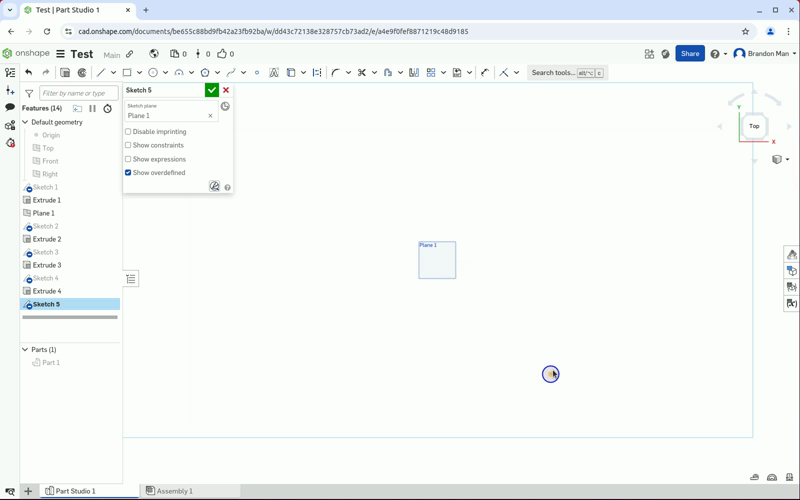
scroll(6)
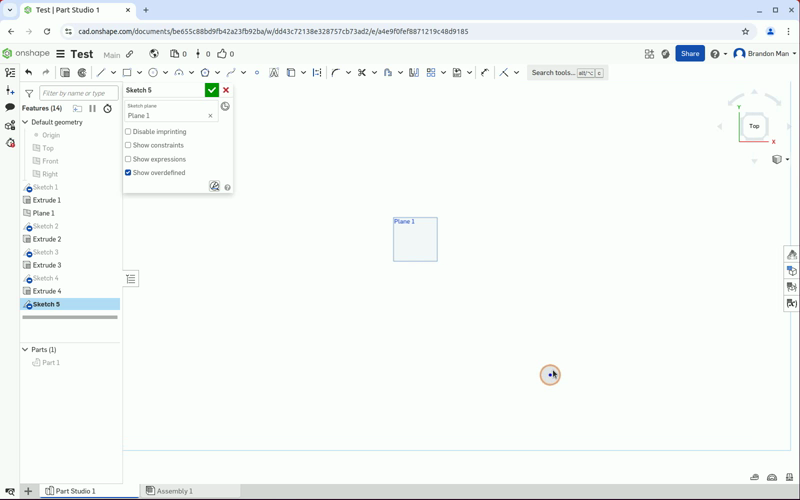
scroll(6)
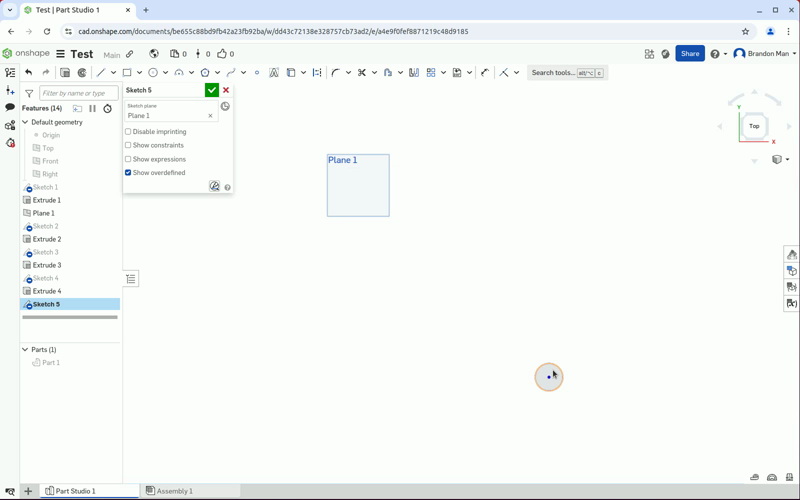
scroll(6)
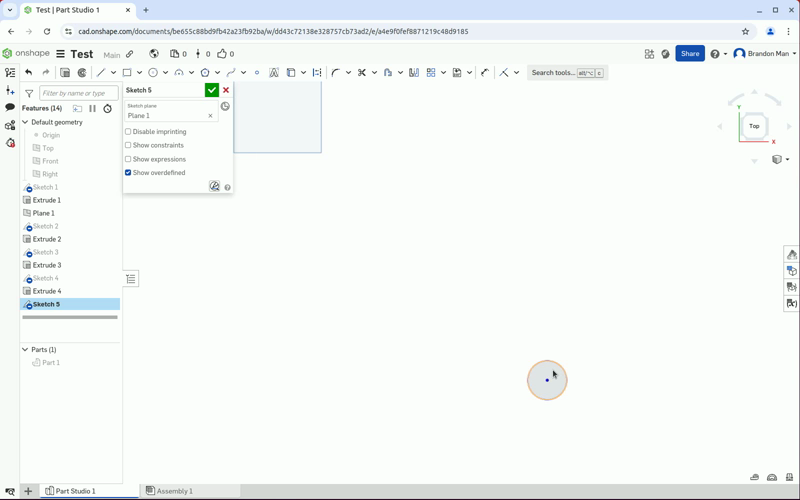
scroll(6)
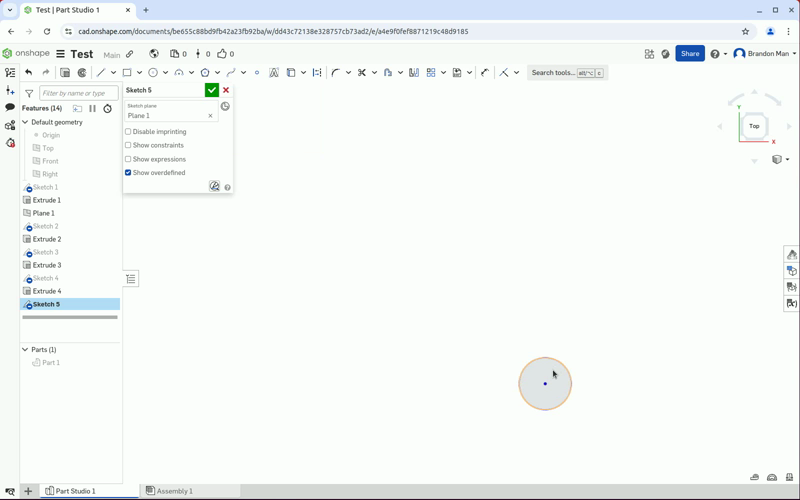
scroll(6)
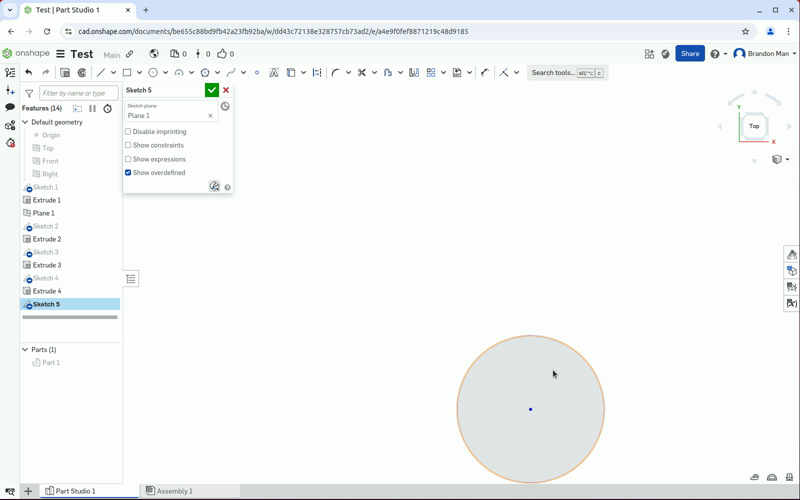
click(553, 369)
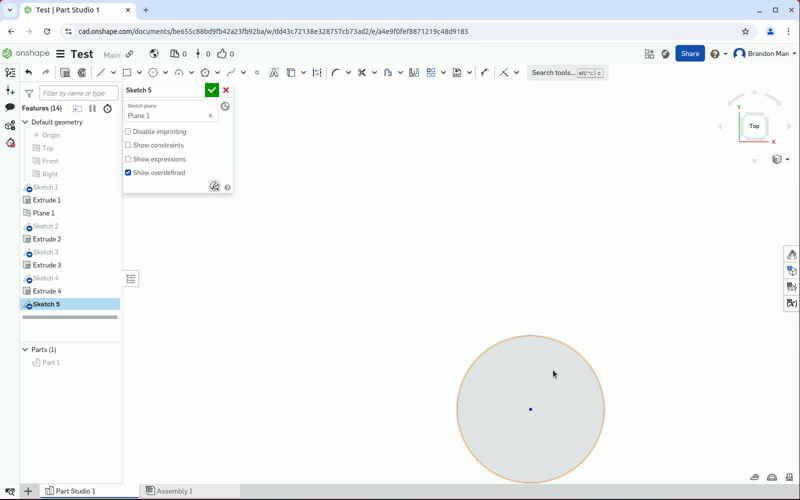
scroll(-6)
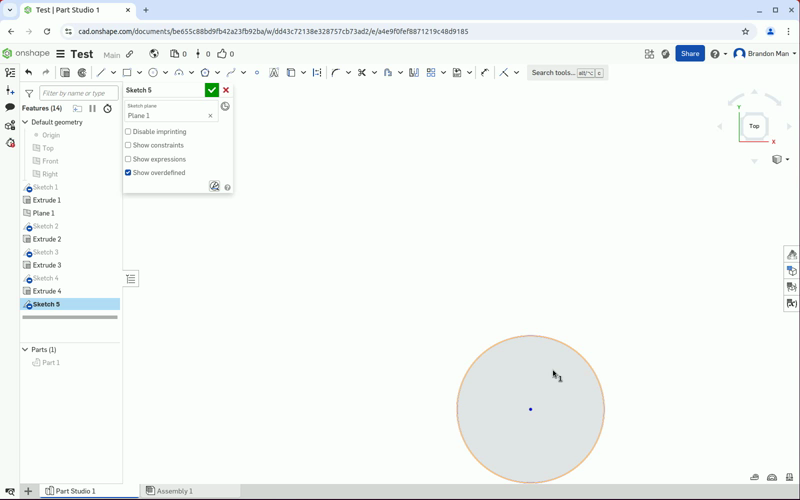
scroll(-6)
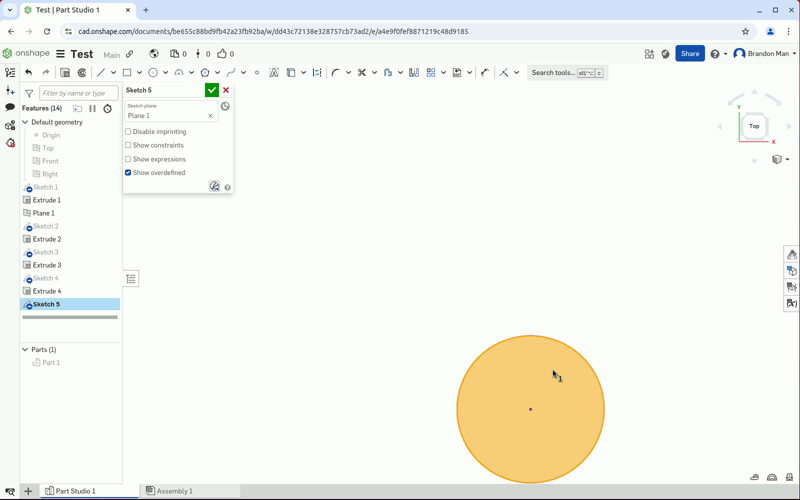
scroll(-6)
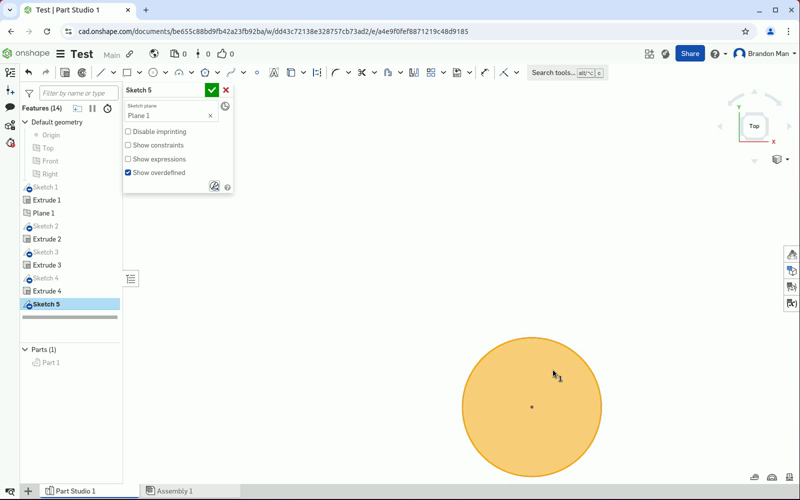
scroll(-6)
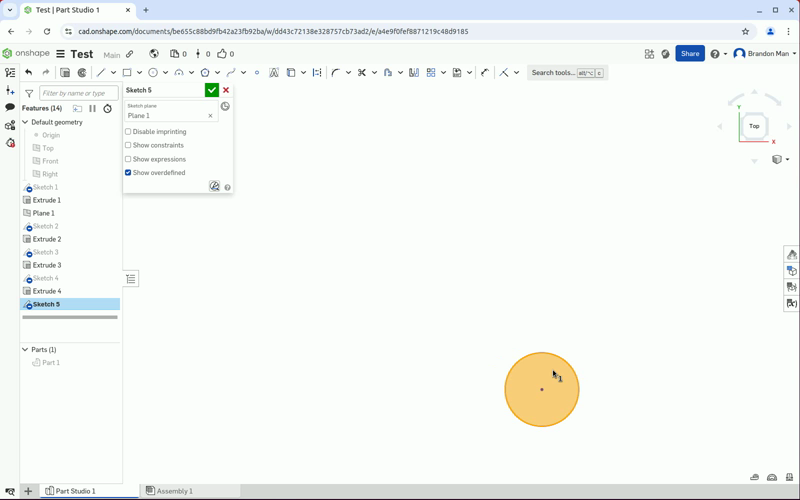
scroll(-6)
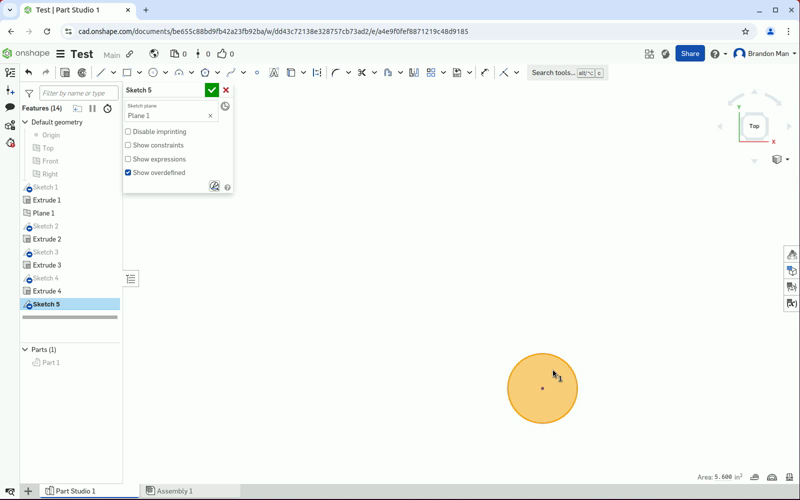
scroll(-6)
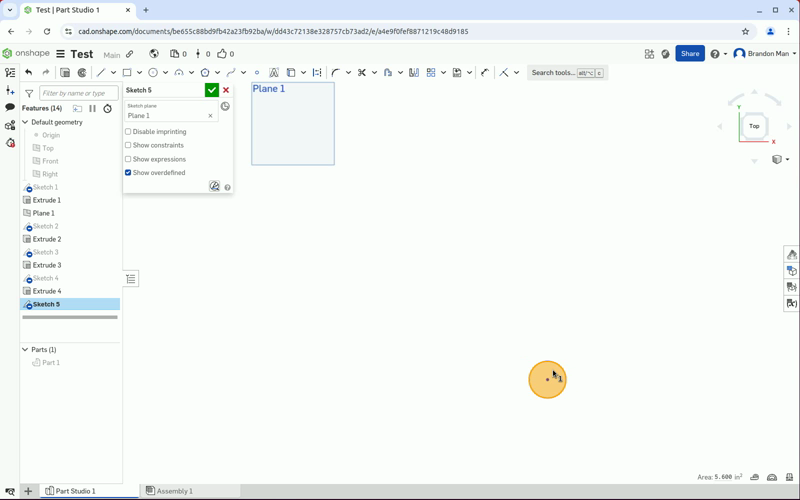
scroll(-6)
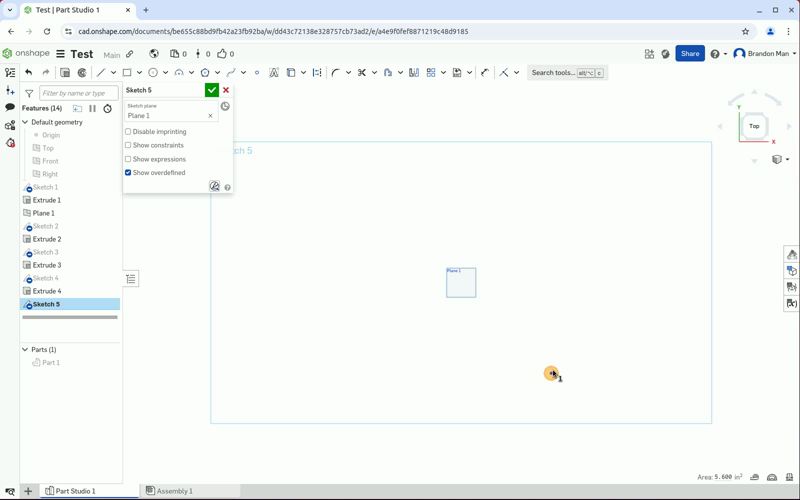
mouse_move(73, 352)
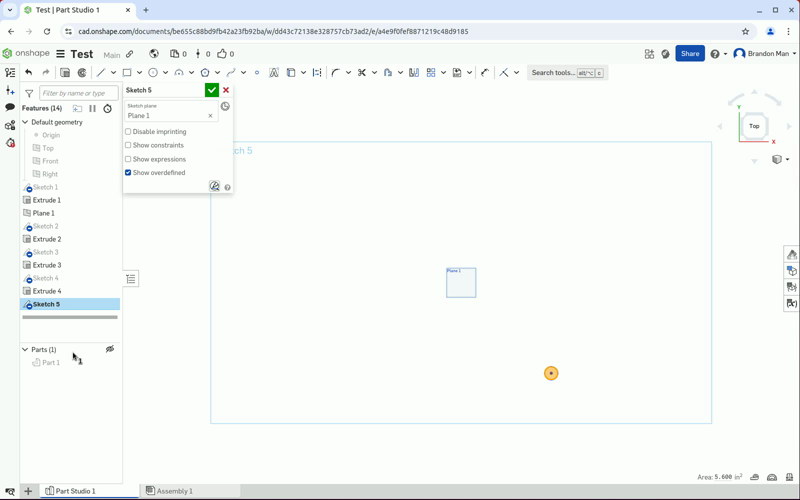
key(shift+y)
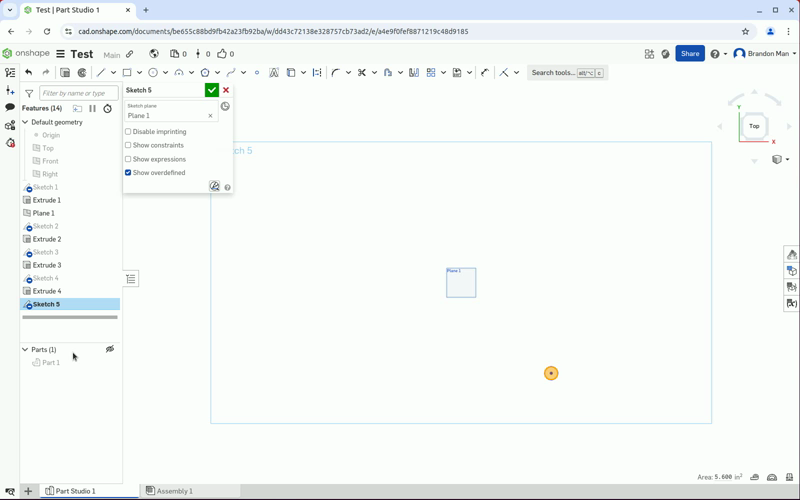
key(shift+e)
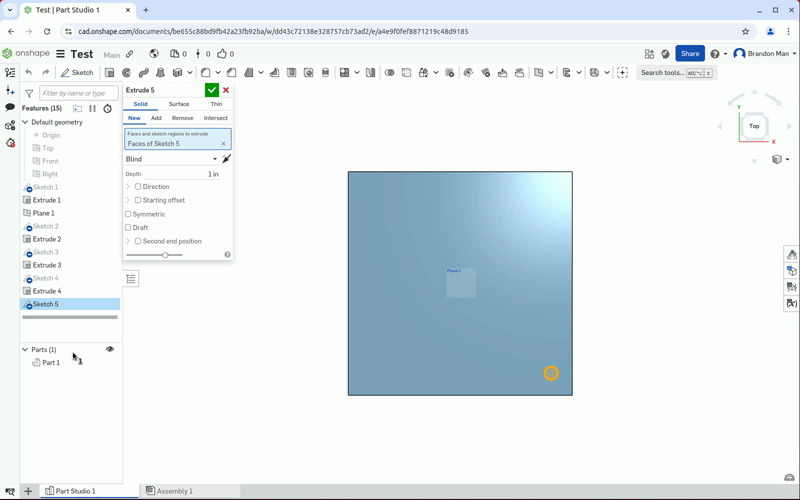
mouse_move(143, 106)
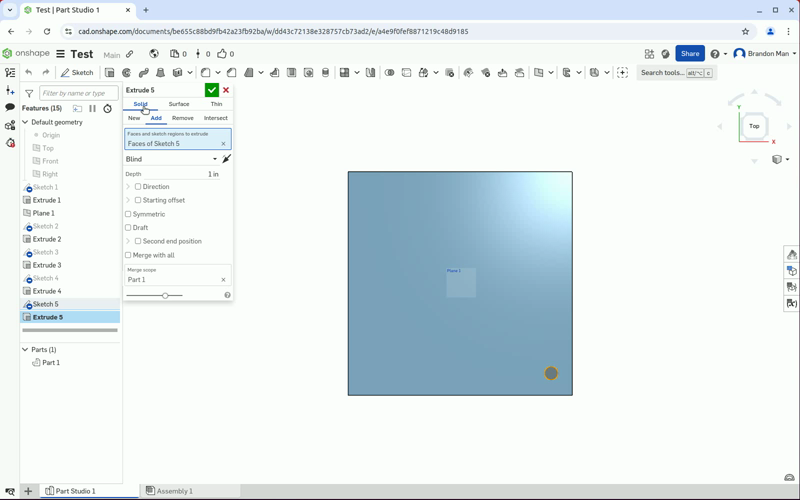
click(143, 106)
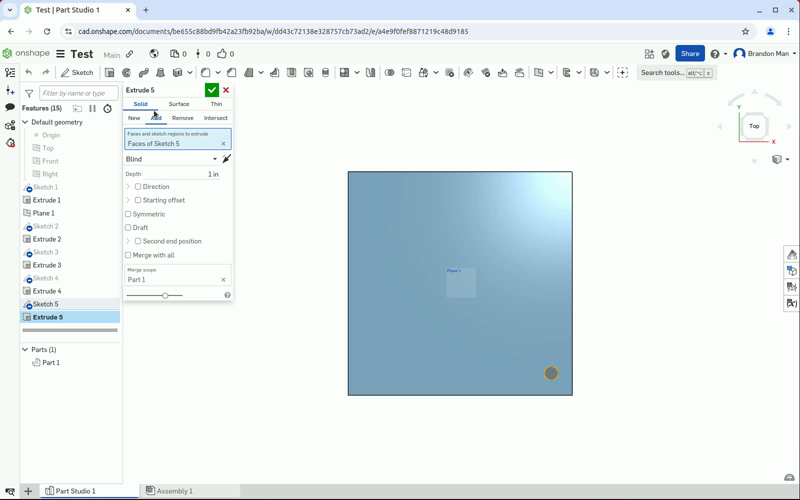
mouse_move(186, 120)
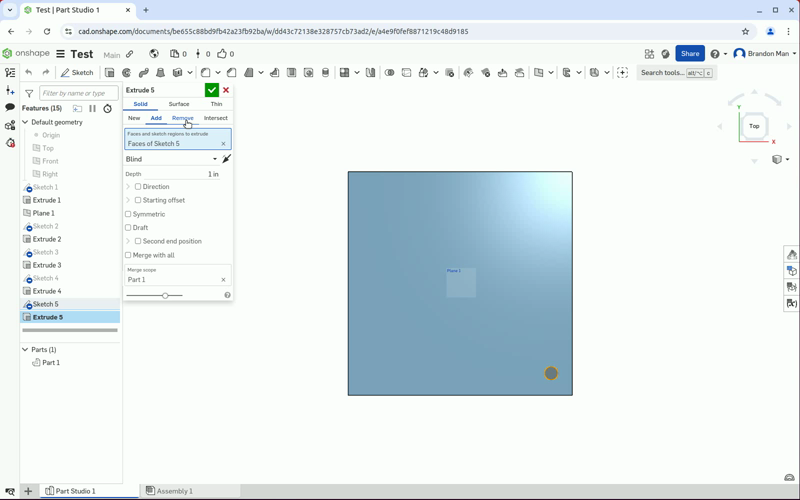
click(186, 120)
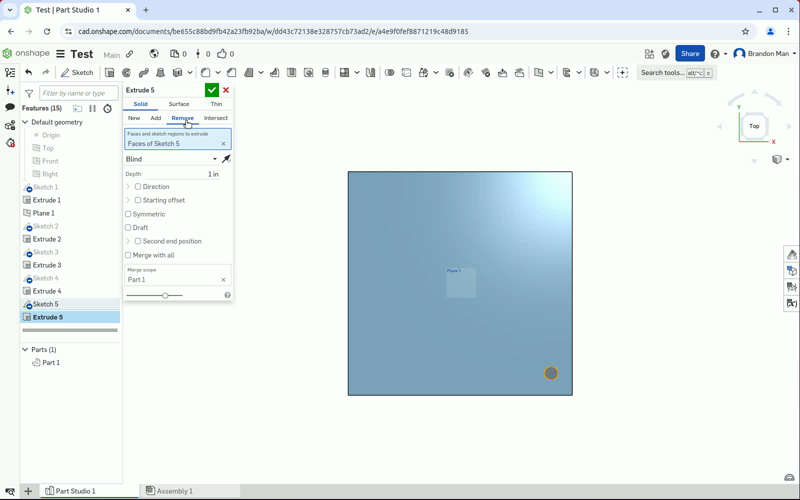
key(tab, 4)
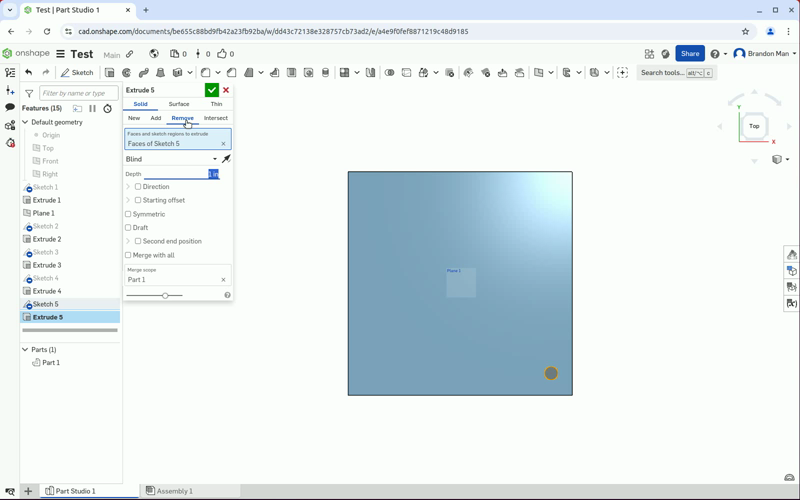
text(2.407)
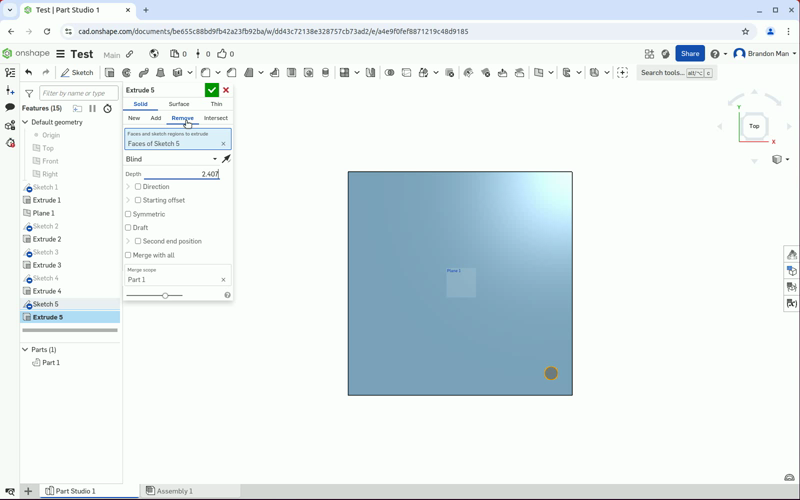
key(tab, 6)
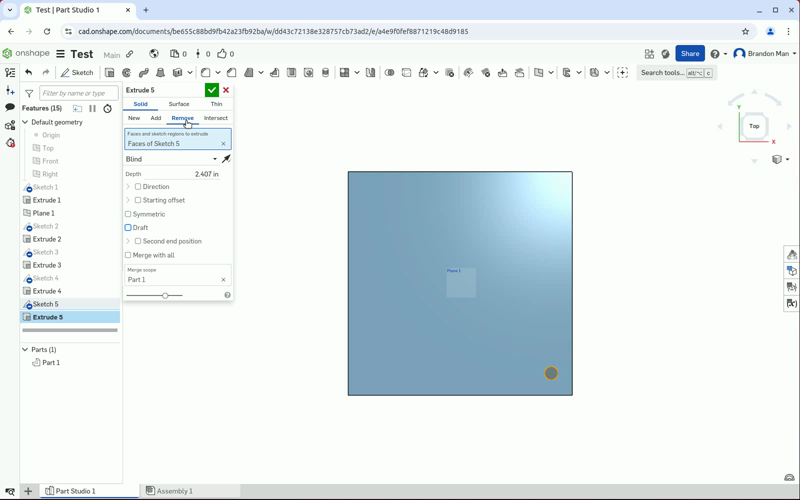
key(space)
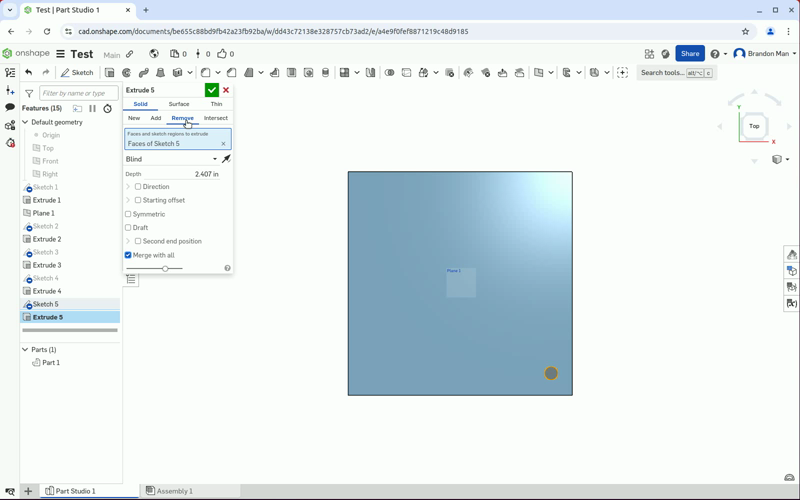
key(enter)
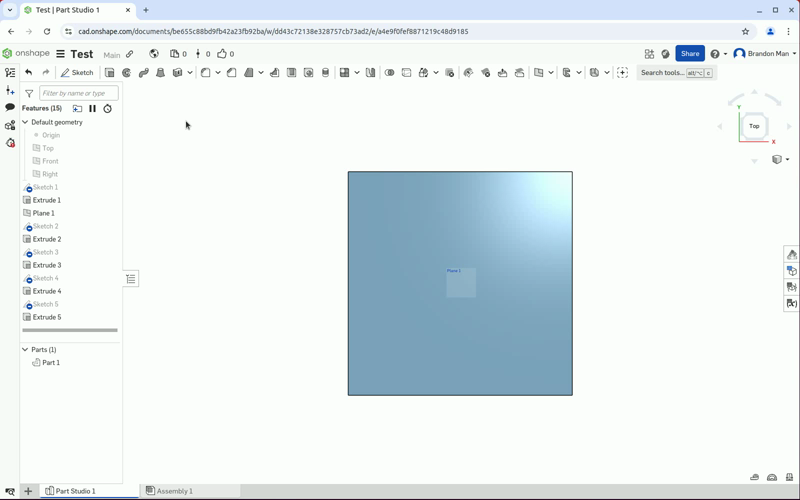
key(shift+h)
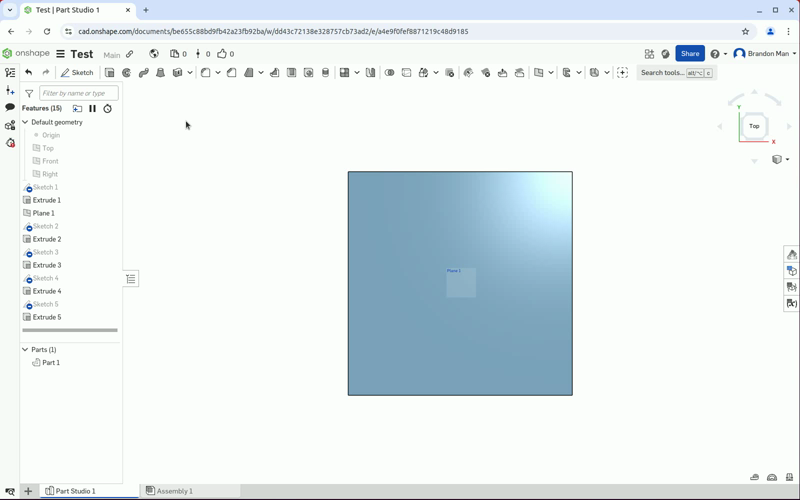
key(shift+h)
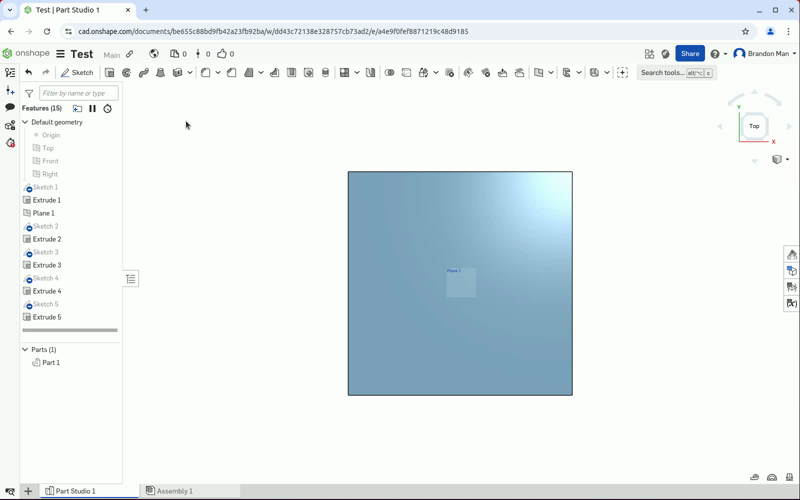
key(shift+7)
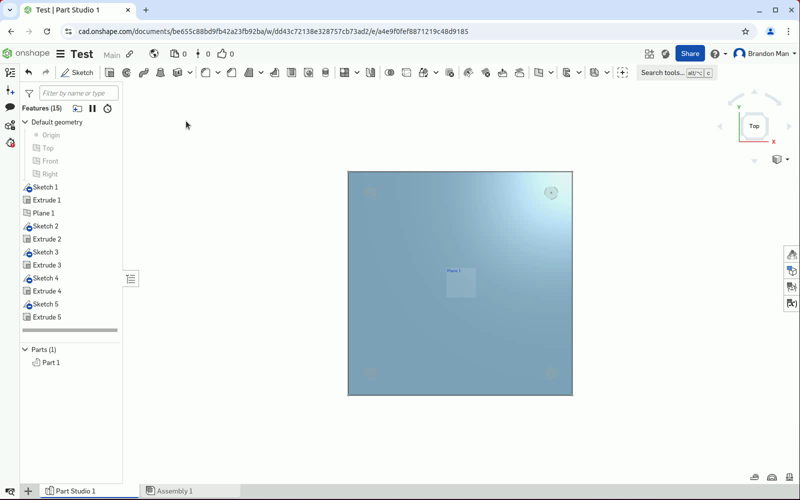
key(up, 3)
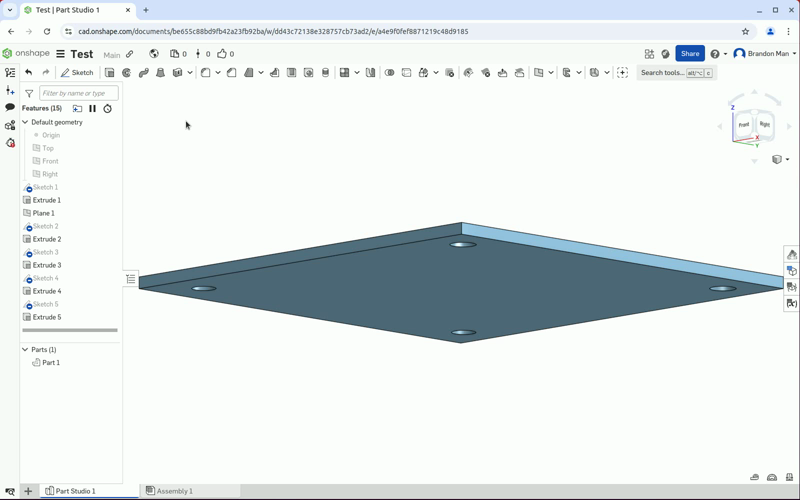
key(left, 3)
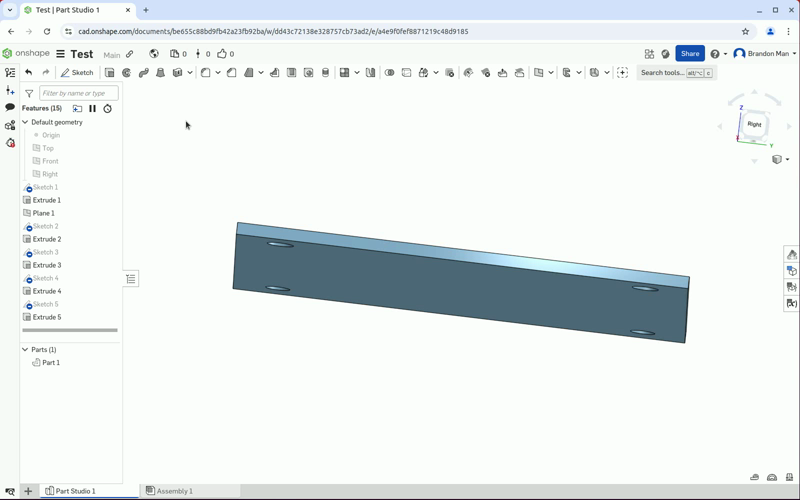
key(right, 3)
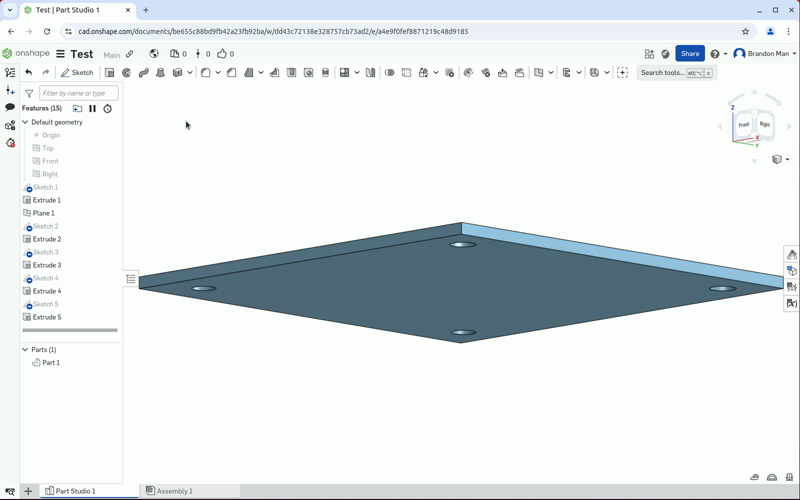
key(down, 3)
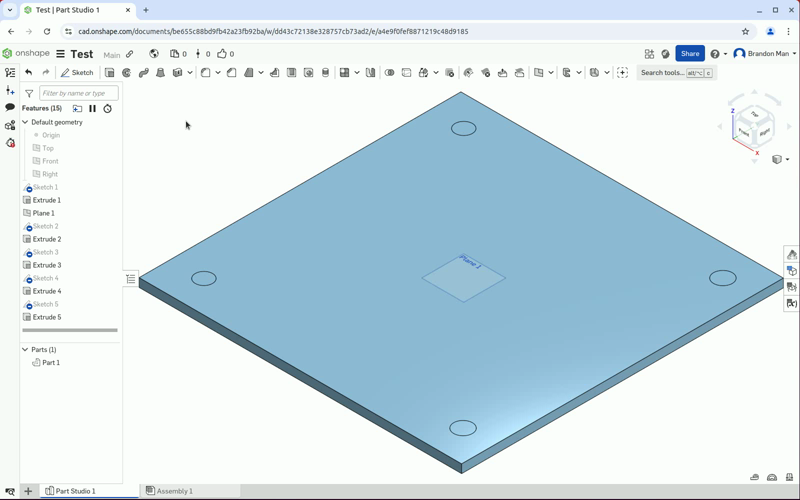
mouse_move(73, 189)
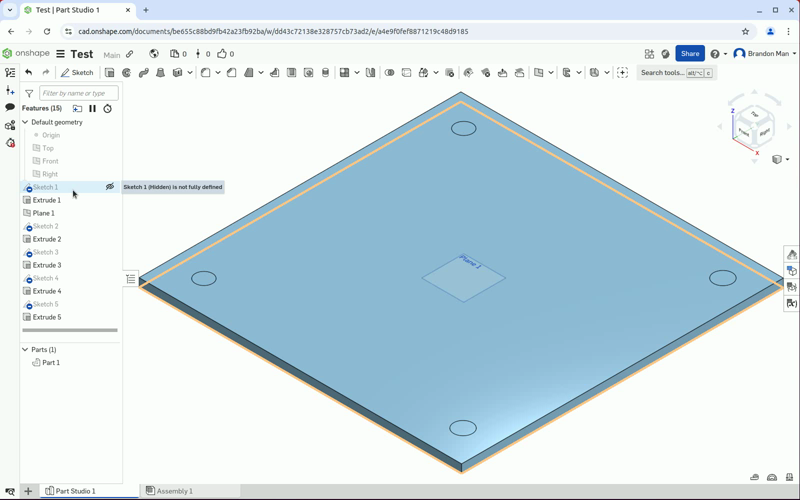
click(73, 189)